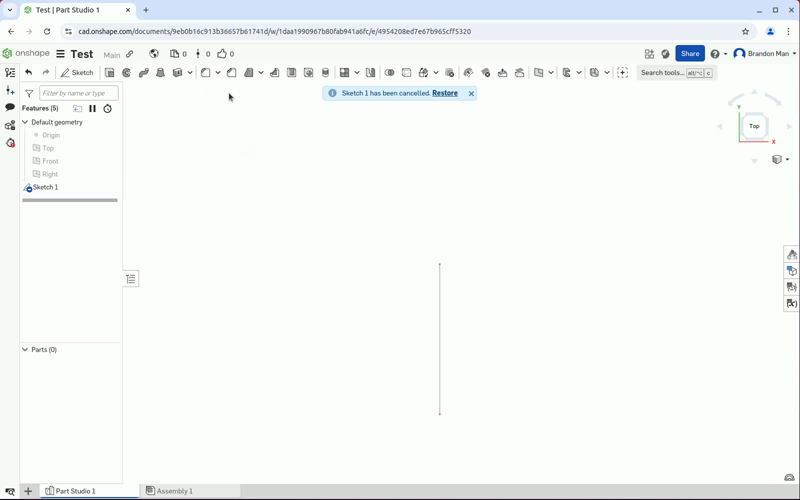
key(shift+h)
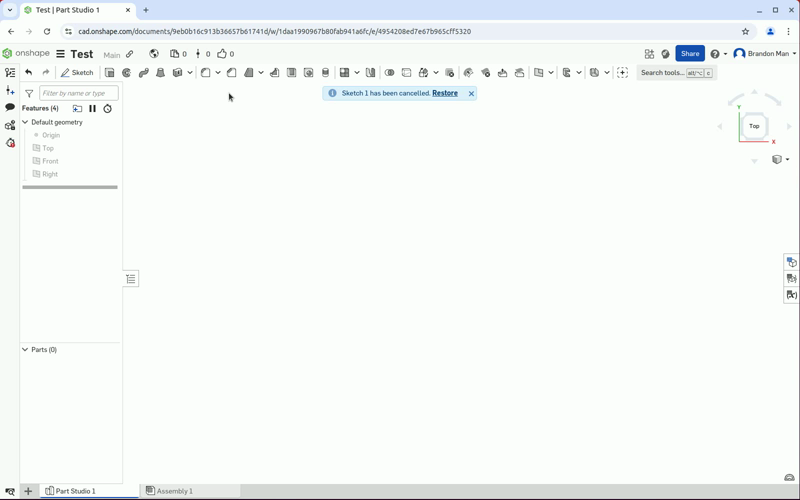
mouse_move(73, 352)
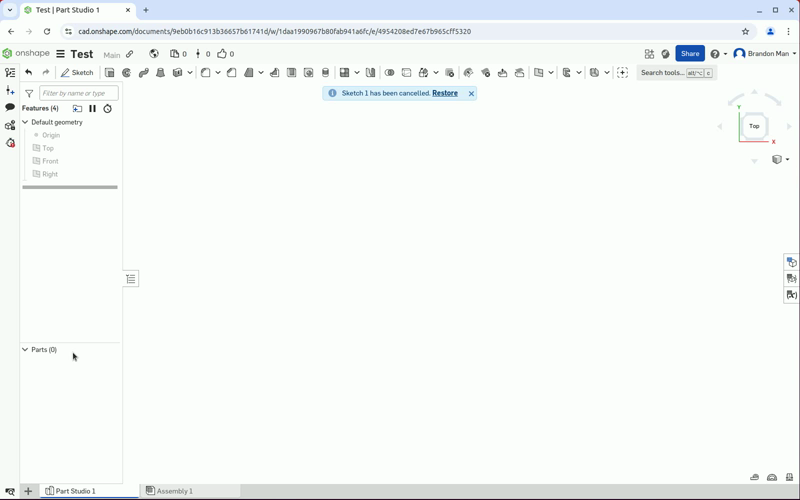
key(y)
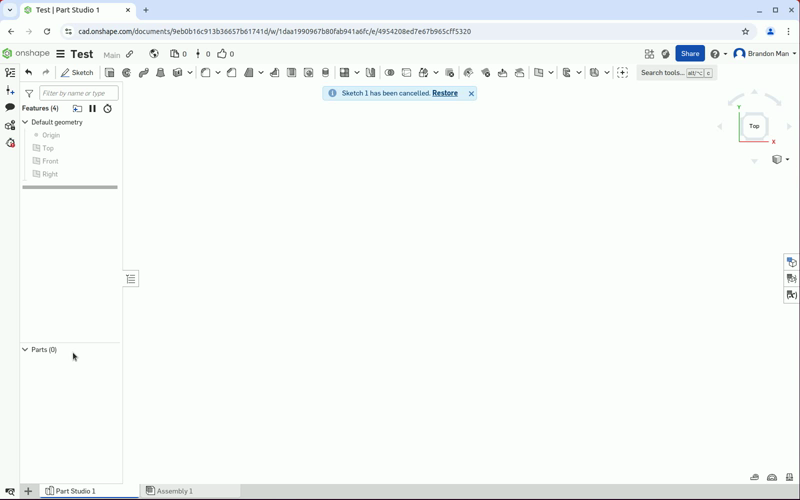
key(shift+p)
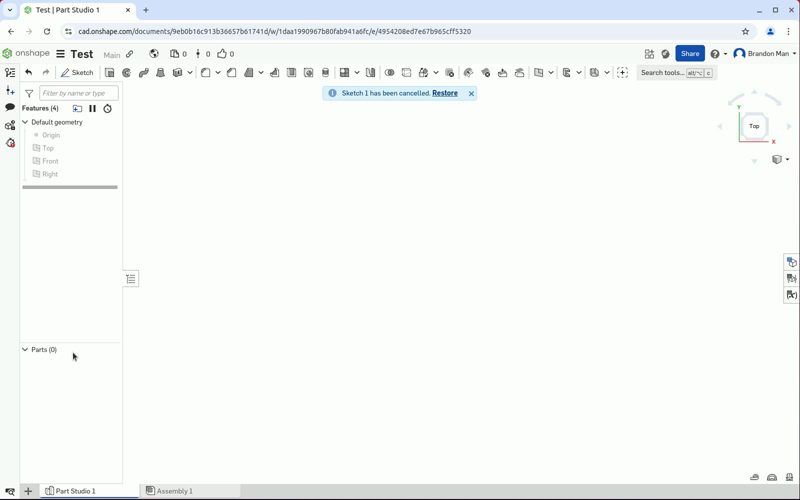
key(space)
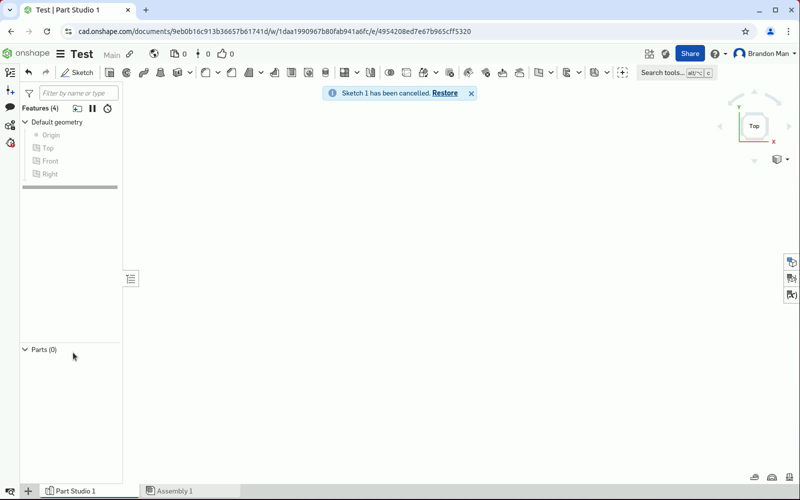
key_down(shift)
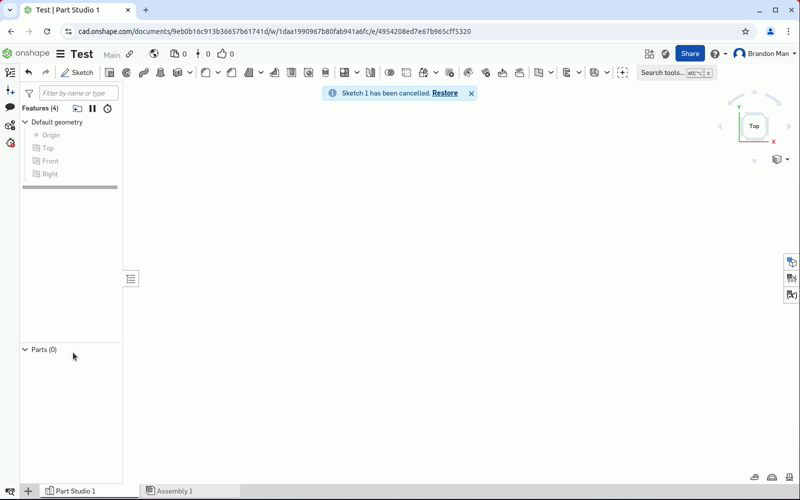
key(up)
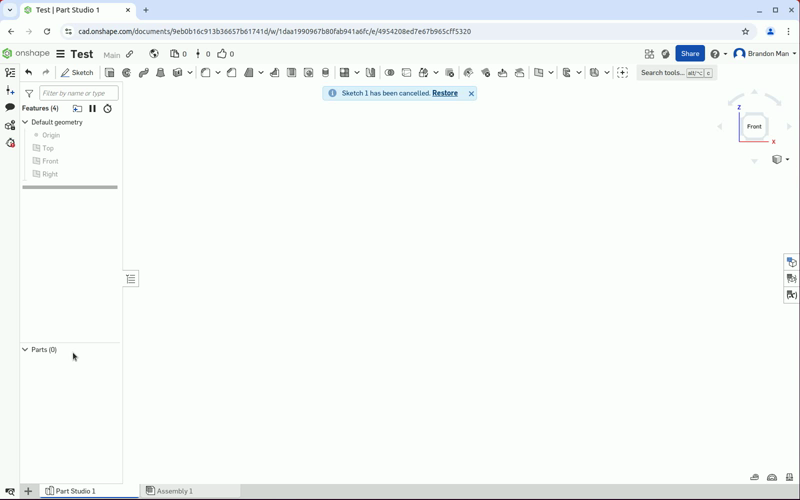
key_up(shift)
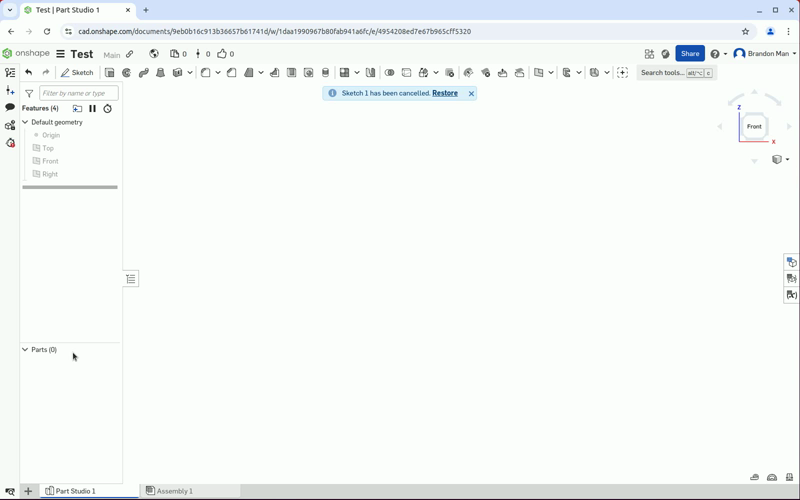
mouse_move(73, 352)
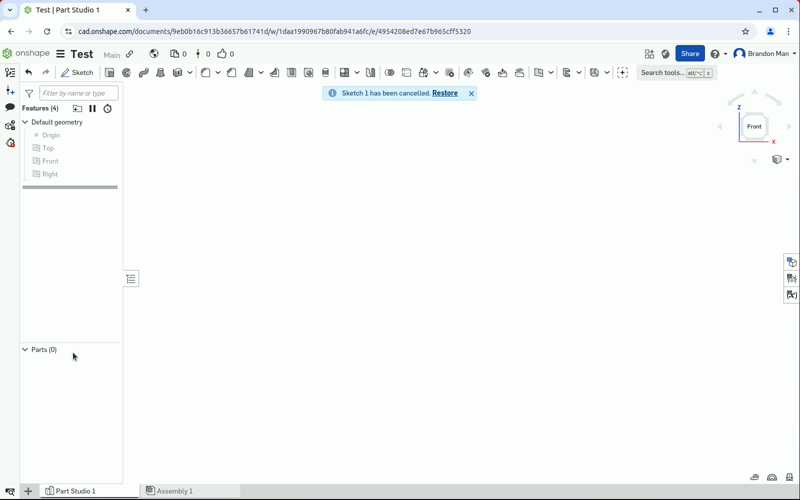
key(shift+y)
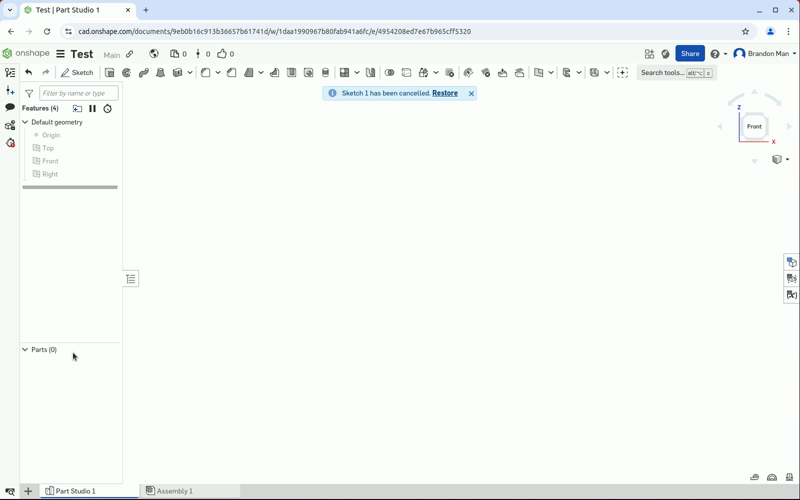
key(shift+s)
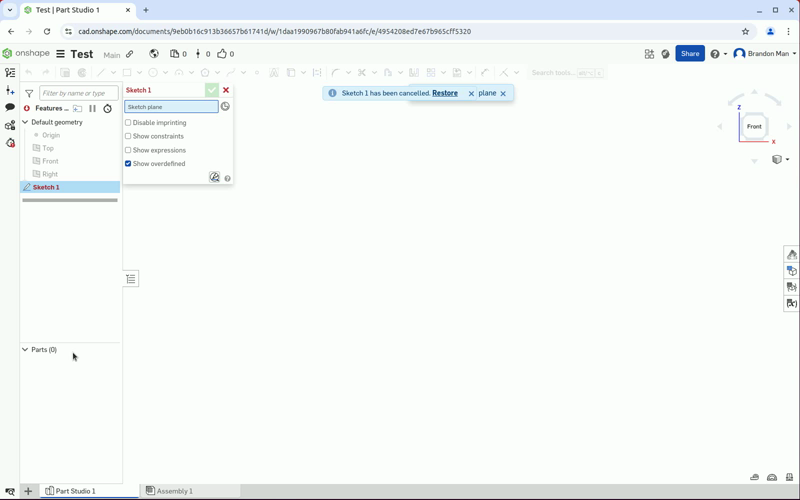
mouse_move(73, 163)
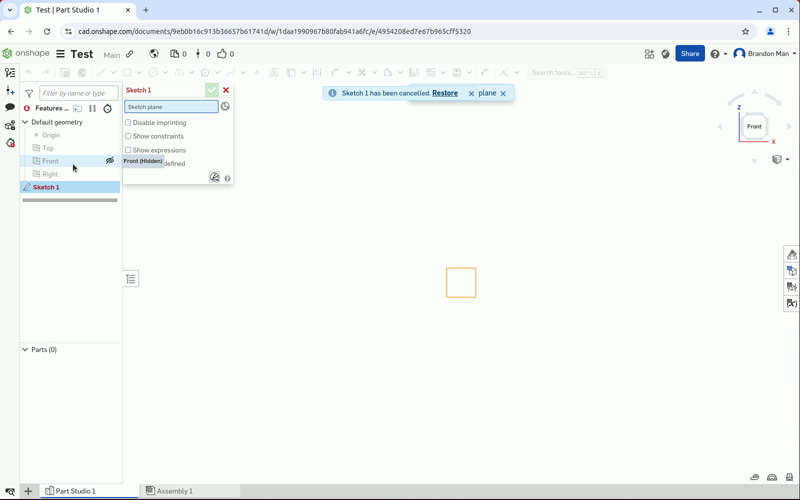
click(73, 163)
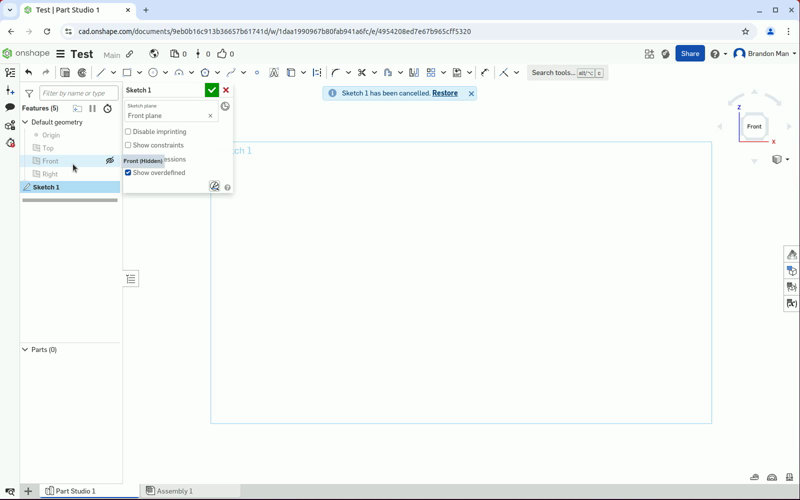
mouse_move(73, 352)
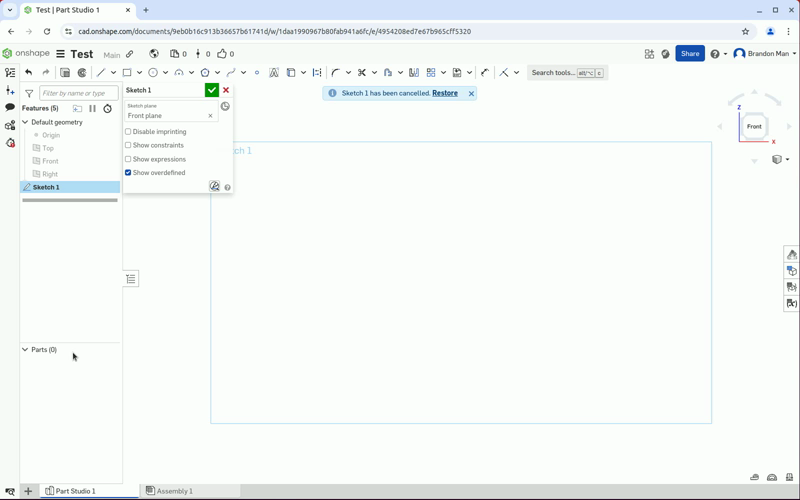
key(y)
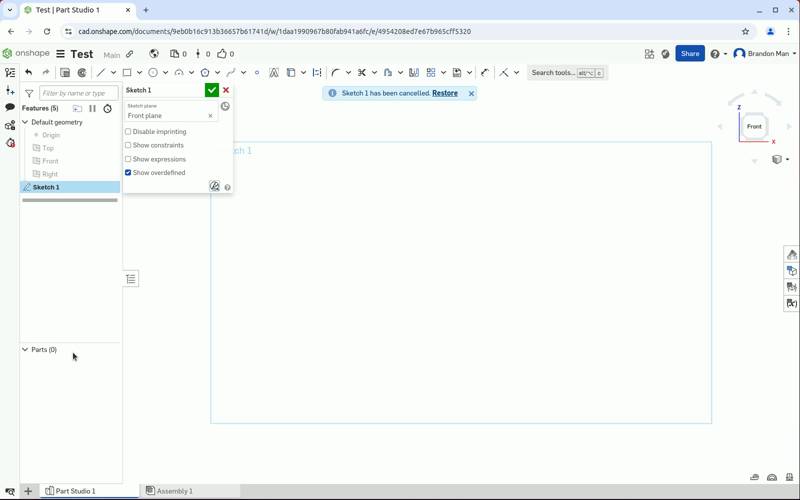
key(l)
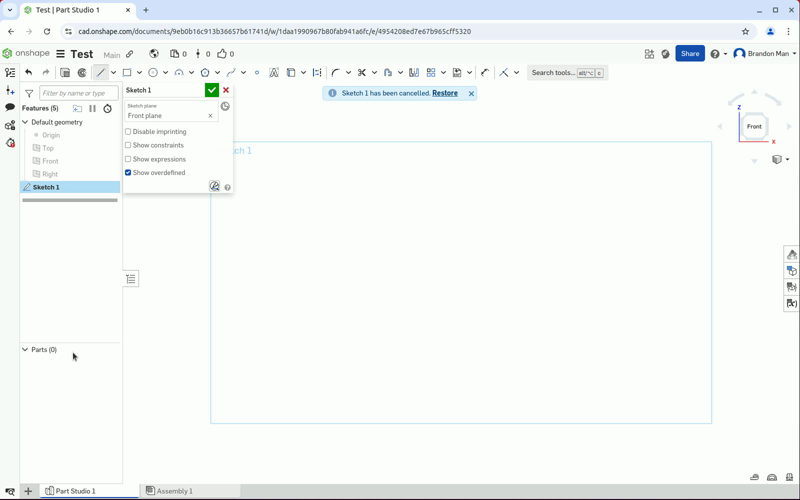
key_down(shift)
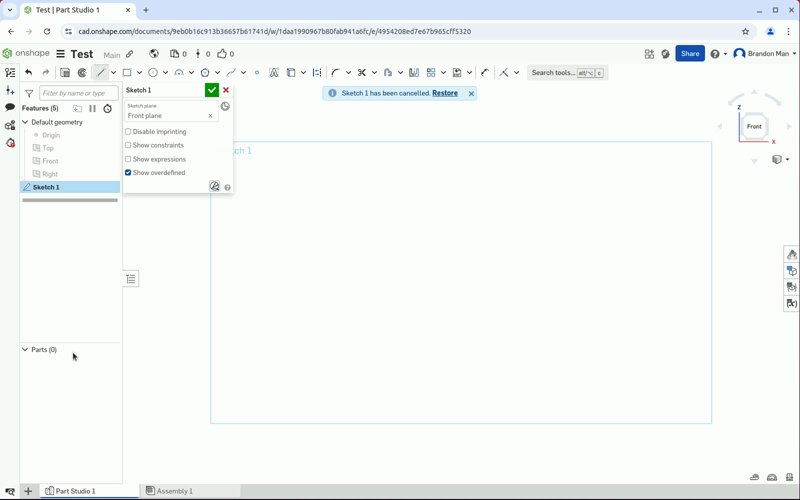
mouse_move(446, 348)
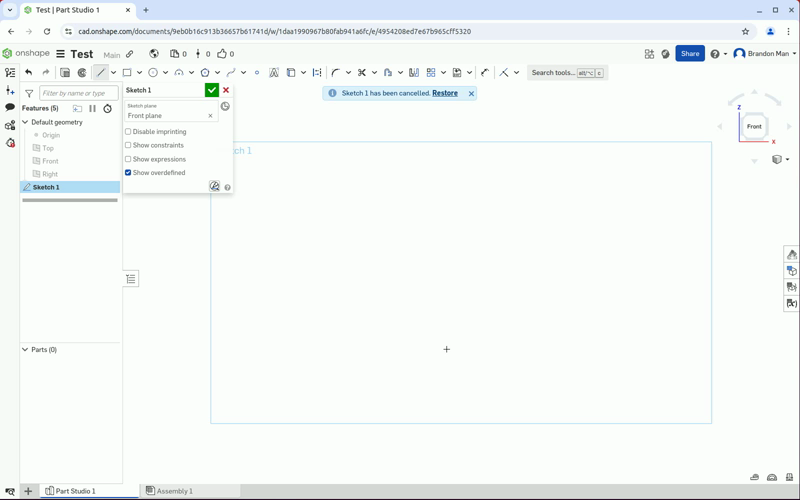
click(446, 348)
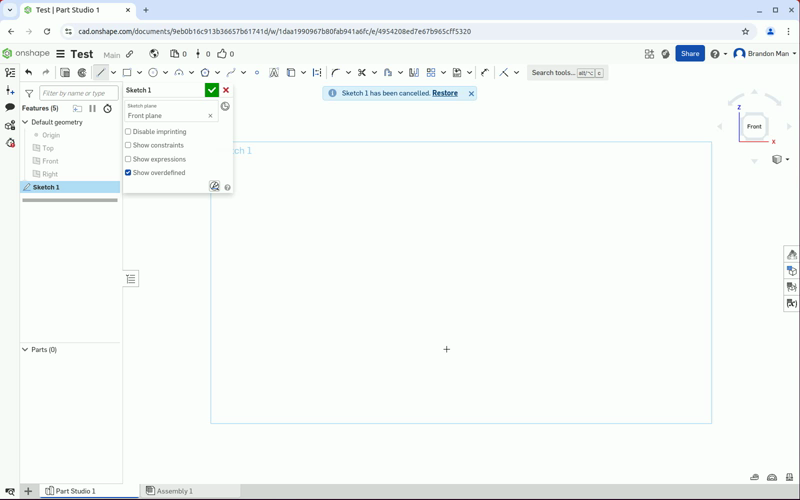
key_up(shift)
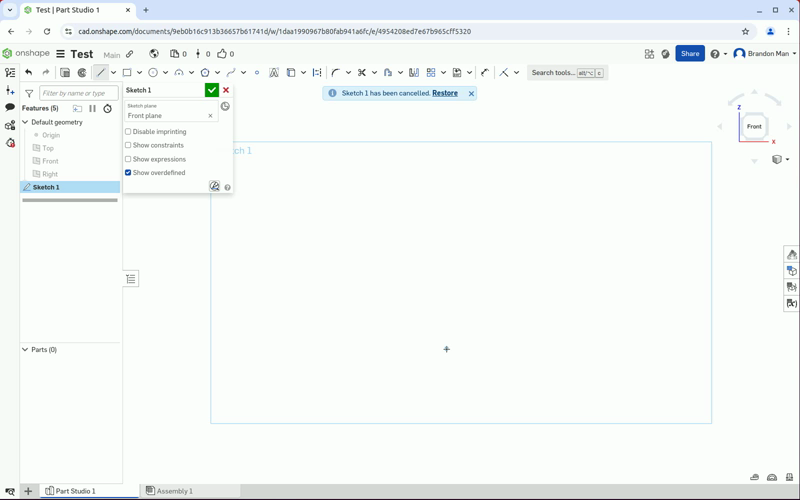
key_down(shift)
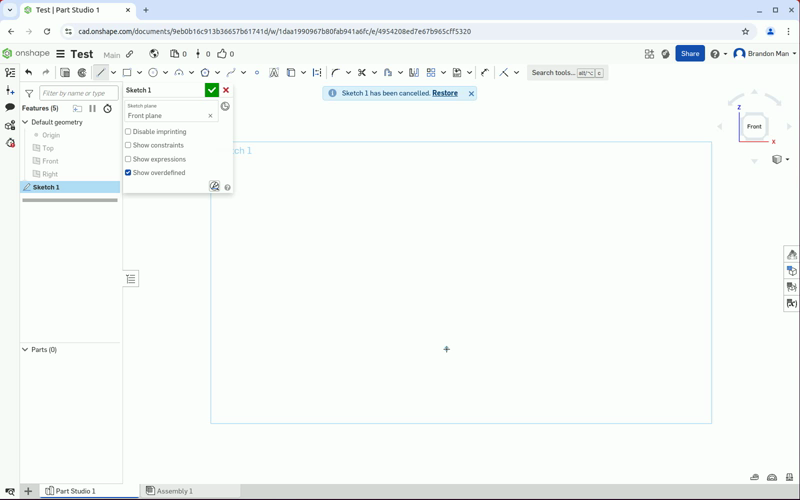
mouse_move(476, 348)
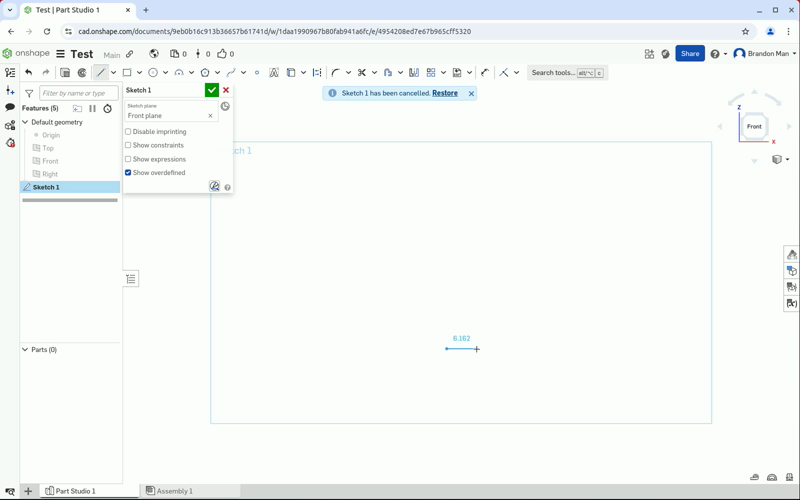
mouse_move(492, 348)
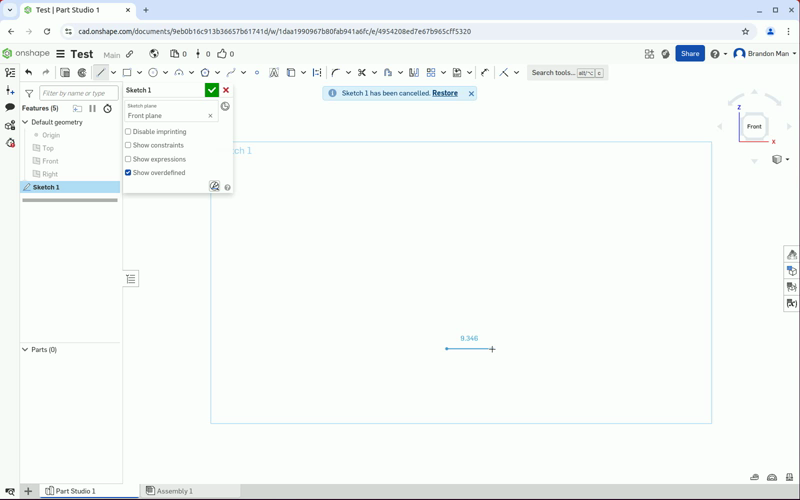
click(492, 348)
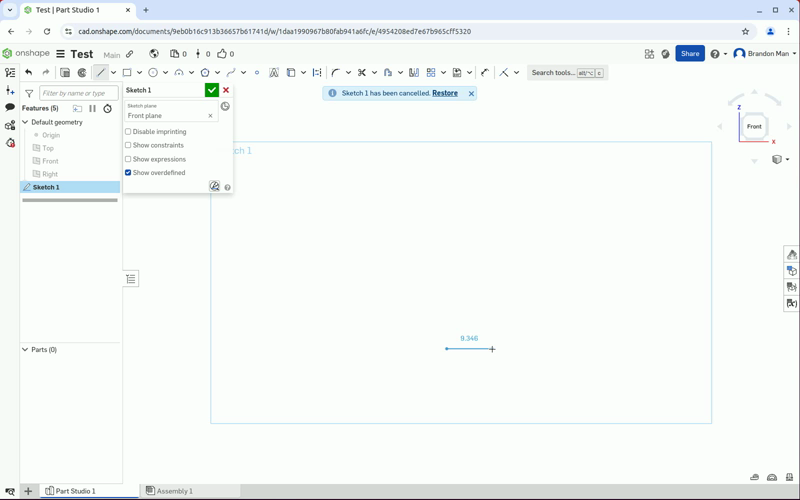
key_up(shift)
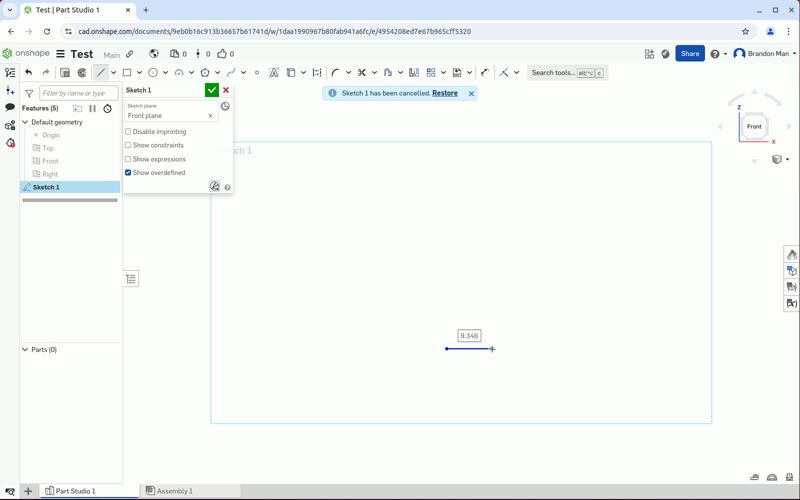
key(esc)
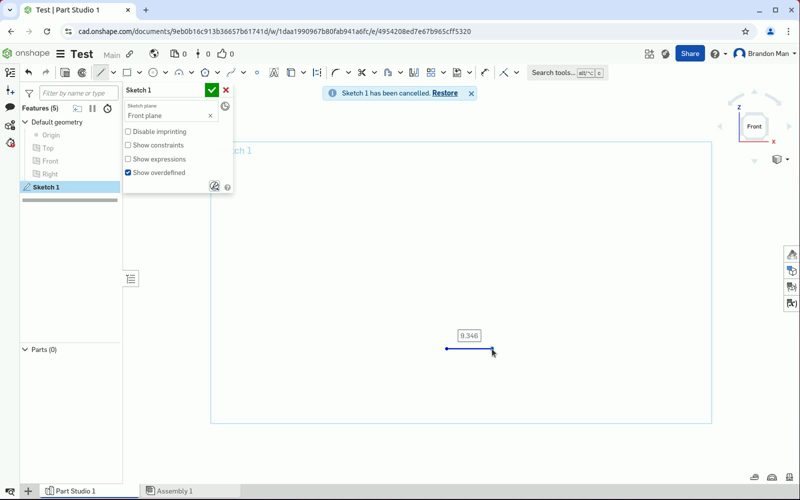
key(a)
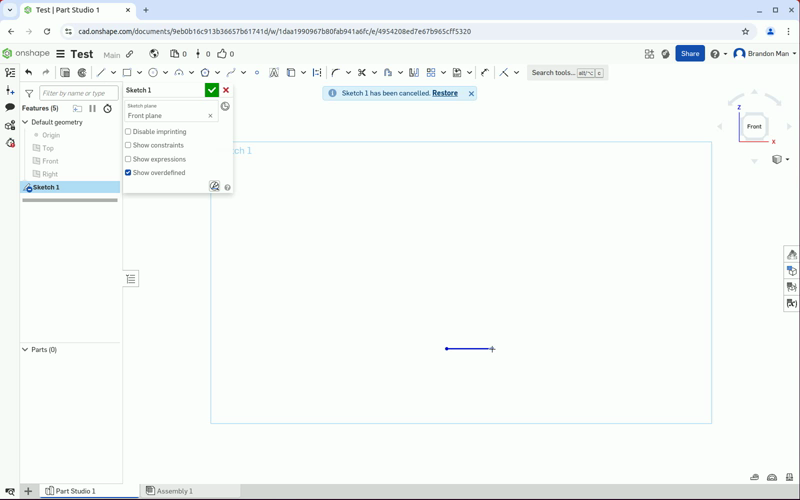
mouse_move(492, 348)
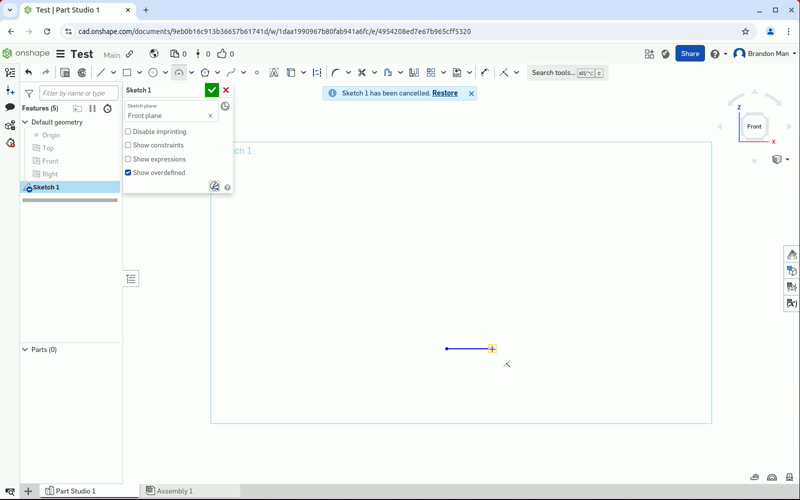
click(492, 348)
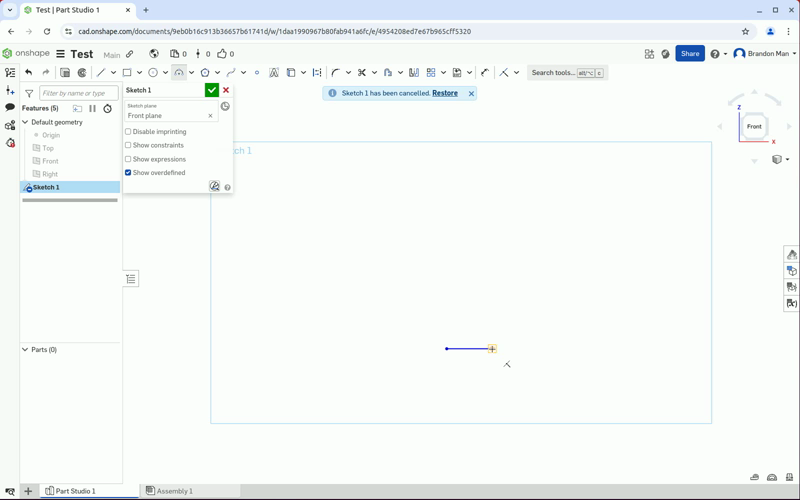
key_down(shift)
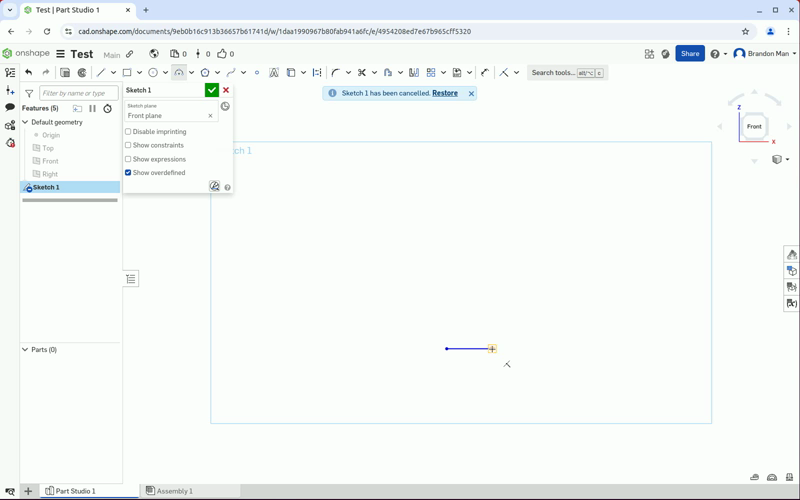
mouse_move(461, 267)
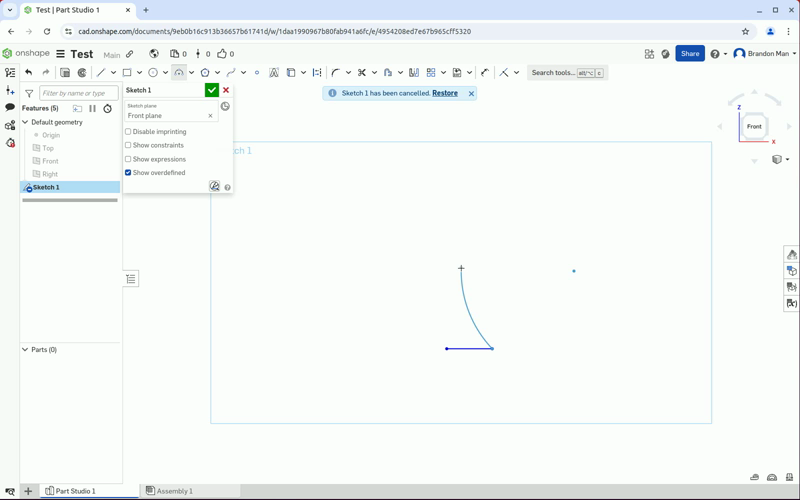
click(461, 267)
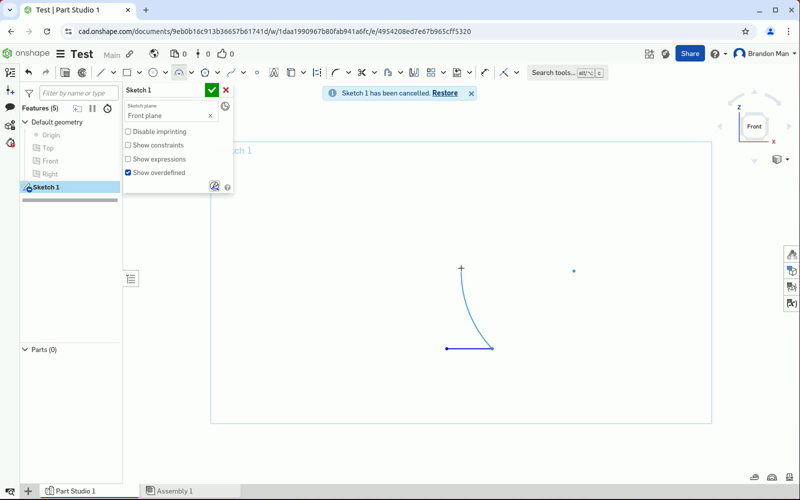
mouse_move(469, 311)
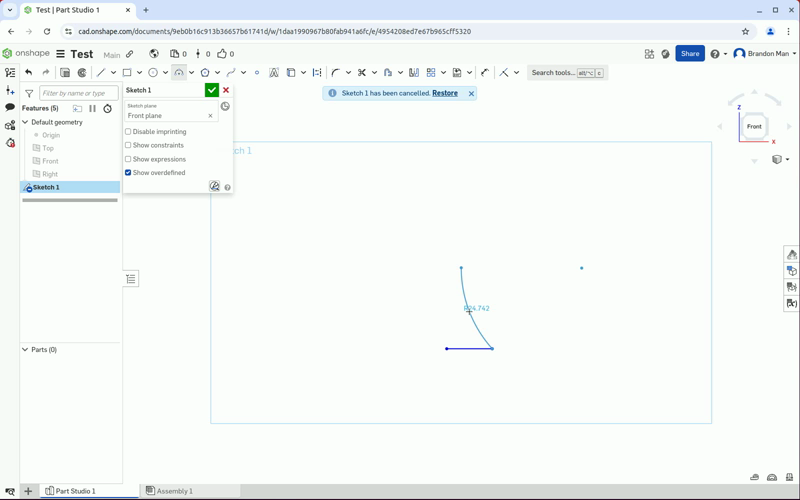
click(469, 311)
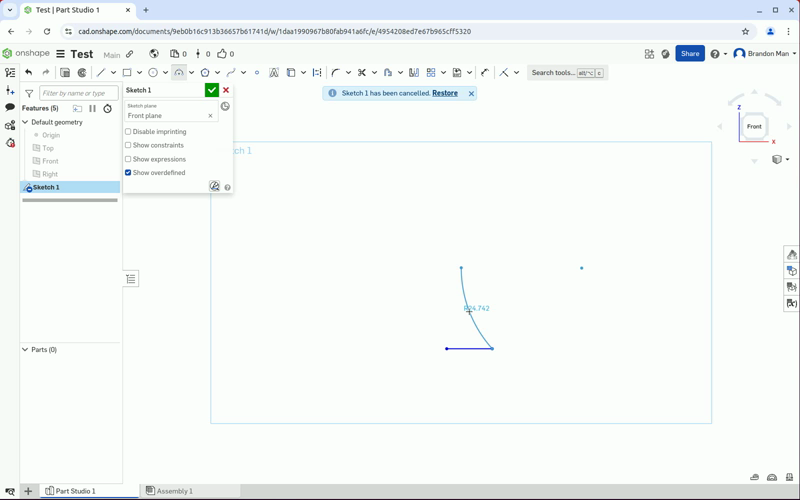
key_up(shift)
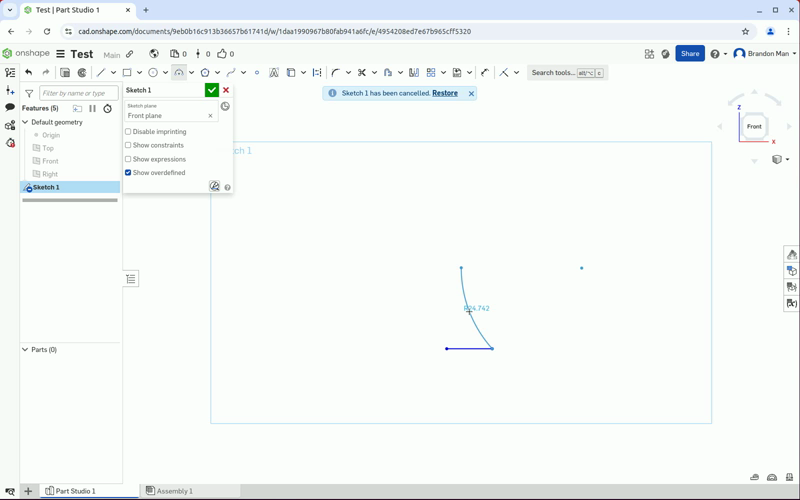
key(esc)
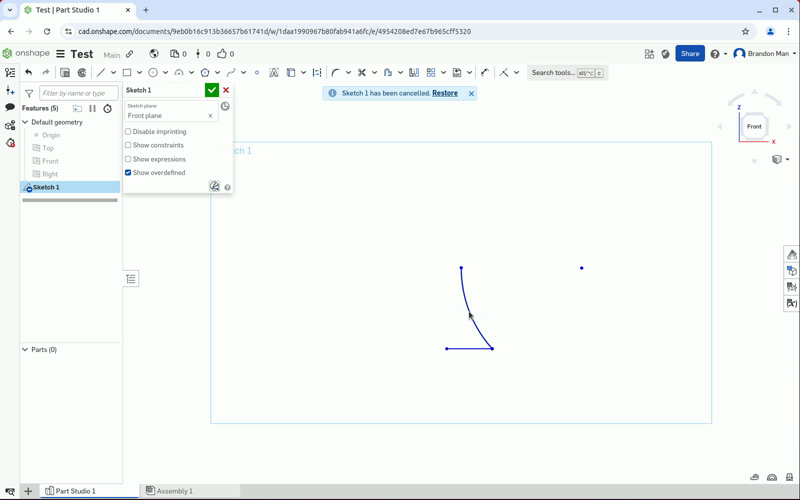
key(l)
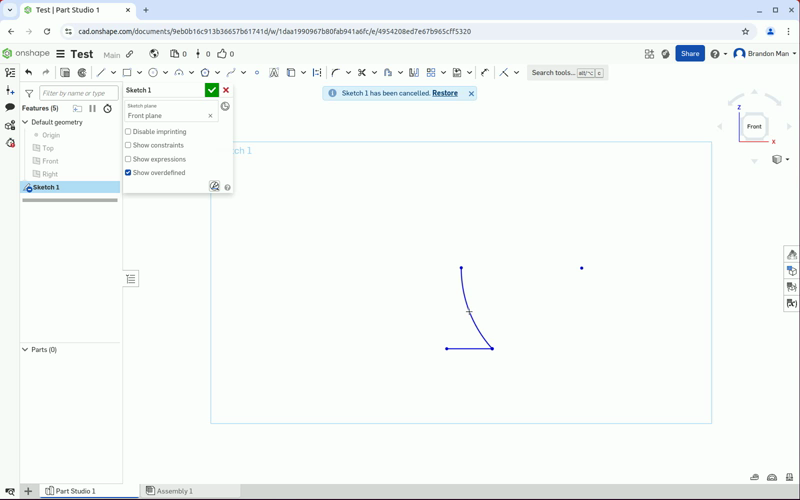
mouse_move(461, 267)
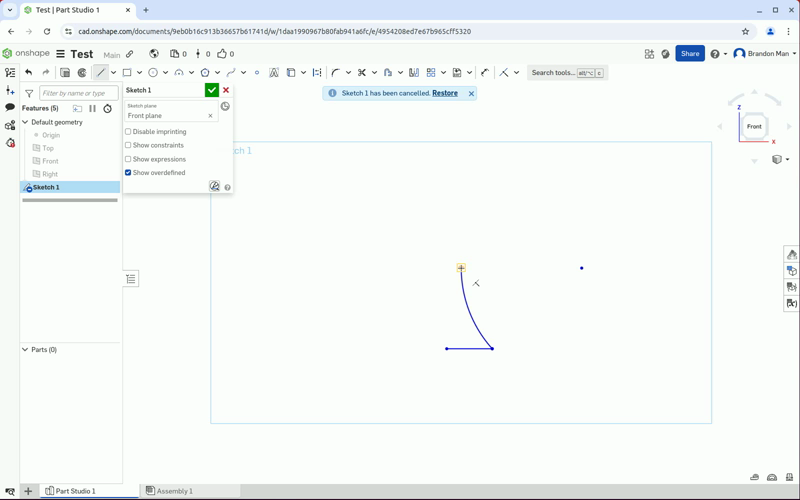
click(461, 267)
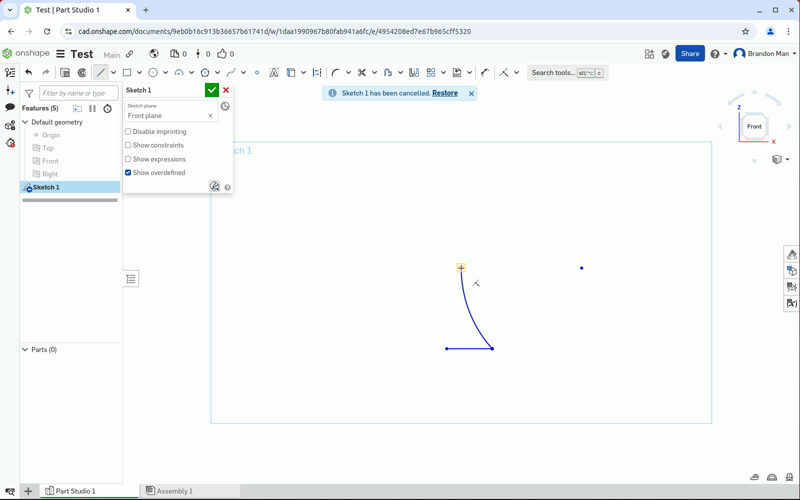
key_down(shift)
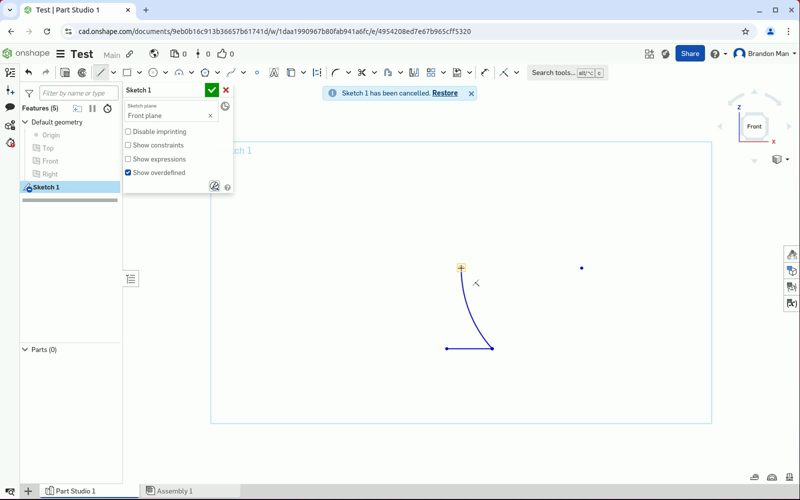
mouse_move(491, 267)
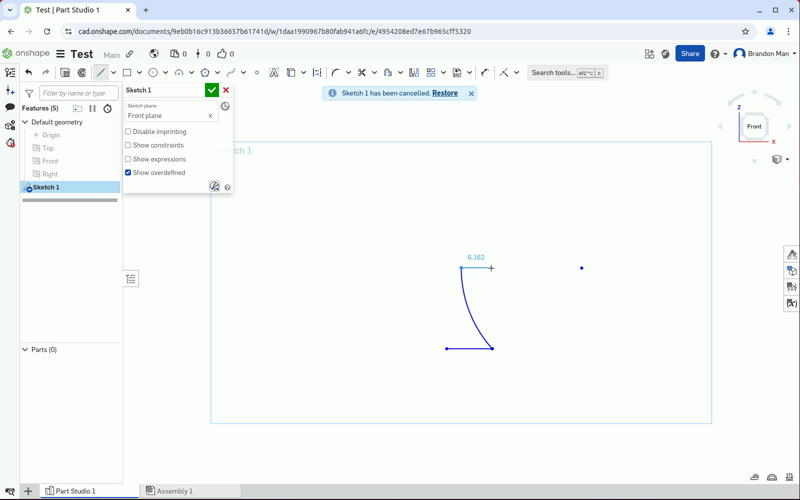
mouse_move(461, 260)
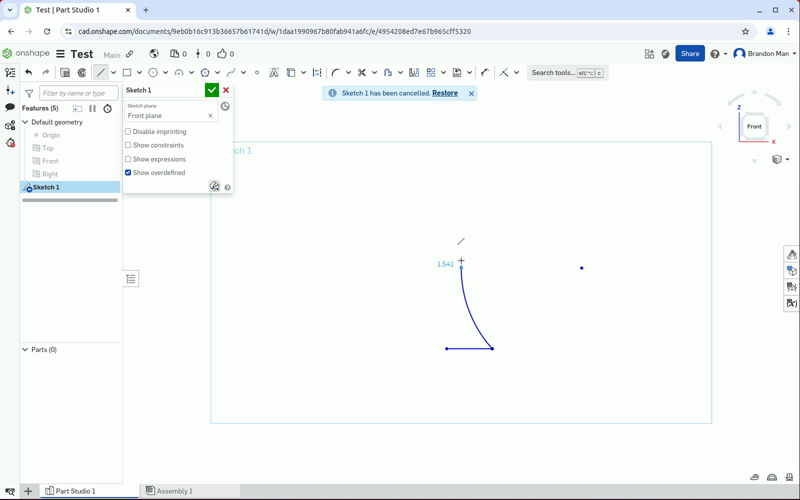
click(461, 260)
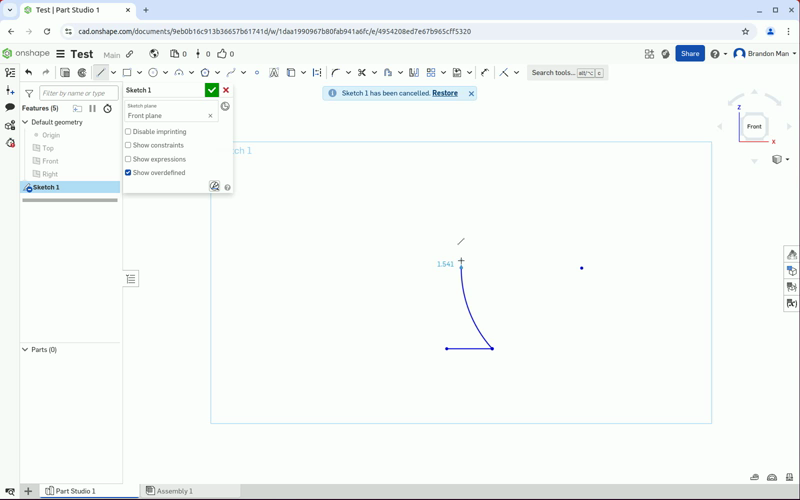
key_up(shift)
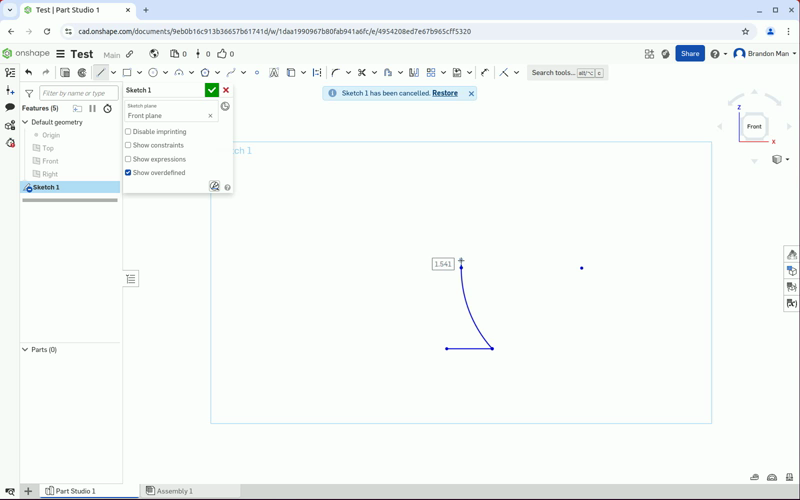
key_down(shift)
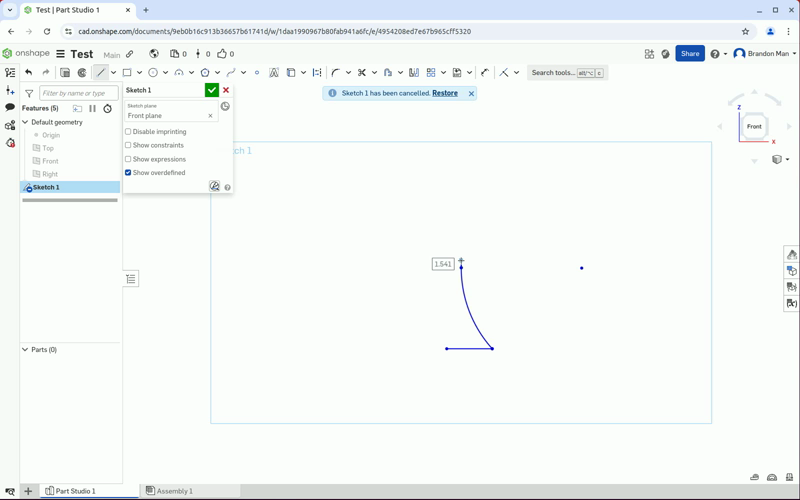
mouse_move(491, 260)
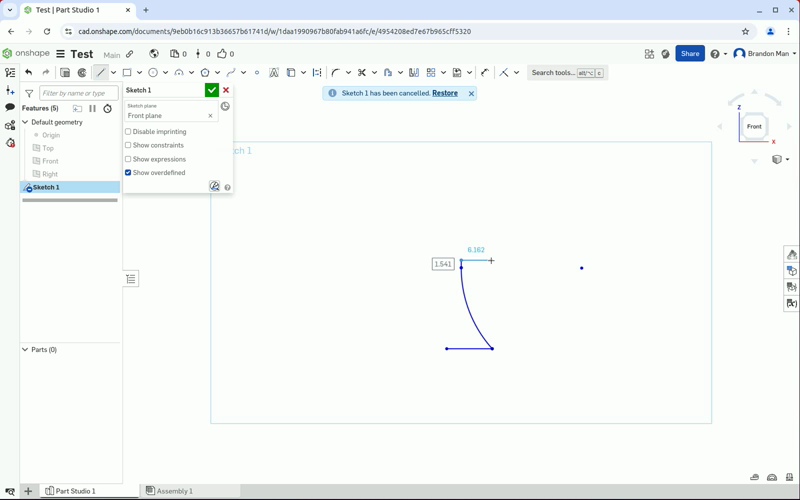
mouse_move(446, 260)
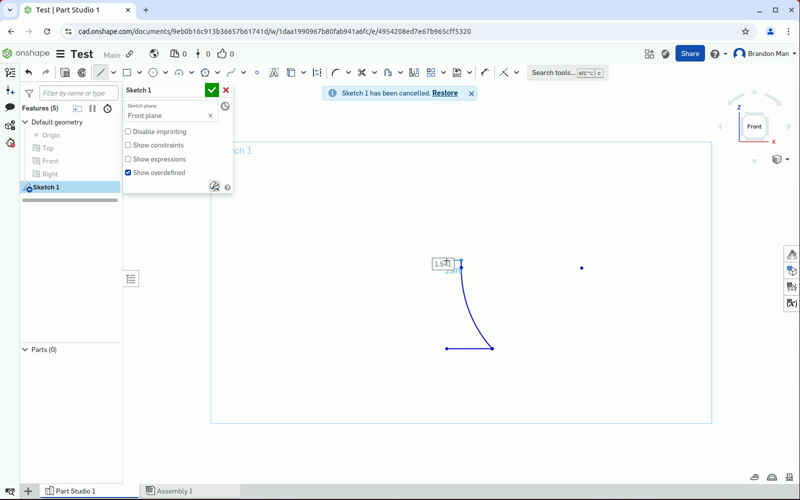
click(446, 260)
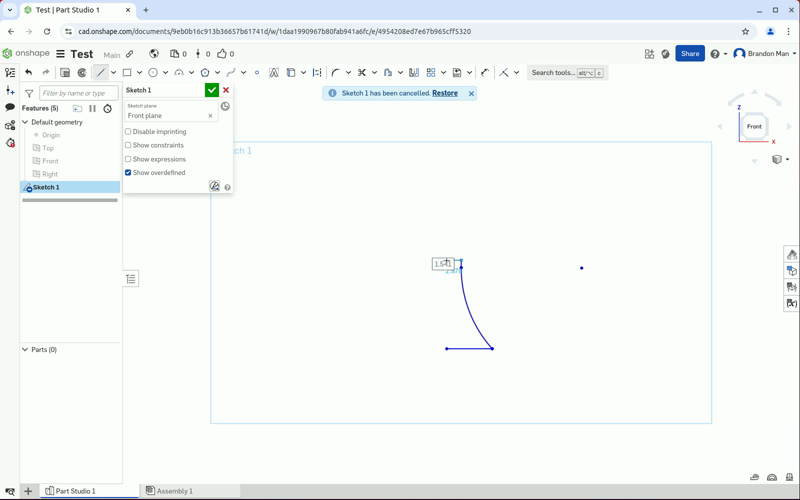
key_up(shift)
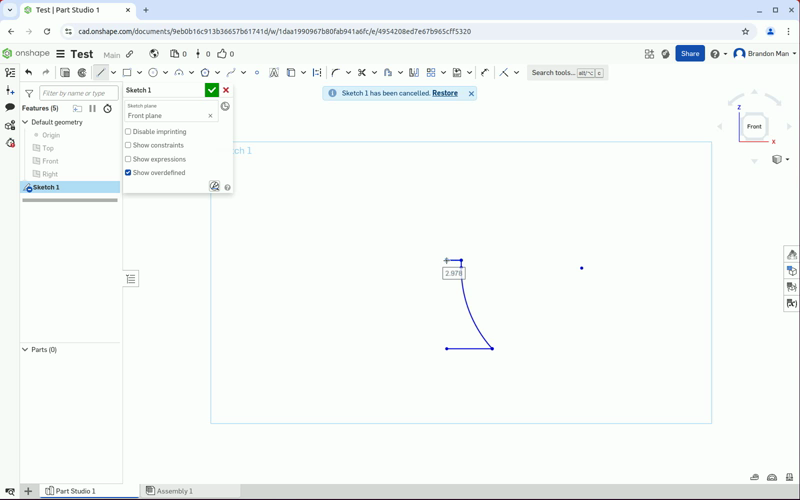
key_down(shift)
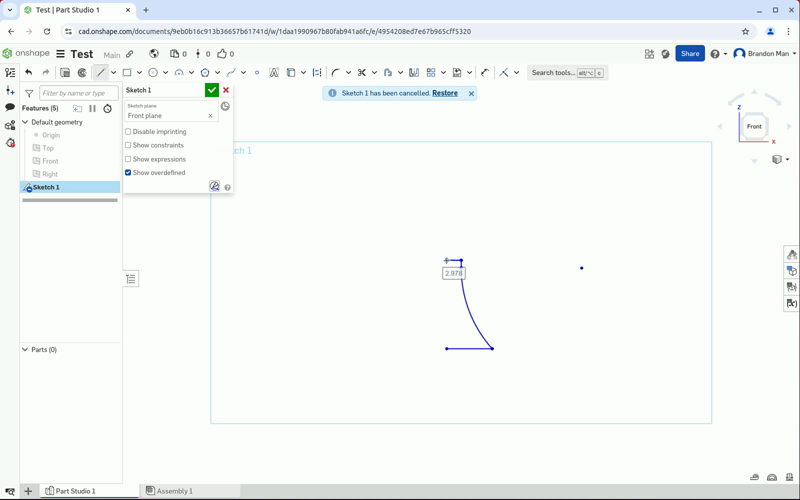
mouse_move(446, 348)
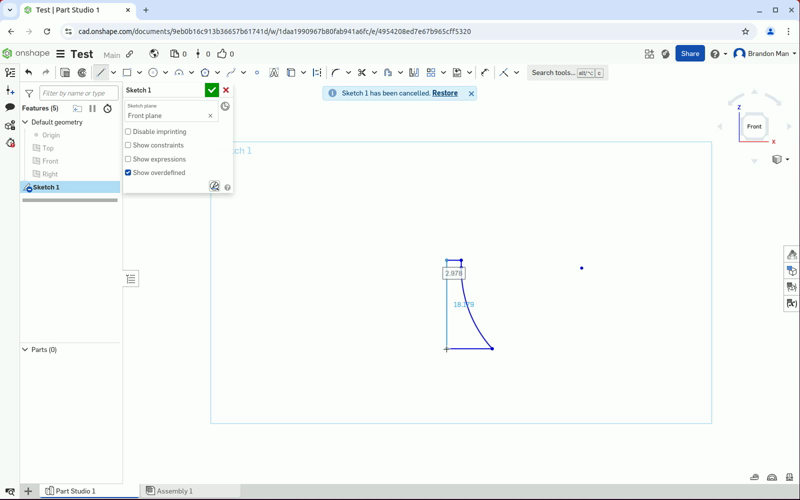
key_up(shift)
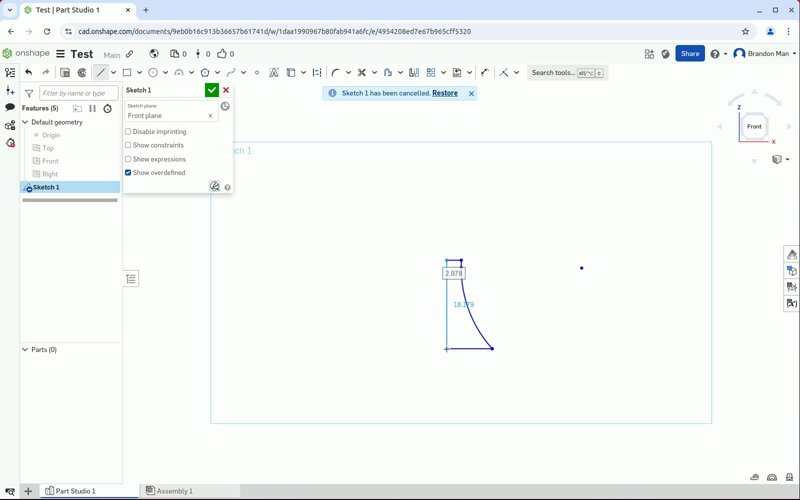
click(446, 348)
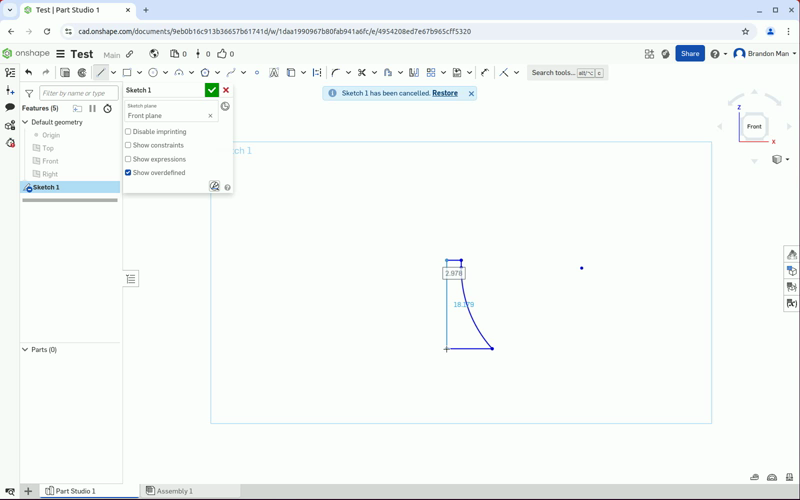
key(esc)
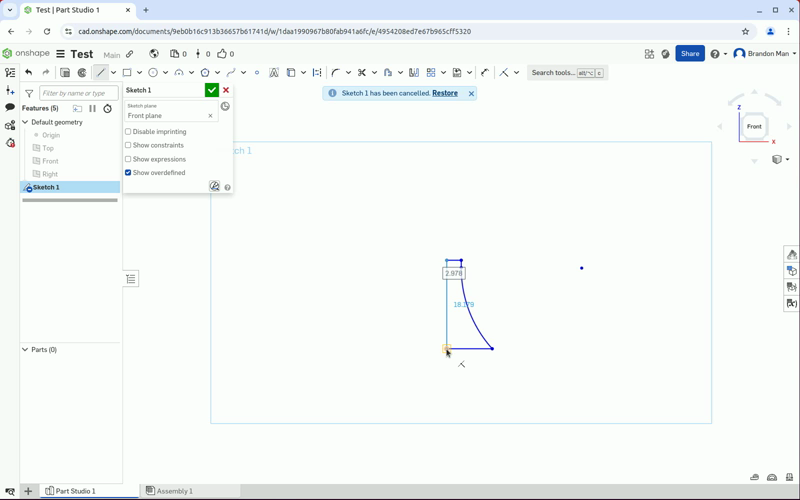
mouse_move(448, 290)
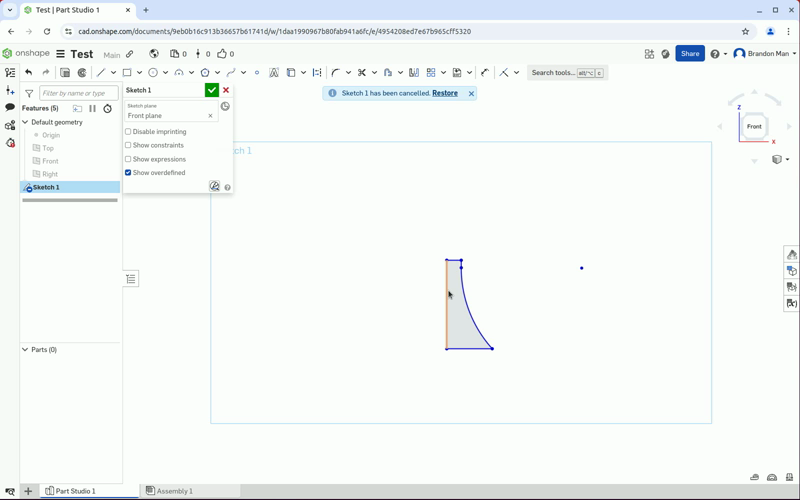
click(448, 290)
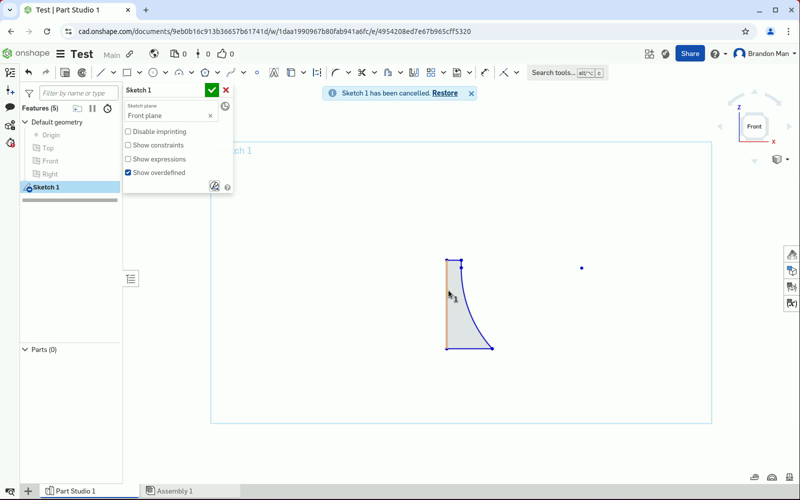
mouse_move(73, 352)
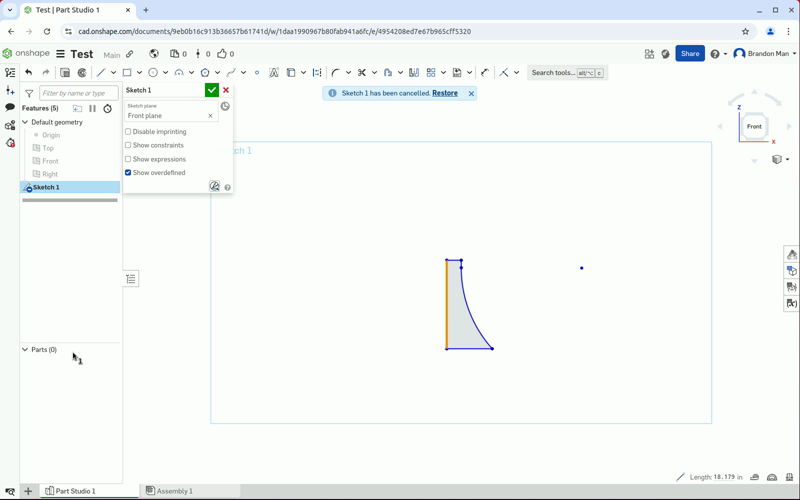
key(shift+y)
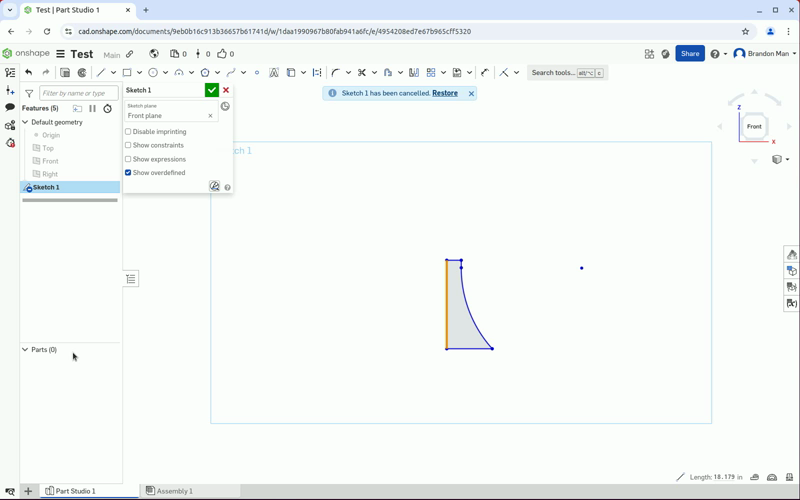
key(shift+e)
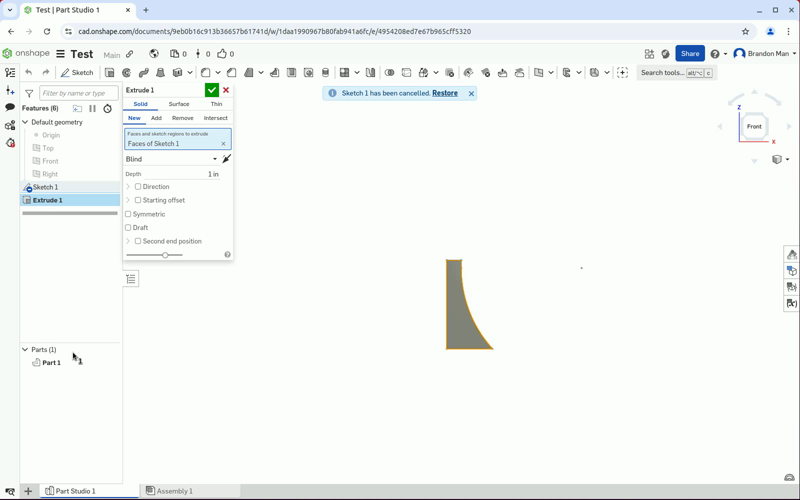
mouse_move(143, 106)
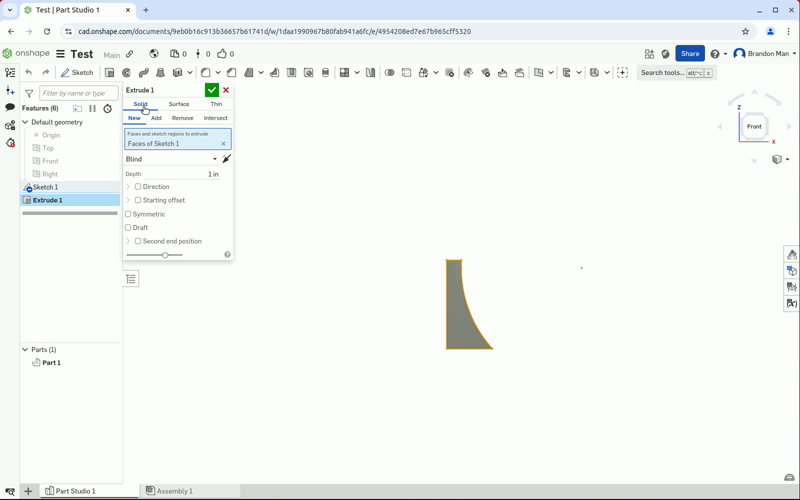
click(143, 106)
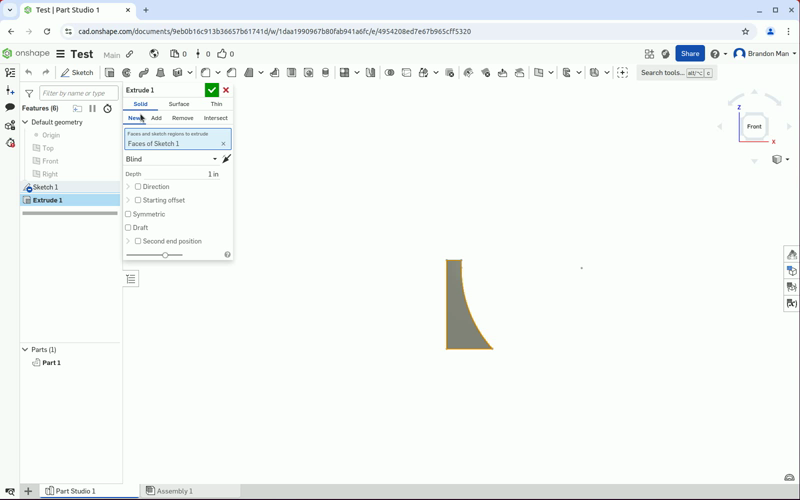
mouse_move(137, 120)
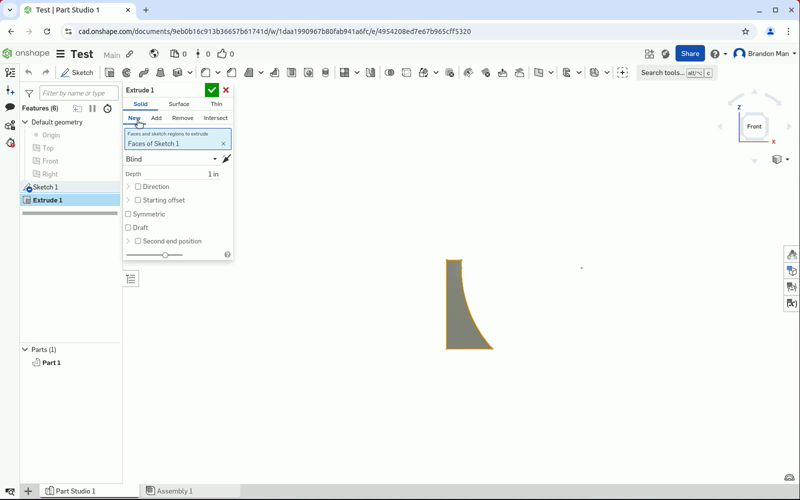
click(137, 120)
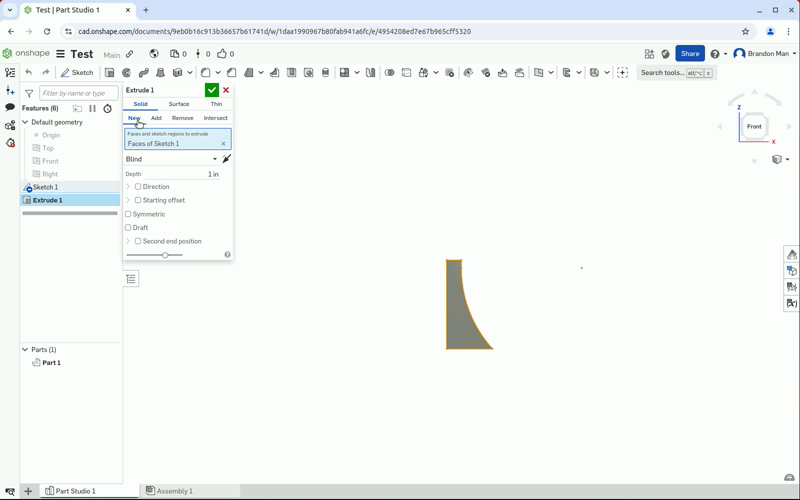
key(tab, 4)
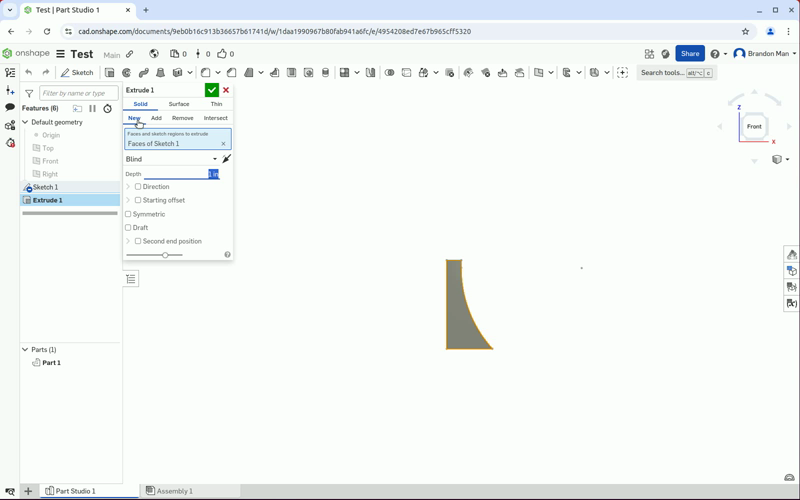
text(0.481)
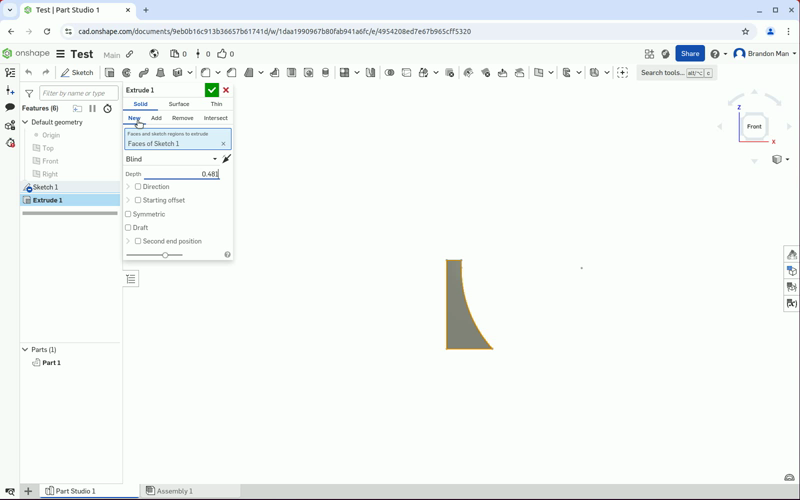
key(enter)
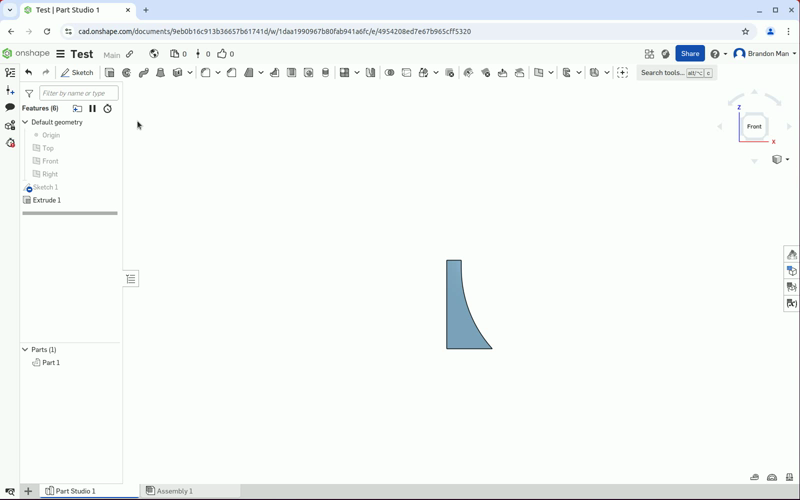
key(shift+h)
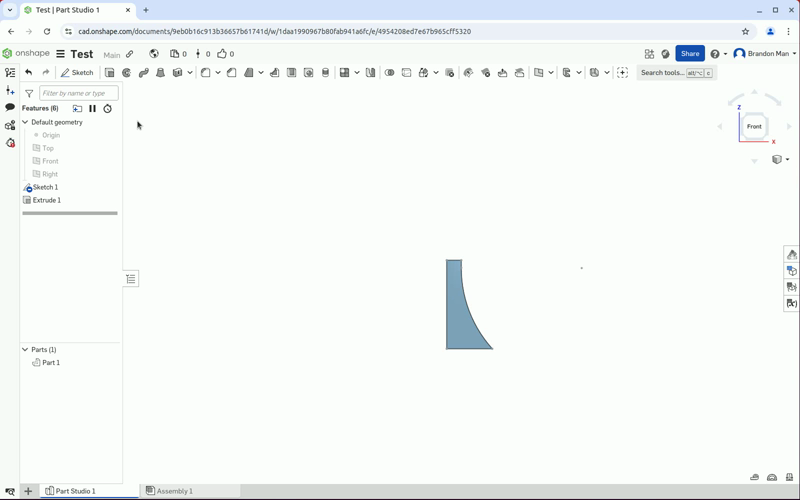
key(shift+h)
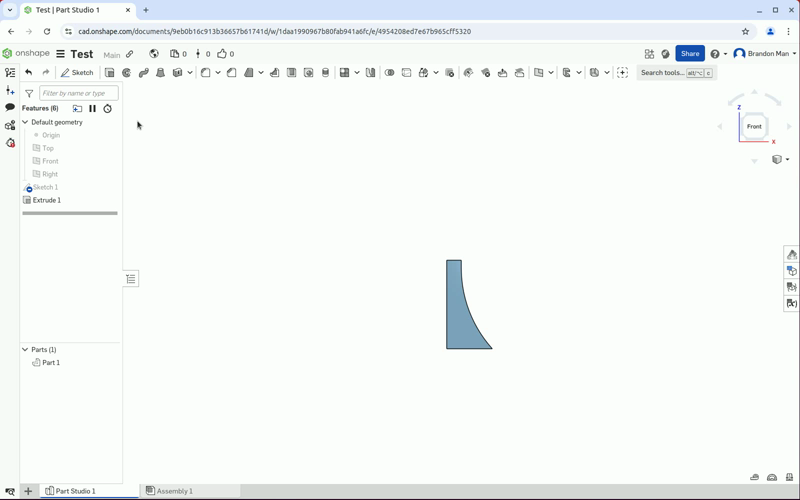
mouse_move(73, 189)
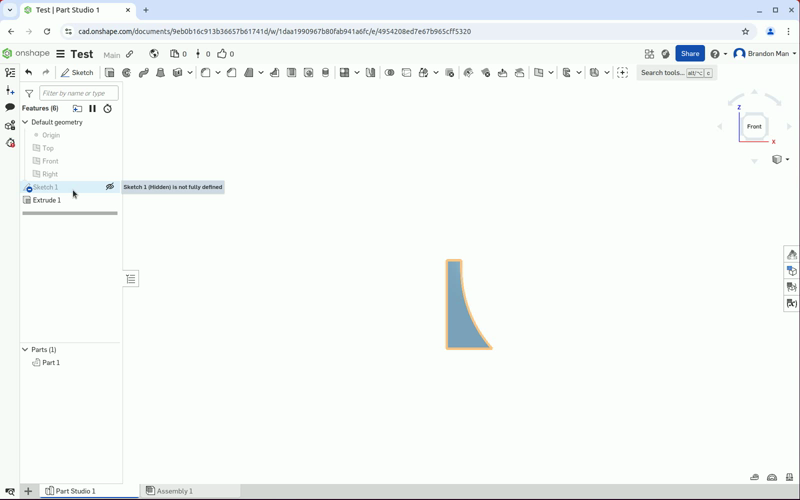
click(73, 189)
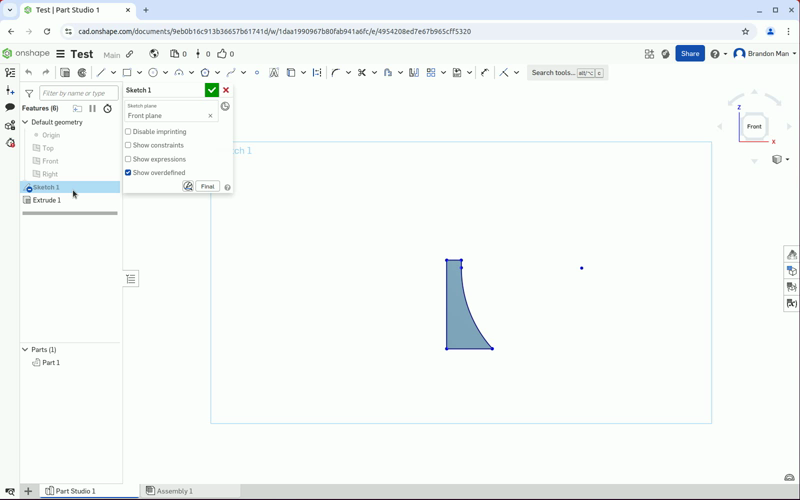
mouse_move(229, 92)
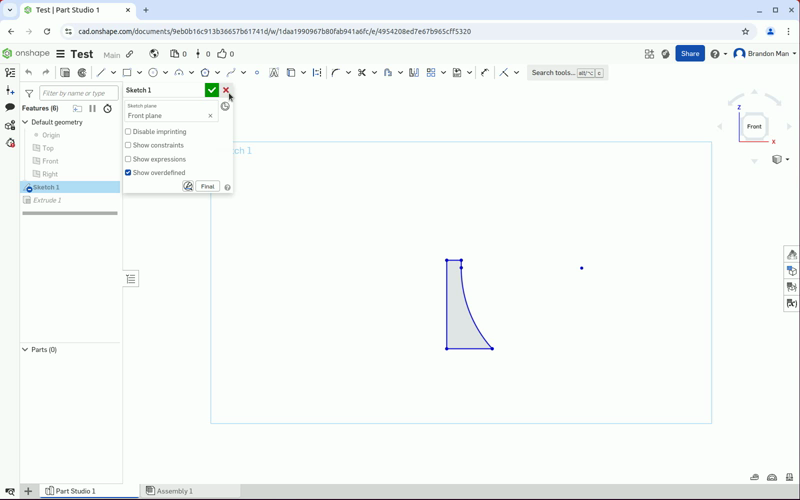
click(229, 92)
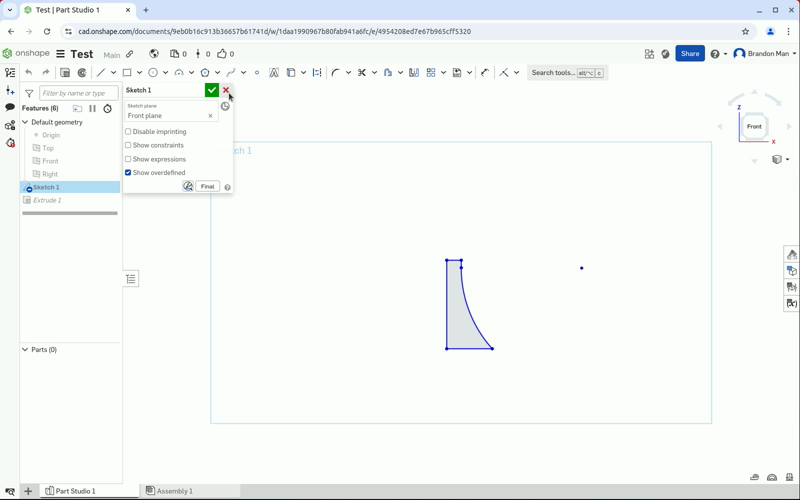
key(shift+s)
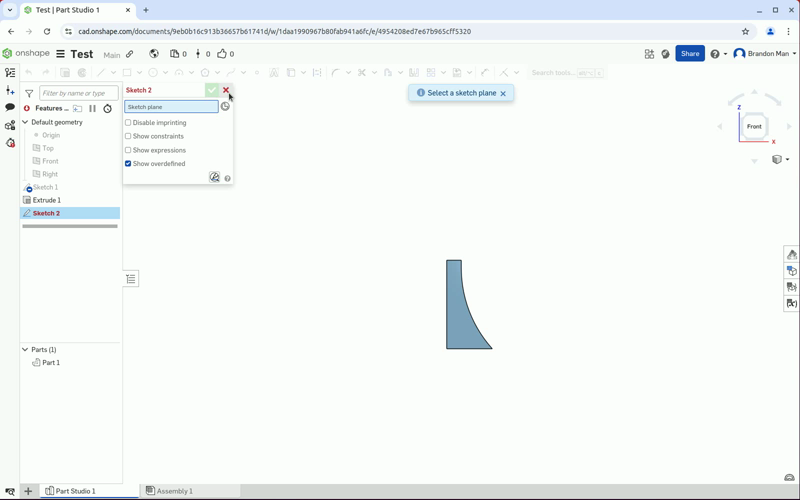
mouse_move(73, 163)
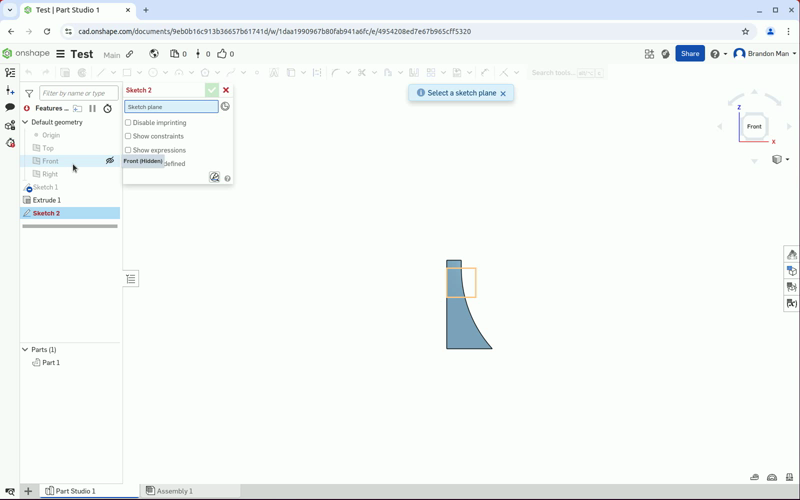
click(73, 163)
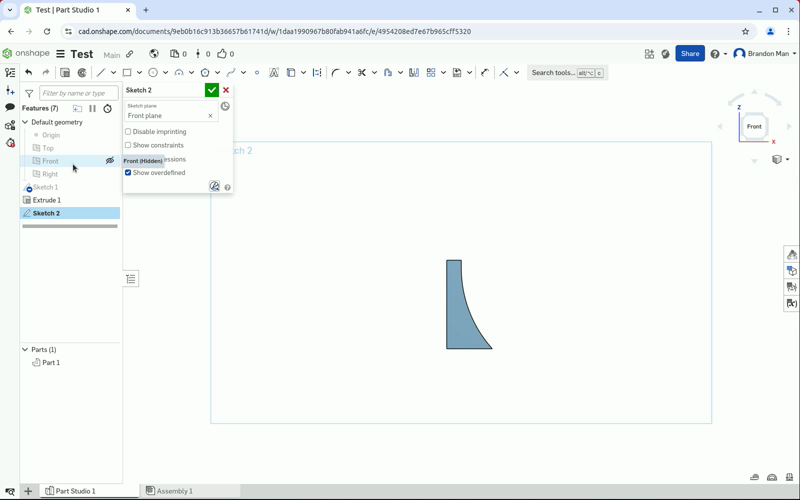
mouse_move(73, 352)
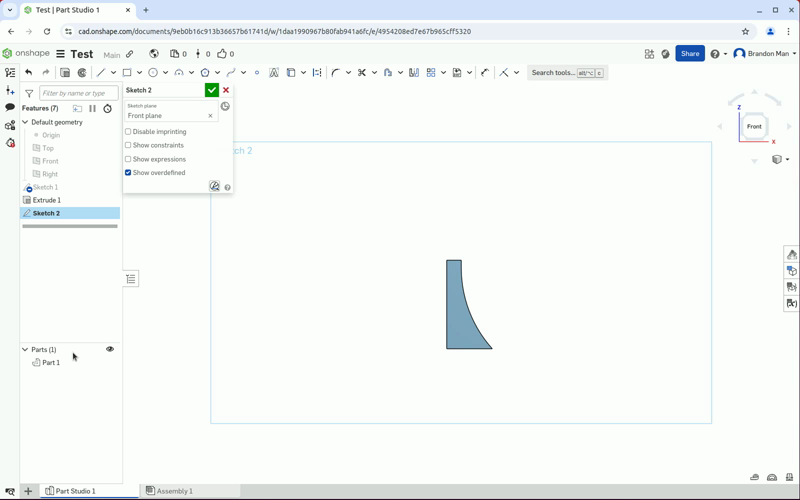
key(y)
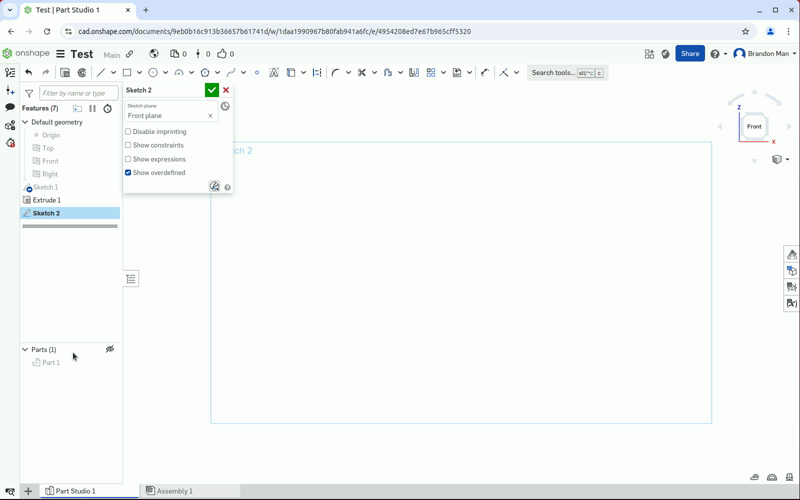
key(l)
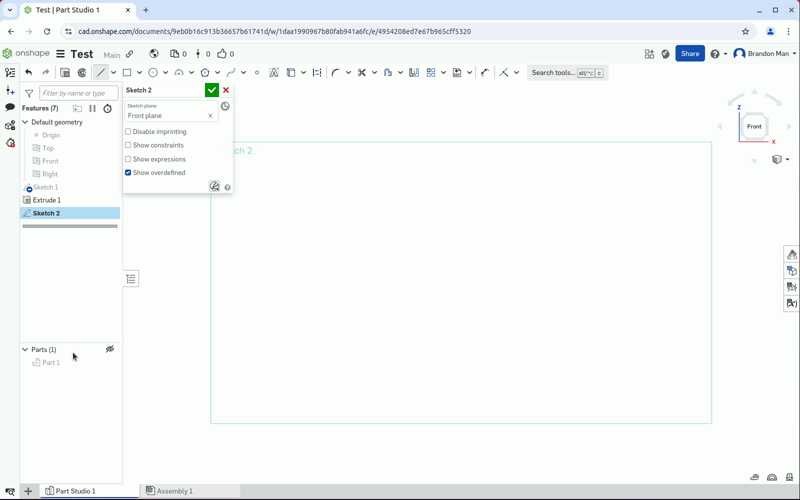
key_down(shift)
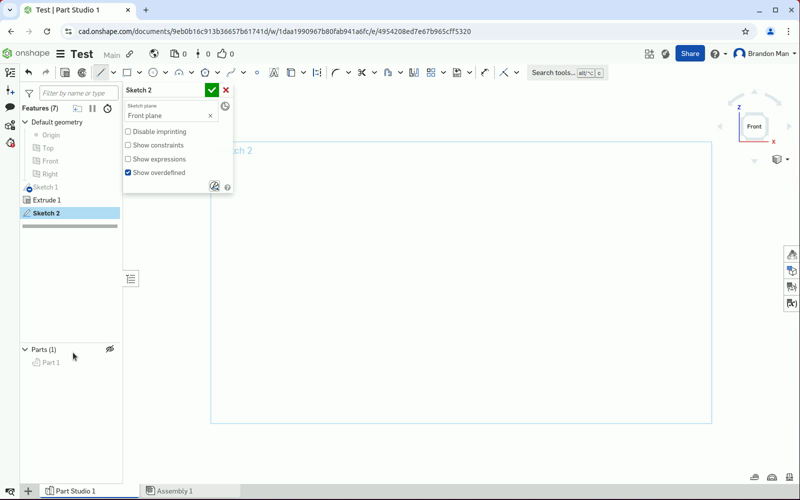
mouse_move(446, 352)
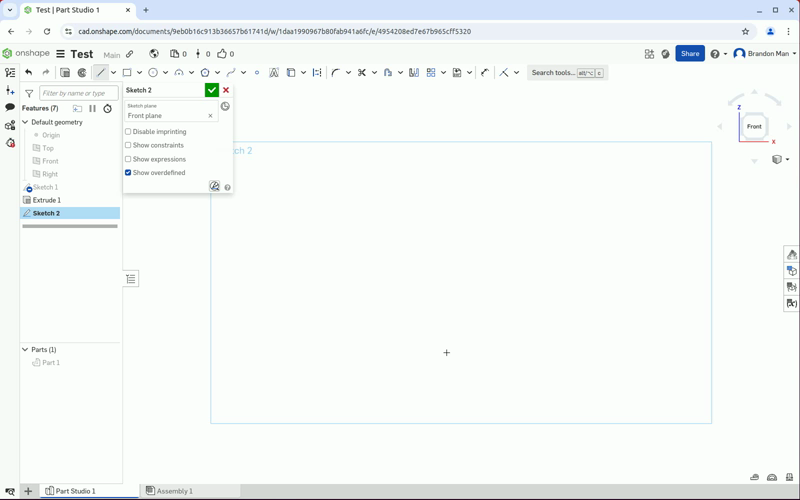
click(446, 352)
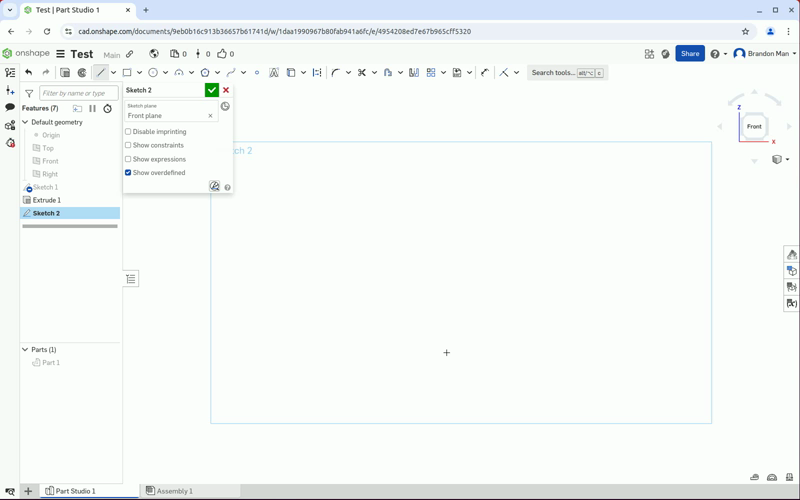
key_up(shift)
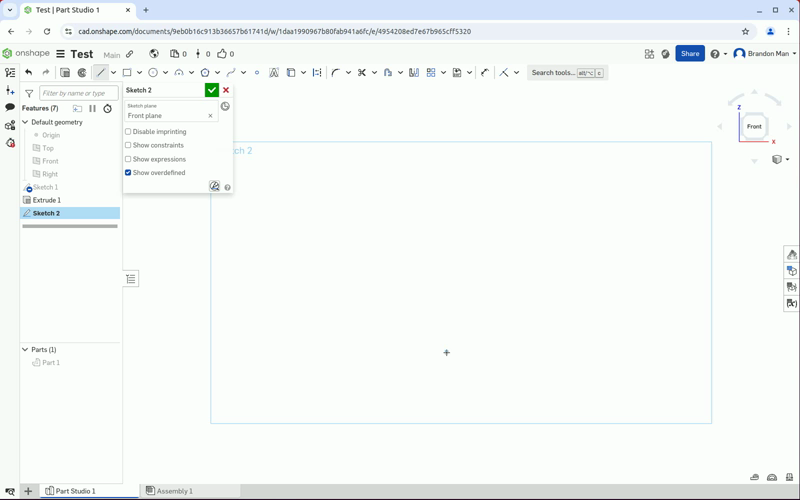
key_down(shift)
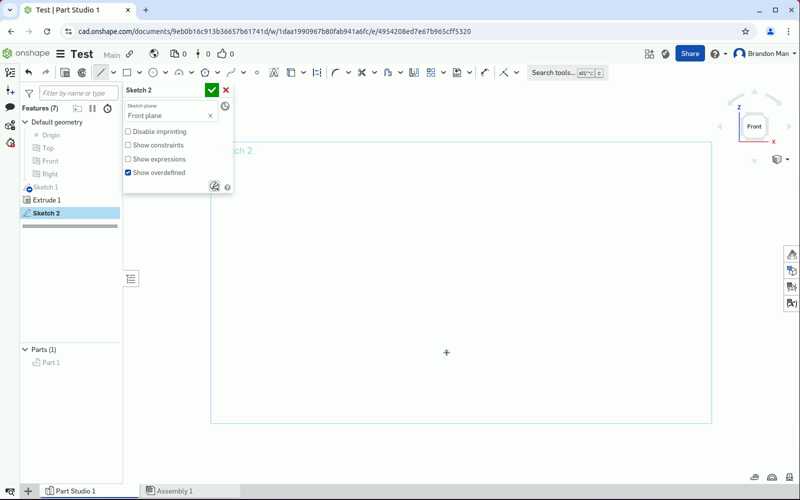
mouse_move(476, 352)
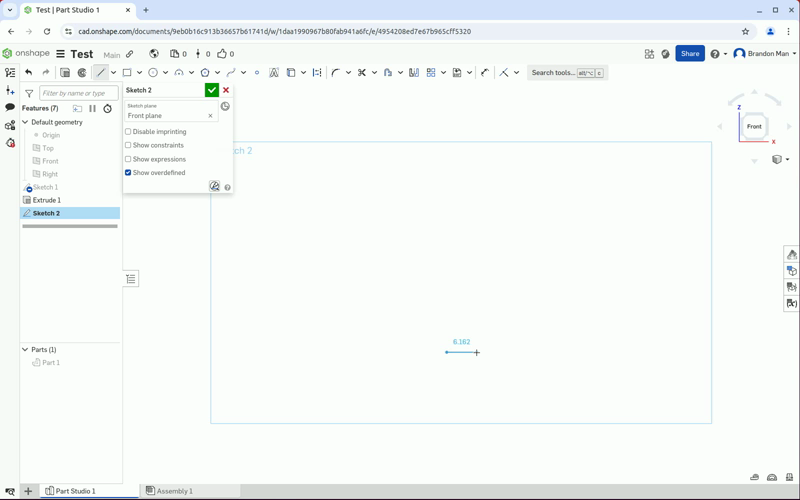
mouse_move(492, 352)
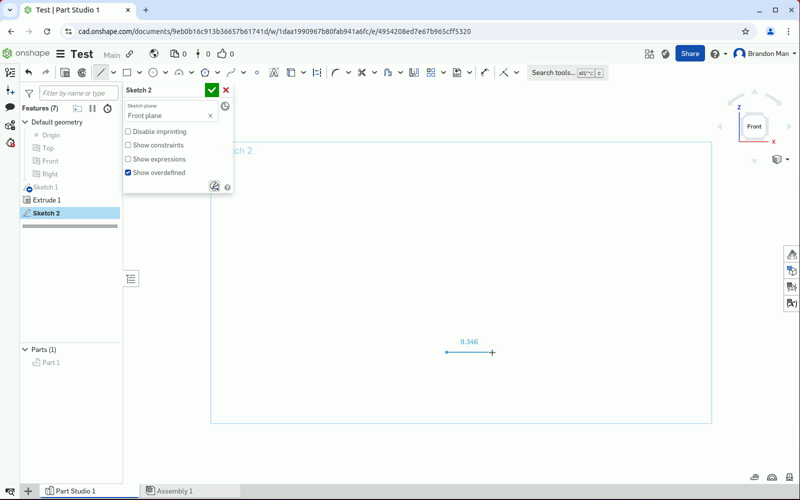
click(492, 352)
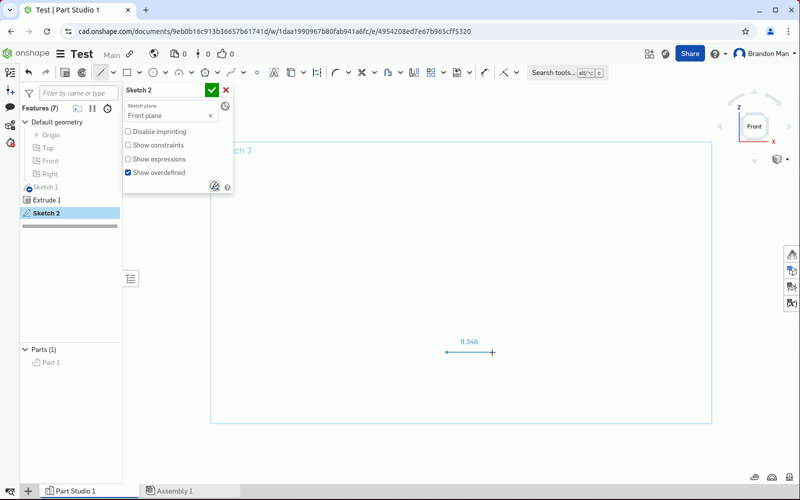
key_up(shift)
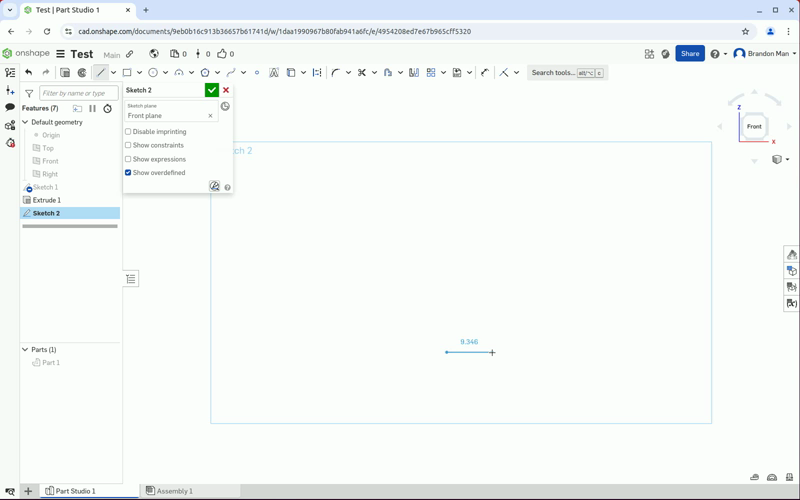
key_down(shift)
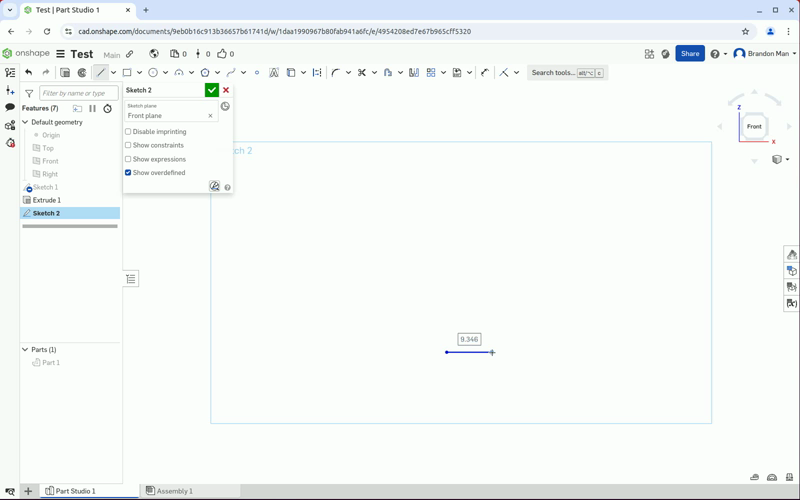
mouse_move(522, 352)
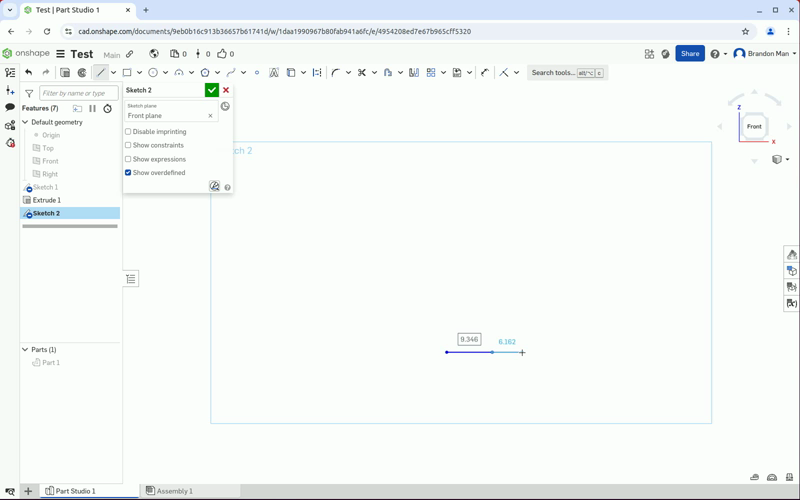
mouse_move(492, 349)
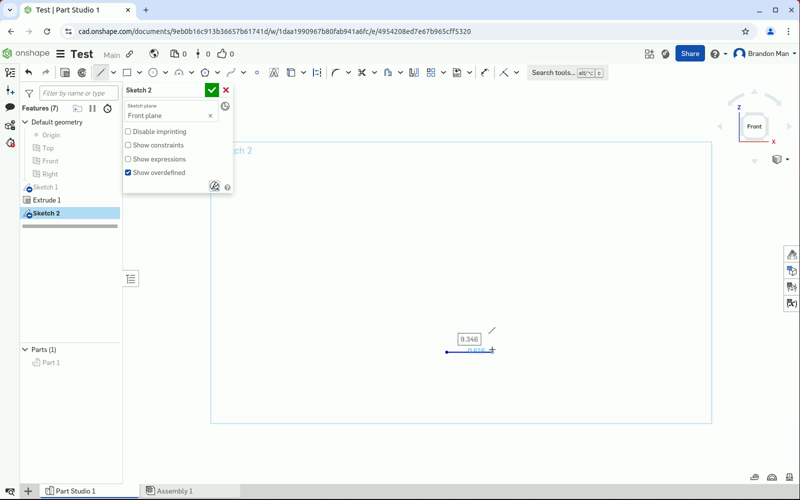
scroll(6)
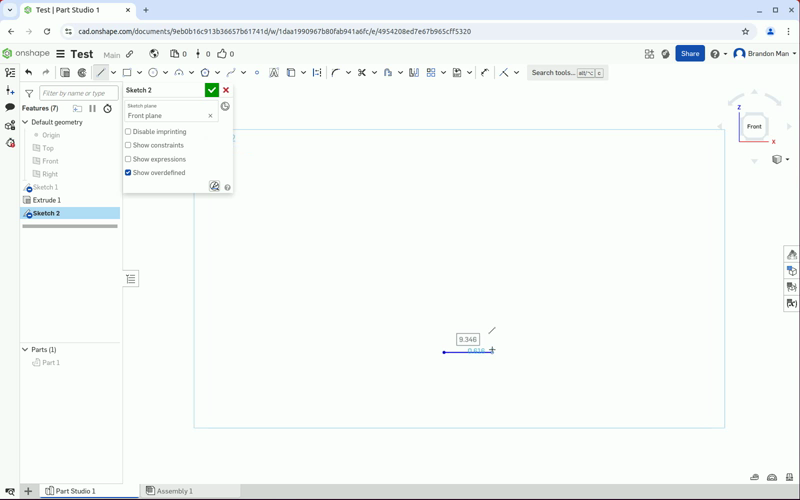
scroll(6)
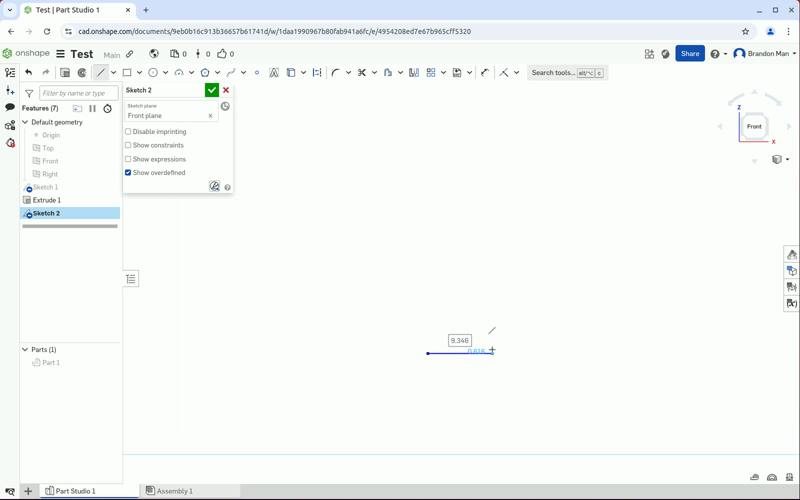
scroll(6)
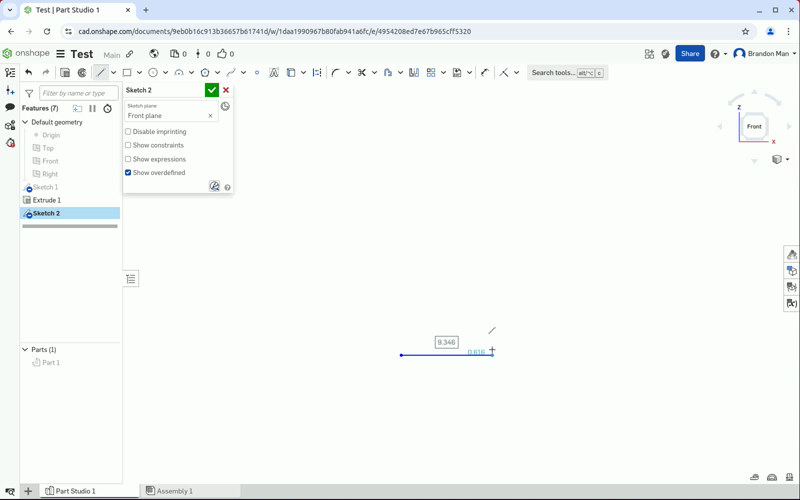
scroll(6)
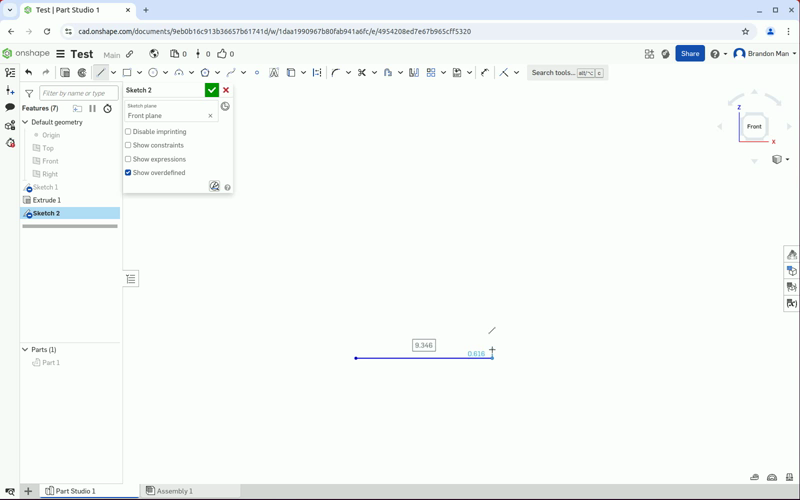
scroll(6)
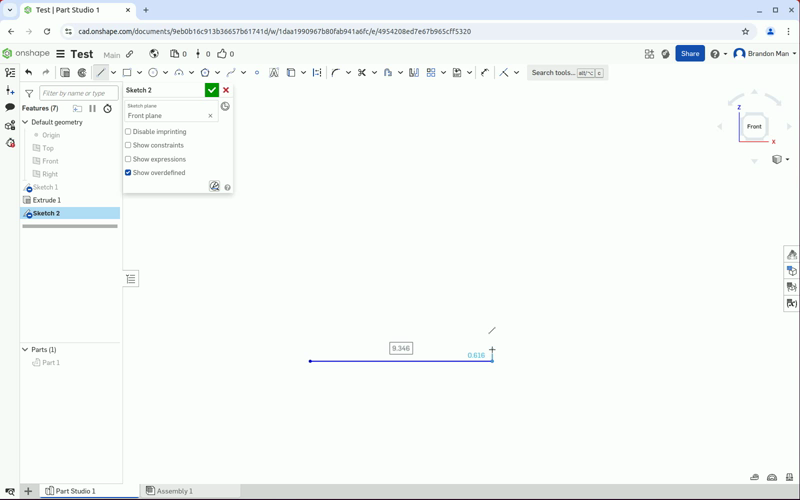
scroll(6)
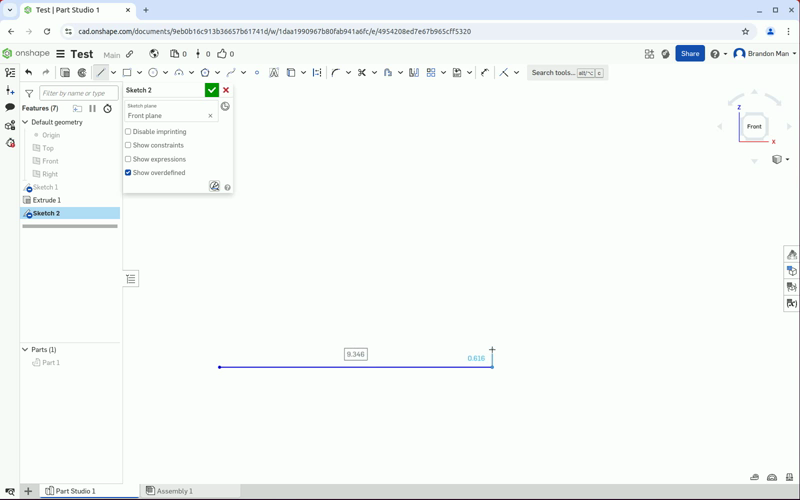
scroll(6)
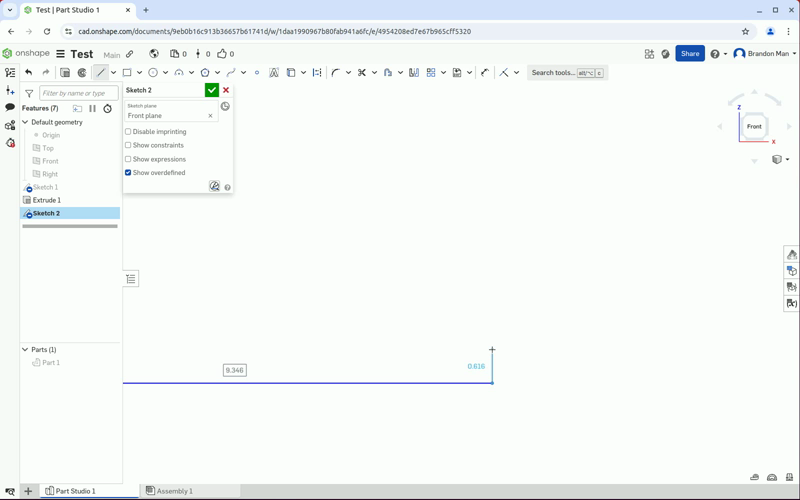
click(492, 349)
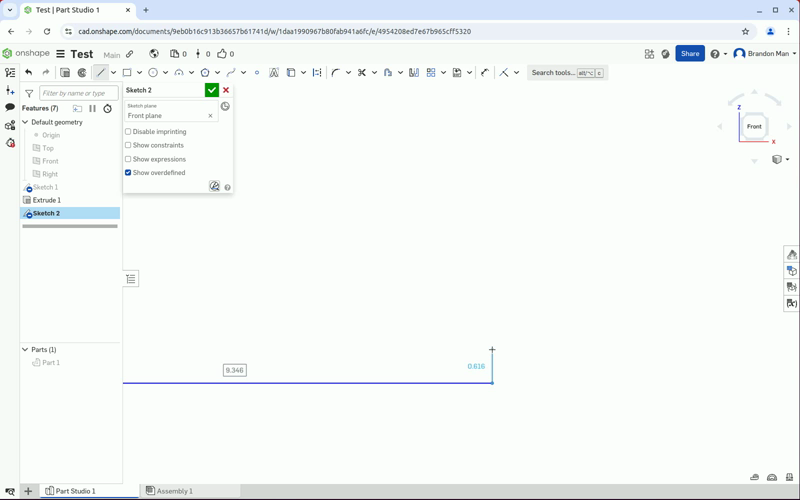
scroll(-6)
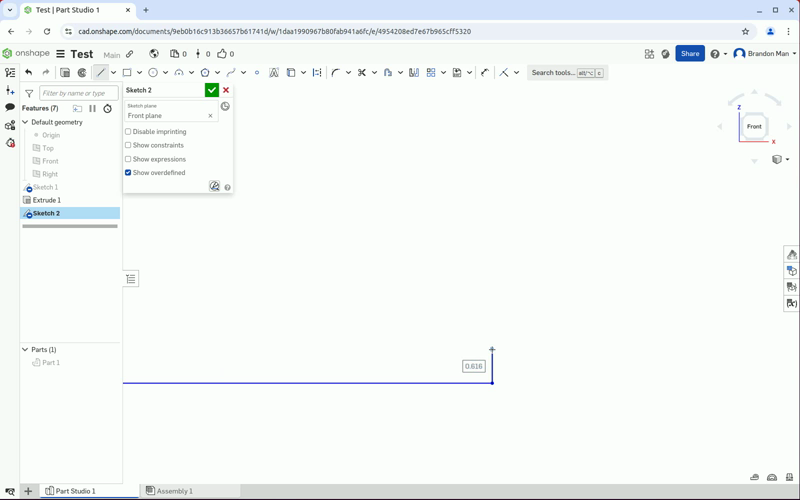
scroll(-6)
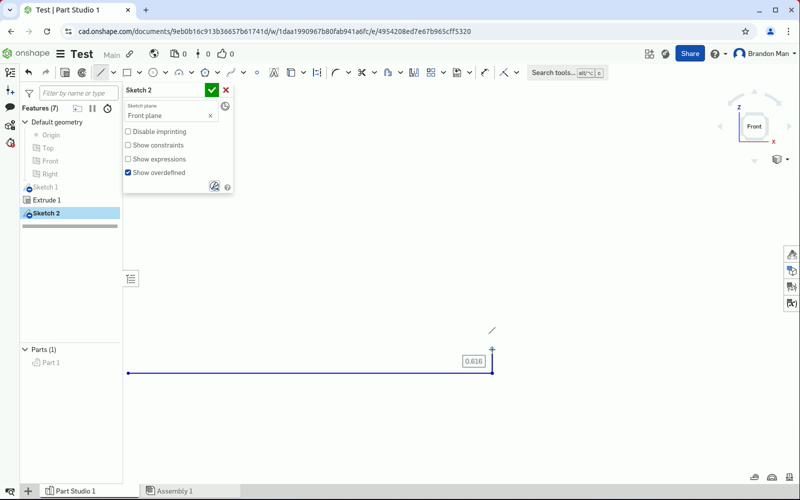
scroll(-6)
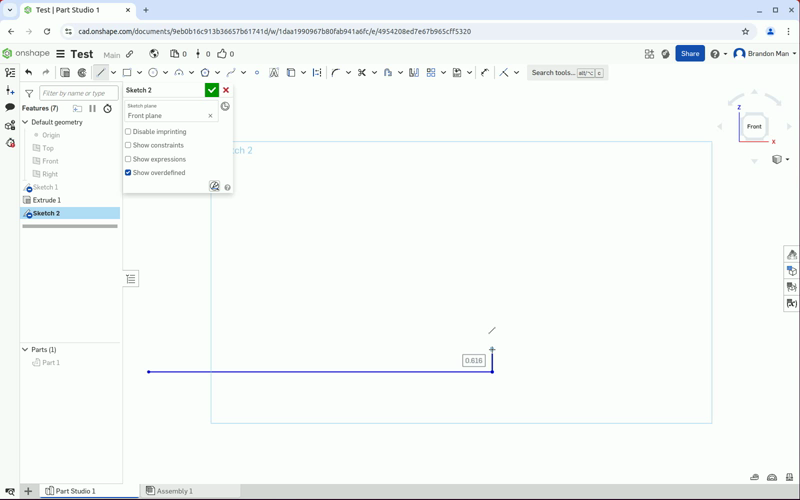
scroll(-6)
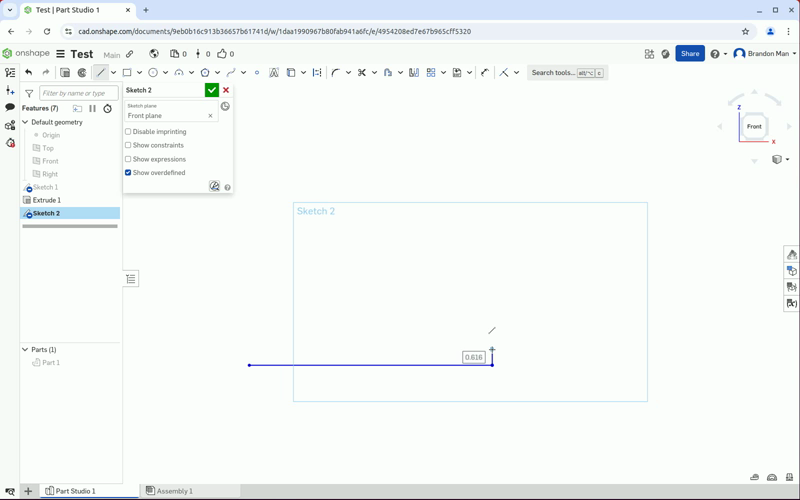
scroll(-6)
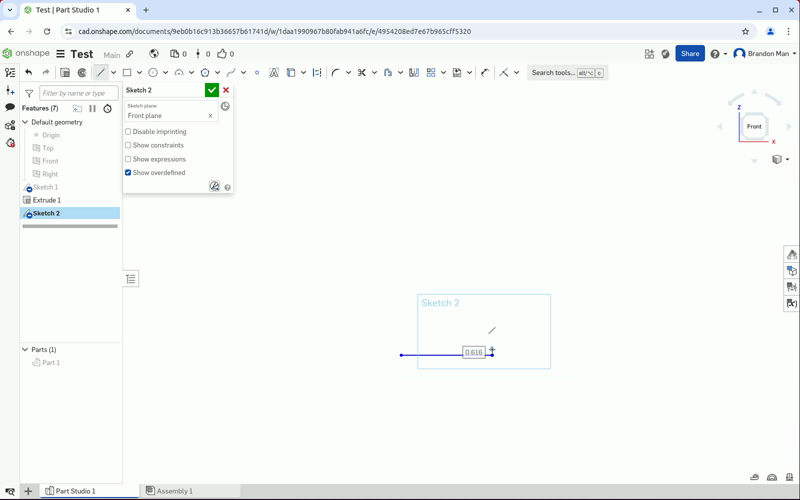
scroll(-6)
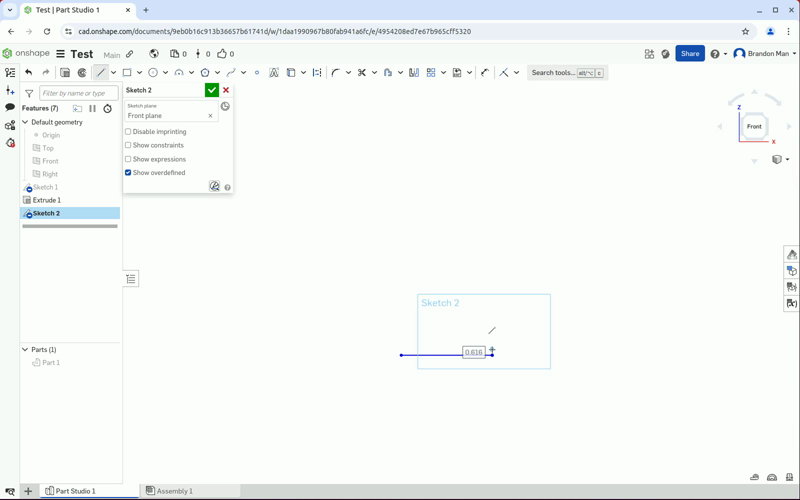
scroll(-6)
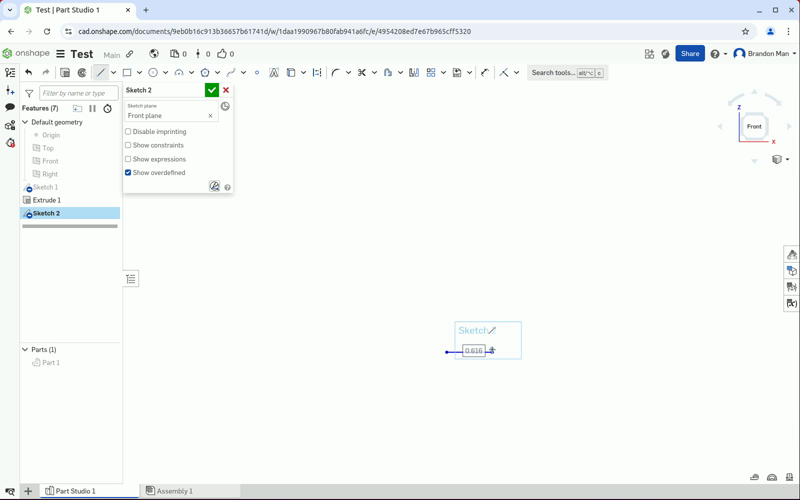
key_up(shift)
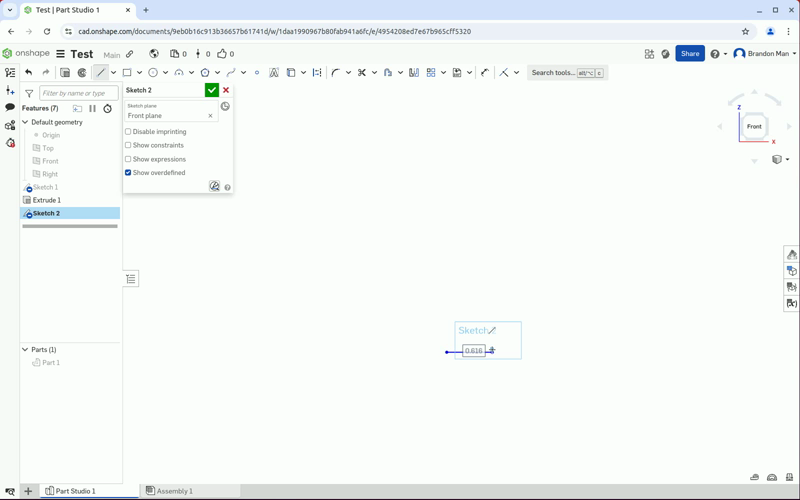
key_down(shift)
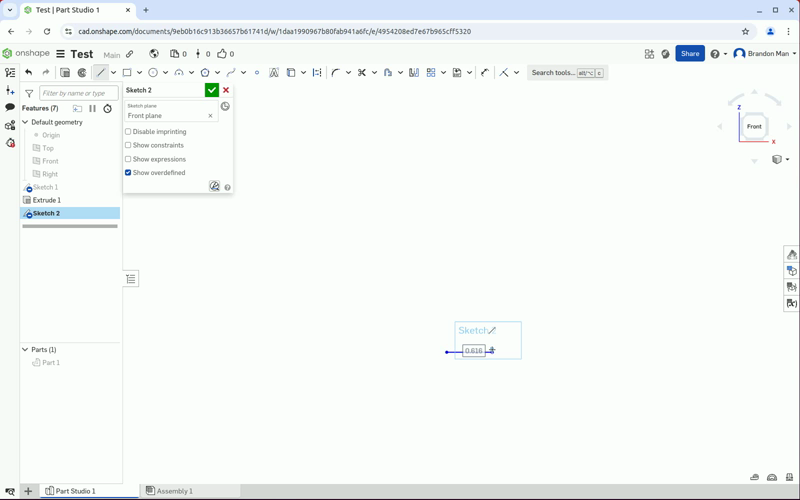
mouse_move(522, 349)
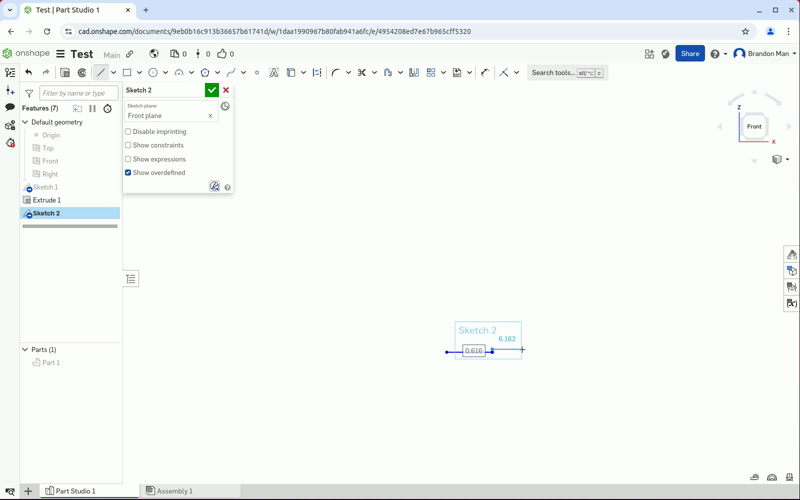
mouse_move(446, 349)
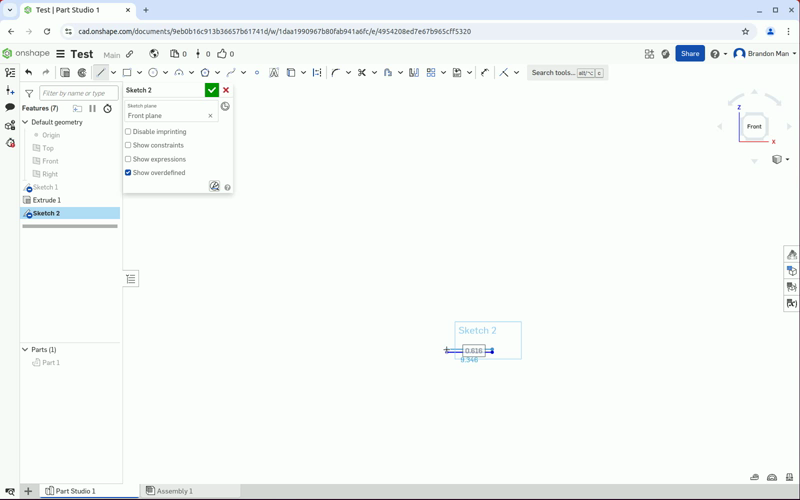
scroll(6)
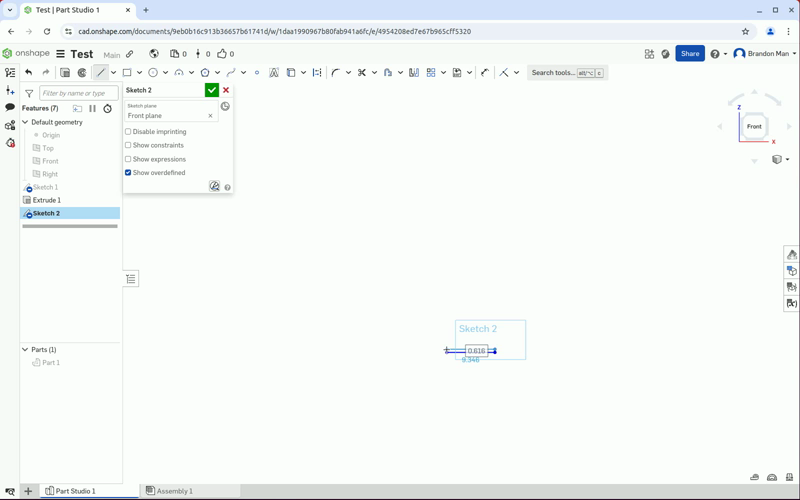
scroll(6)
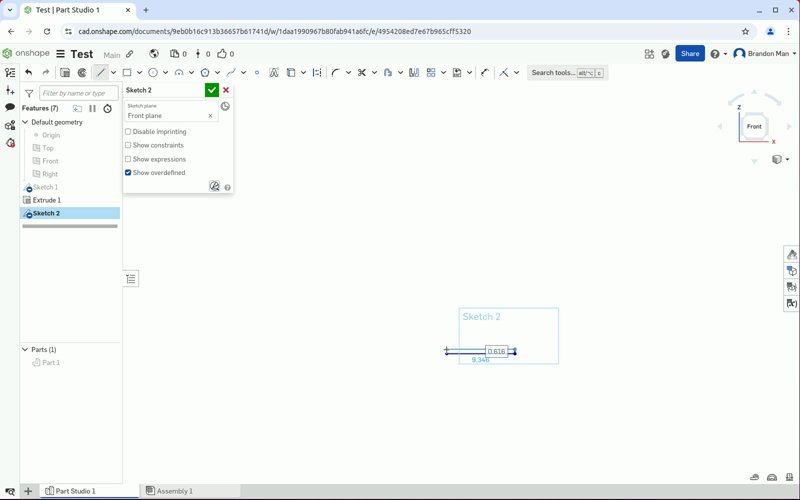
scroll(6)
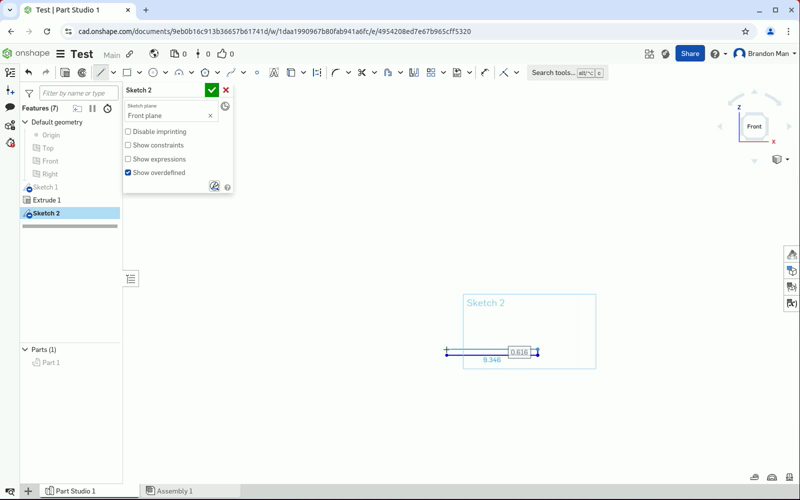
scroll(6)
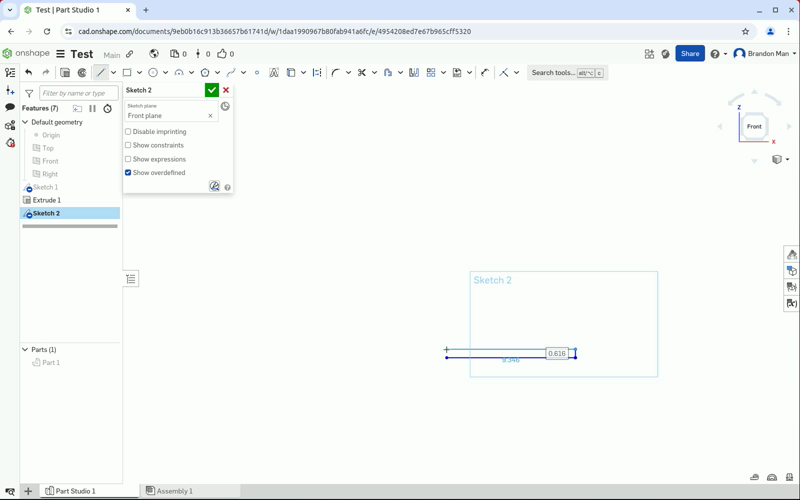
scroll(6)
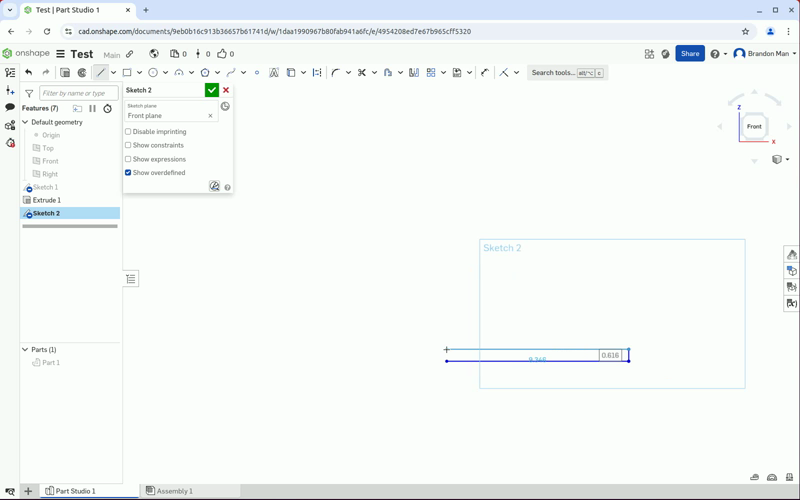
scroll(6)
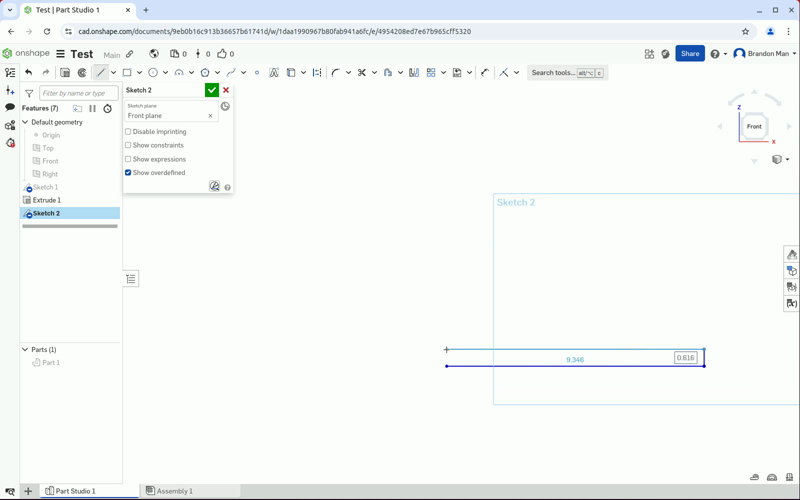
scroll(6)
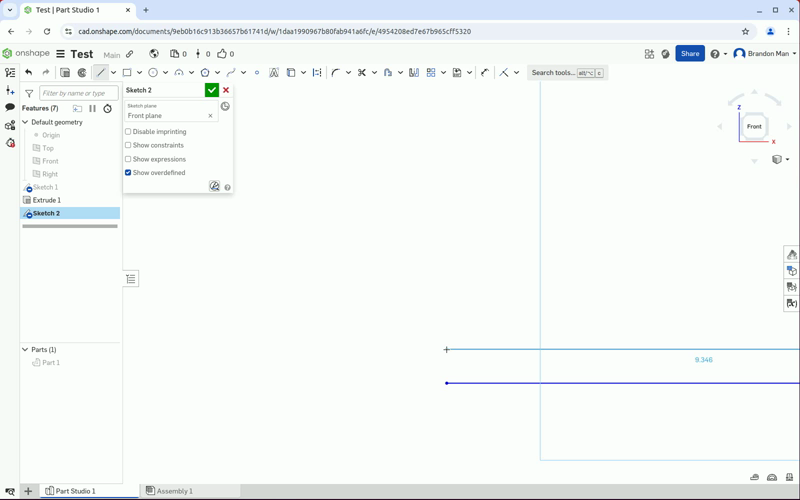
click(446, 349)
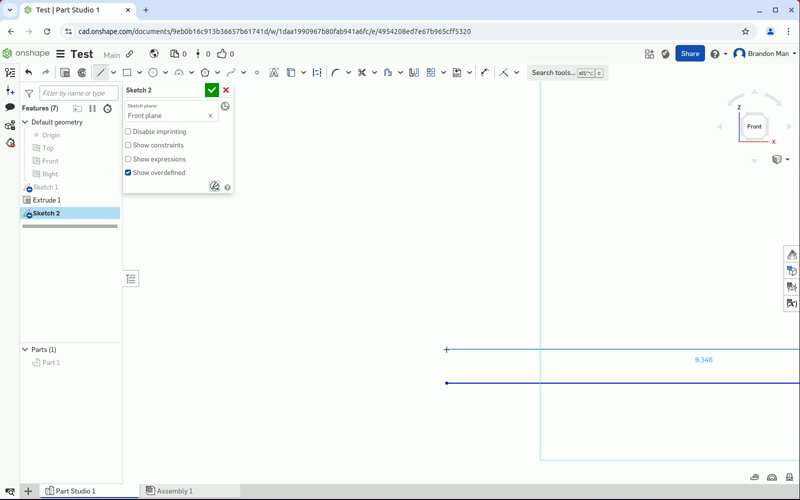
scroll(-6)
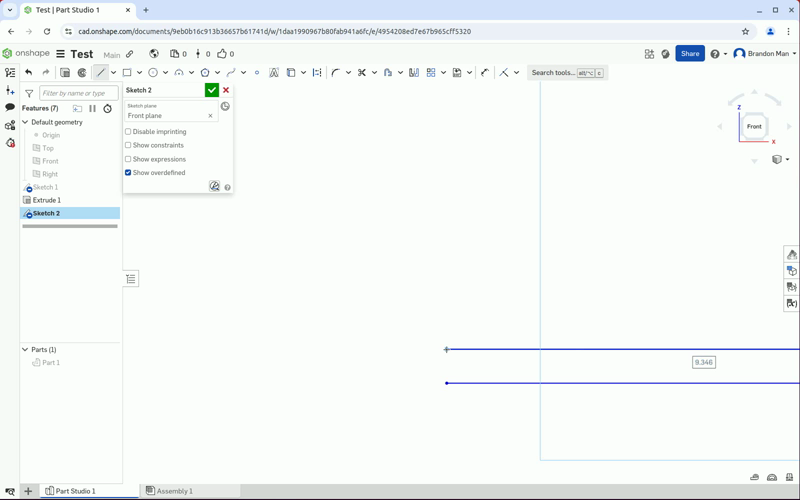
scroll(-6)
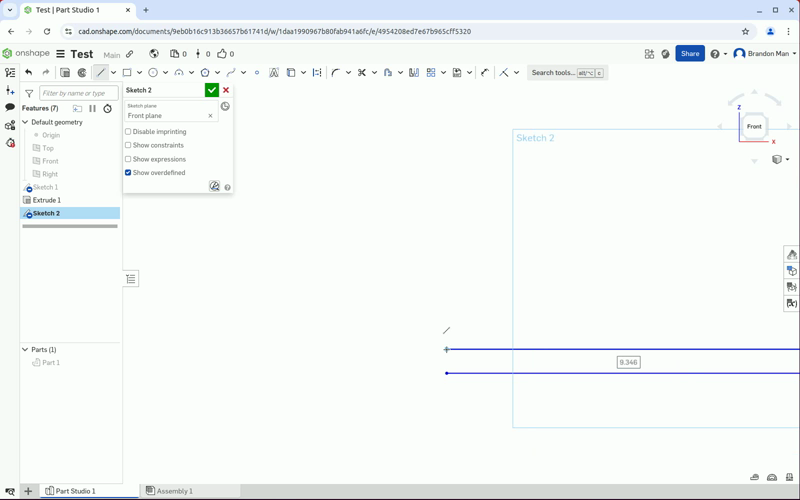
scroll(-6)
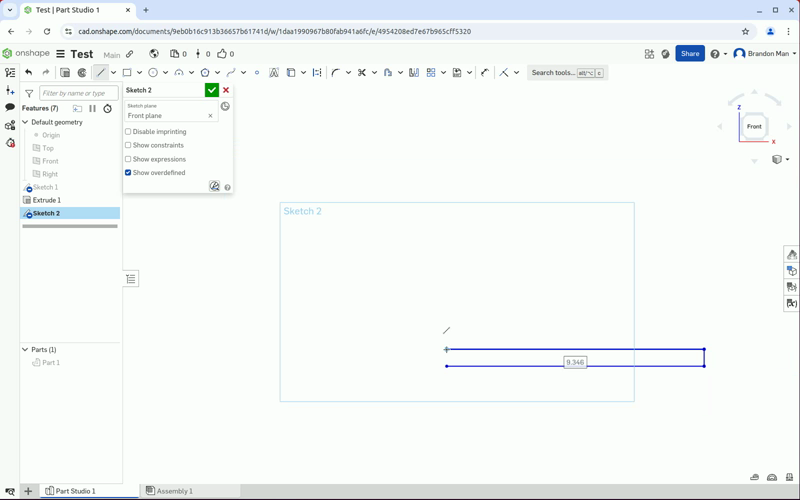
scroll(-6)
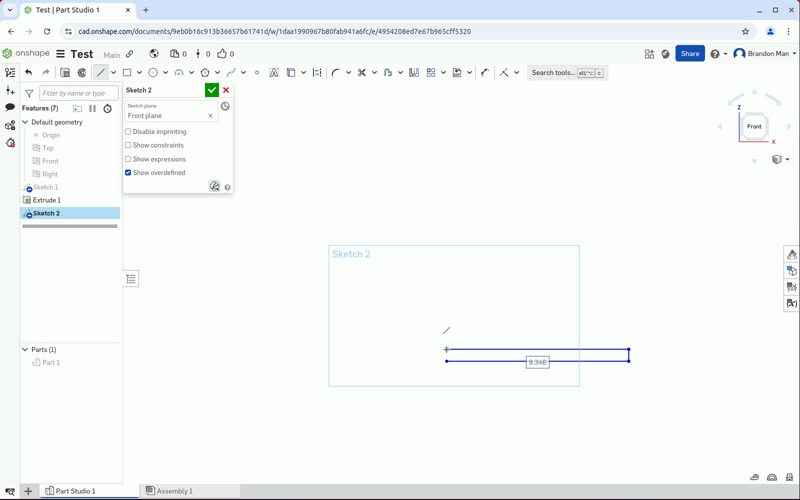
scroll(-6)
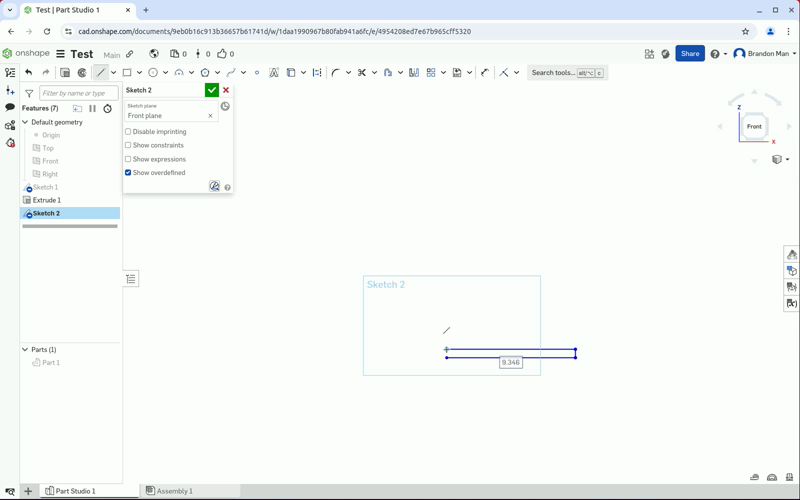
scroll(-6)
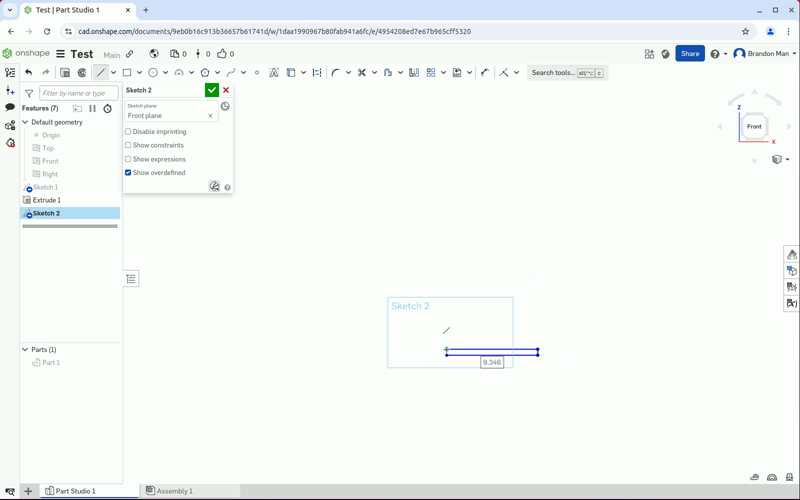
scroll(-6)
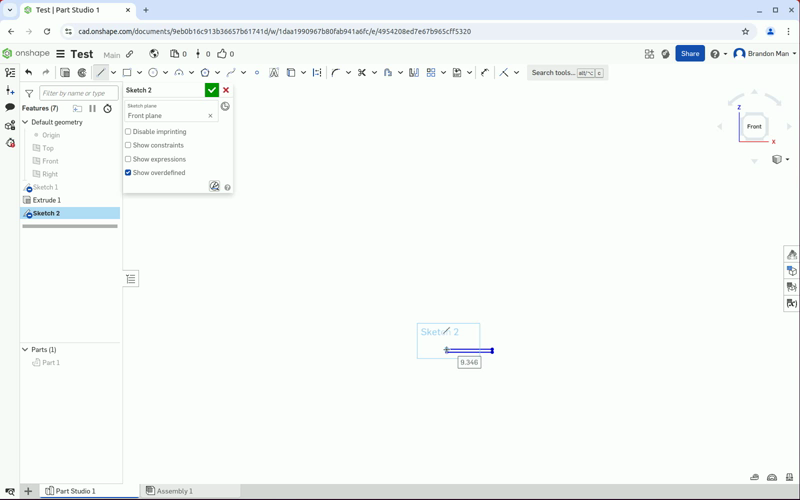
key_up(shift)
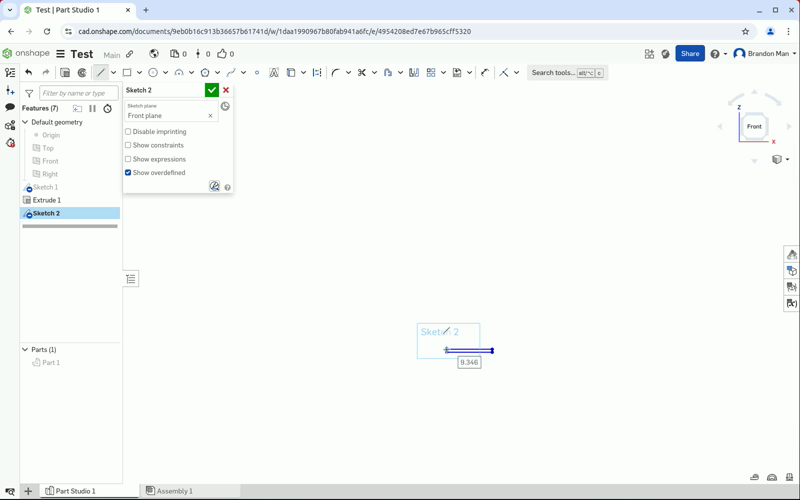
mouse_move(476, 349)
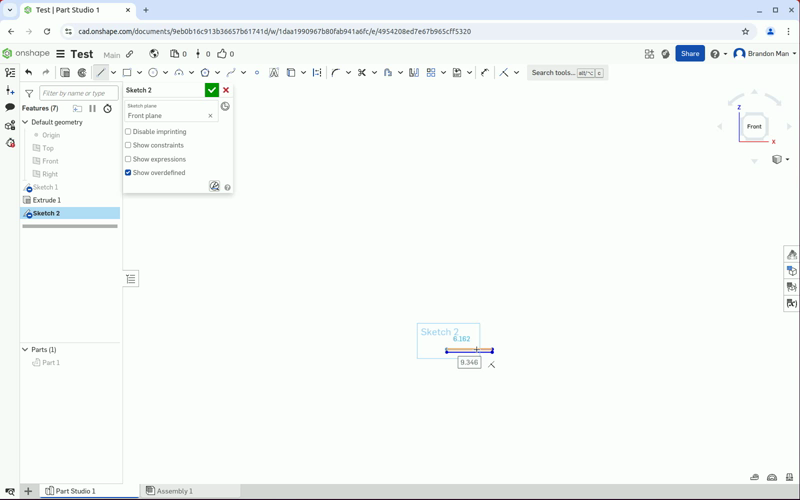
key_down(shift)
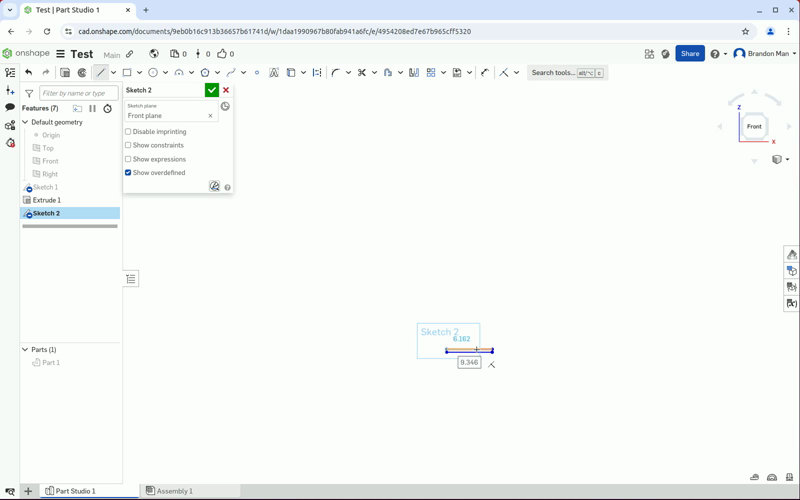
mouse_move(446, 352)
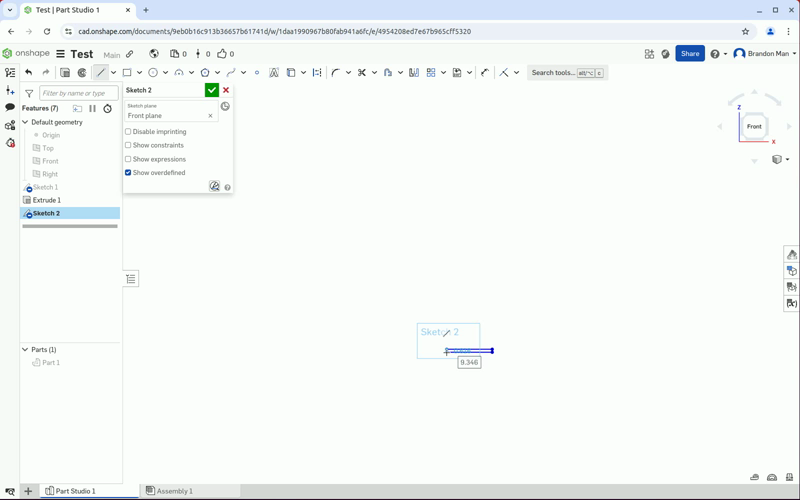
scroll(6)
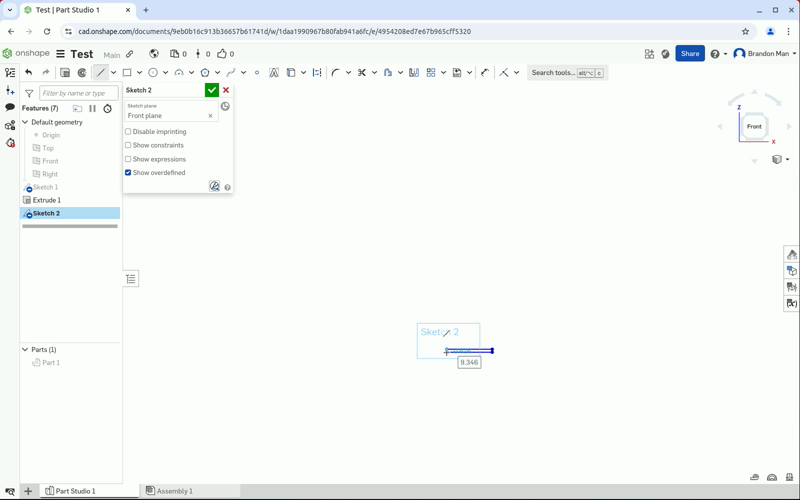
scroll(6)
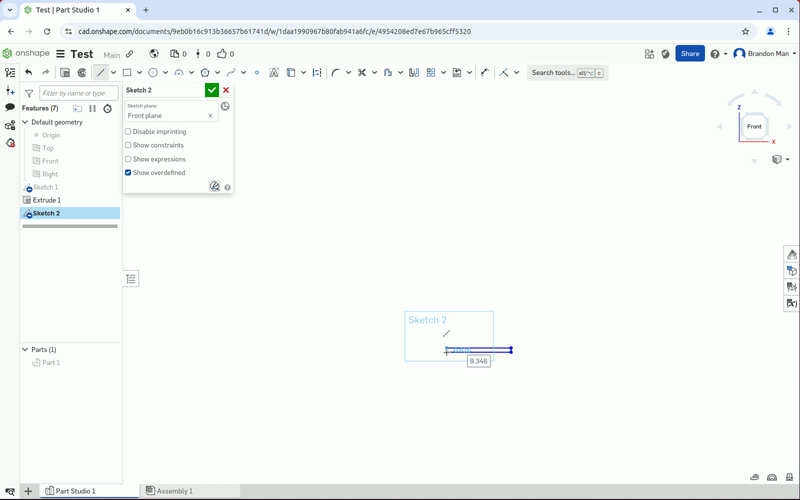
scroll(6)
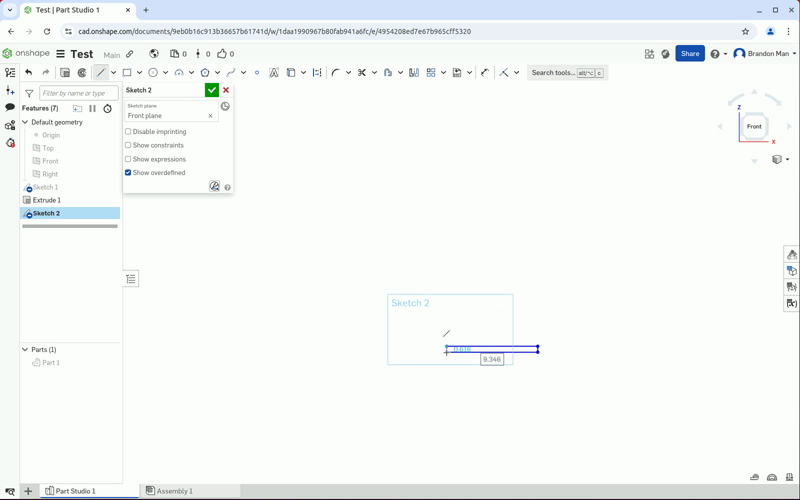
scroll(6)
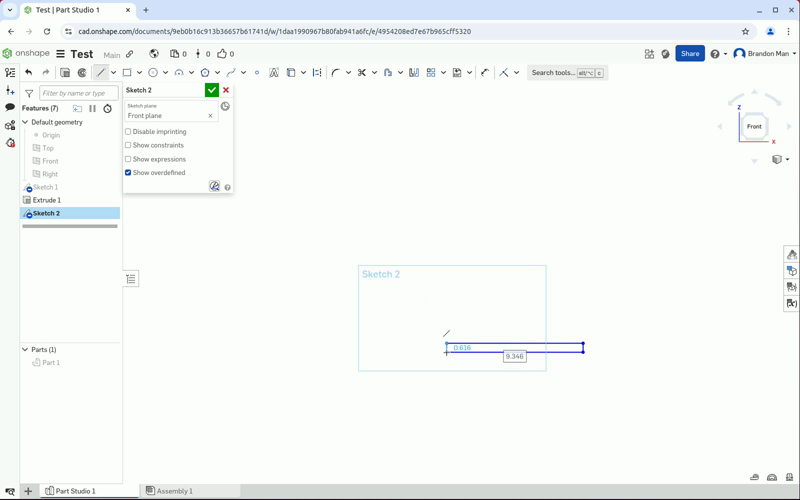
scroll(6)
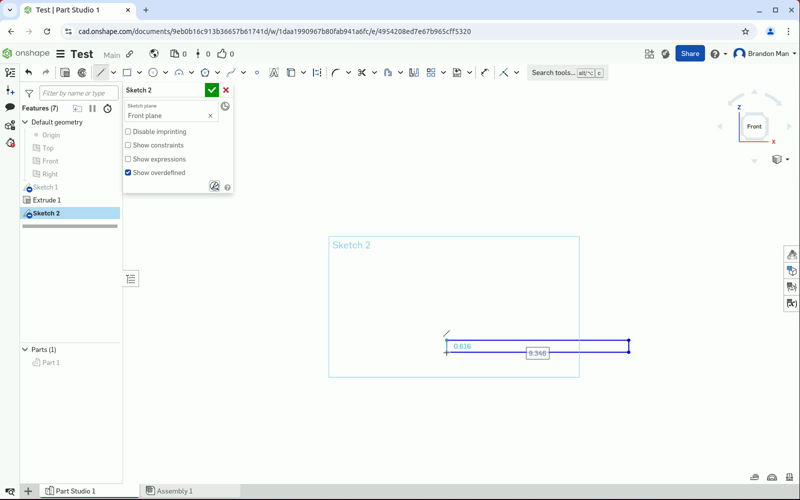
scroll(6)
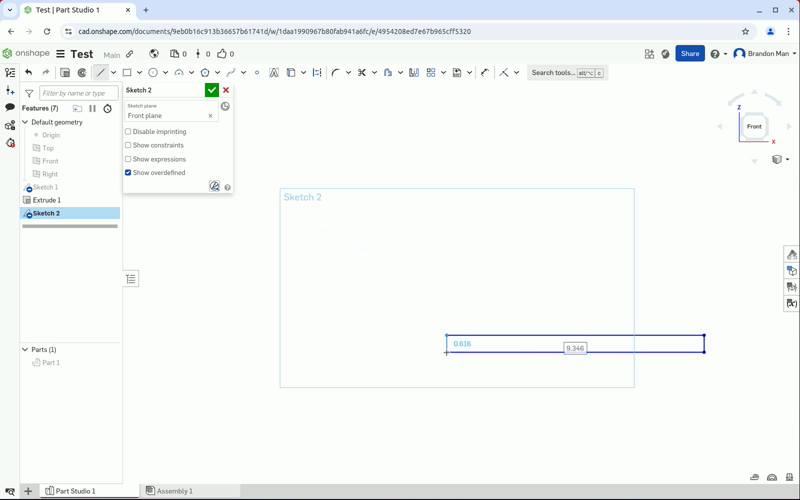
scroll(6)
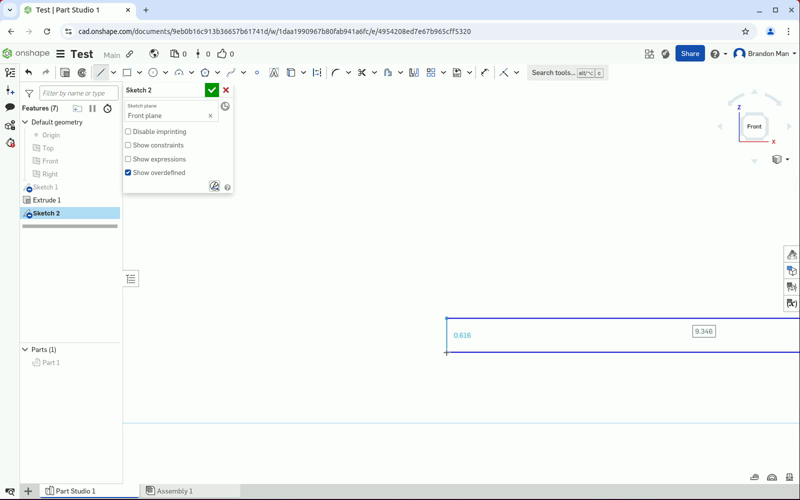
key_up(shift)
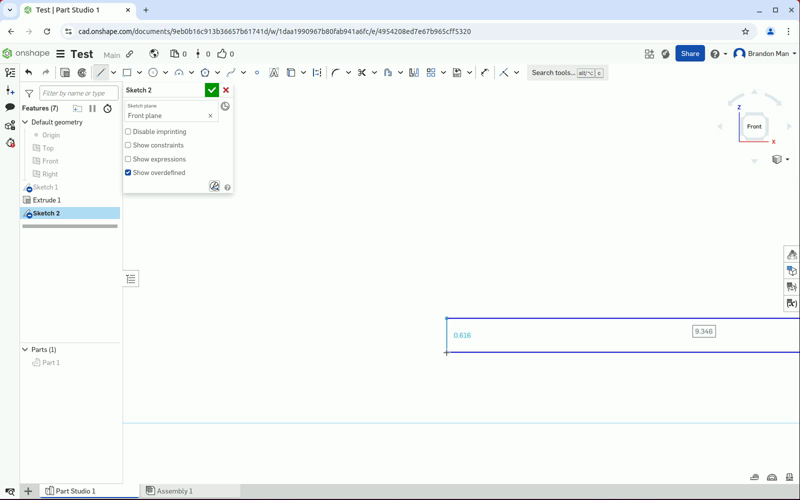
click(446, 352)
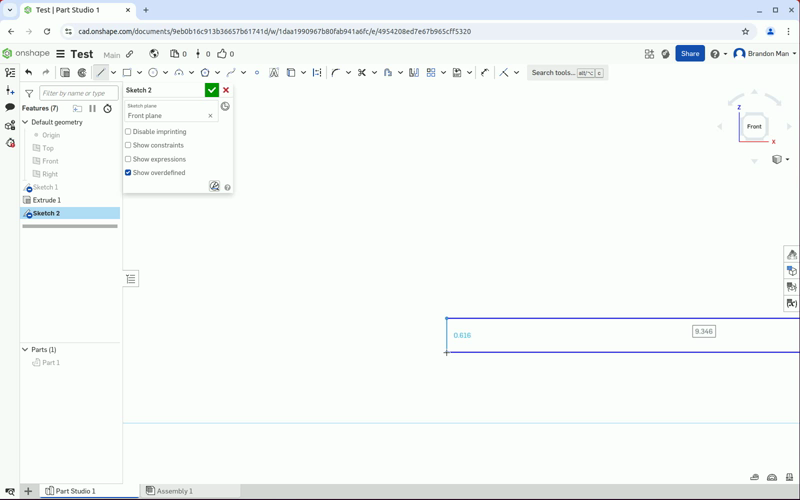
scroll(-6)
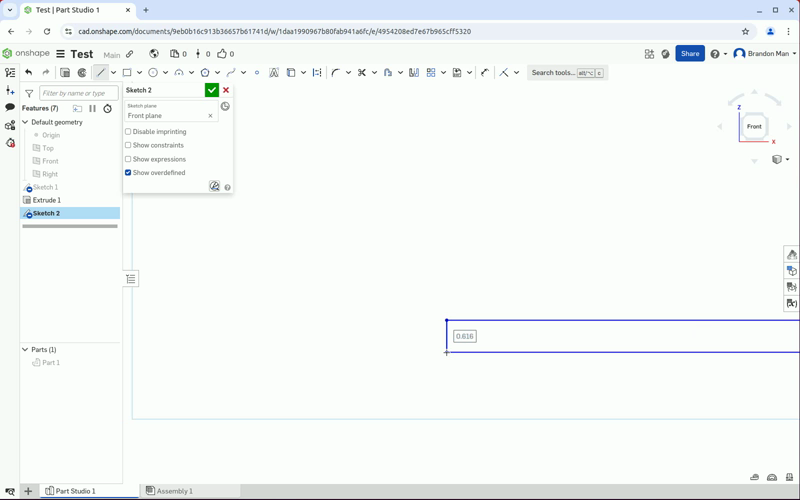
scroll(-6)
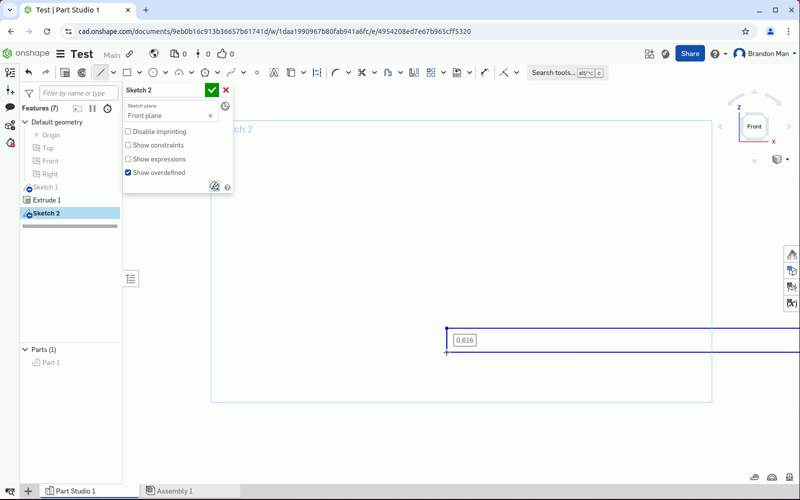
scroll(-6)
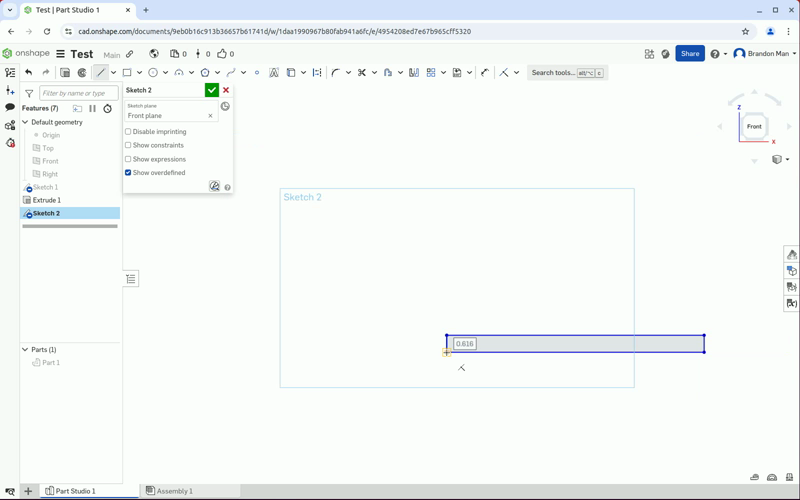
scroll(-6)
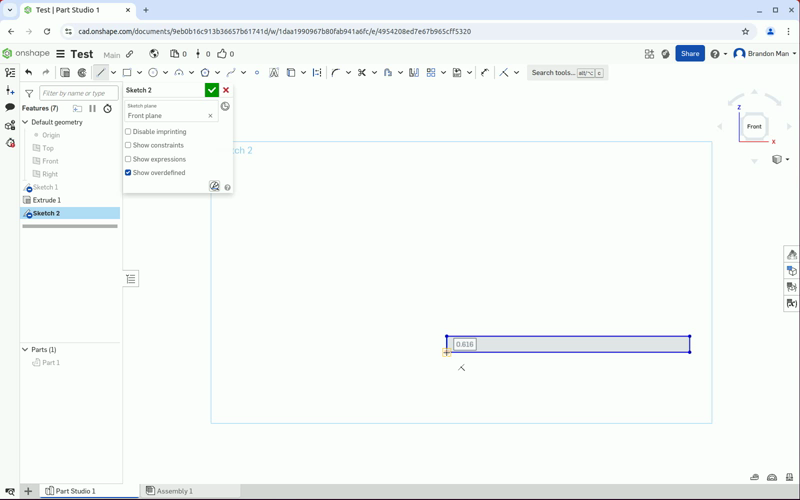
scroll(-6)
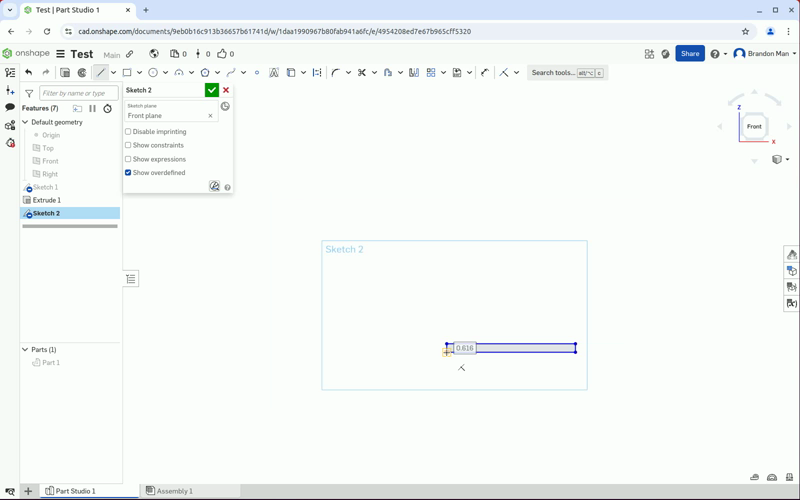
scroll(-6)
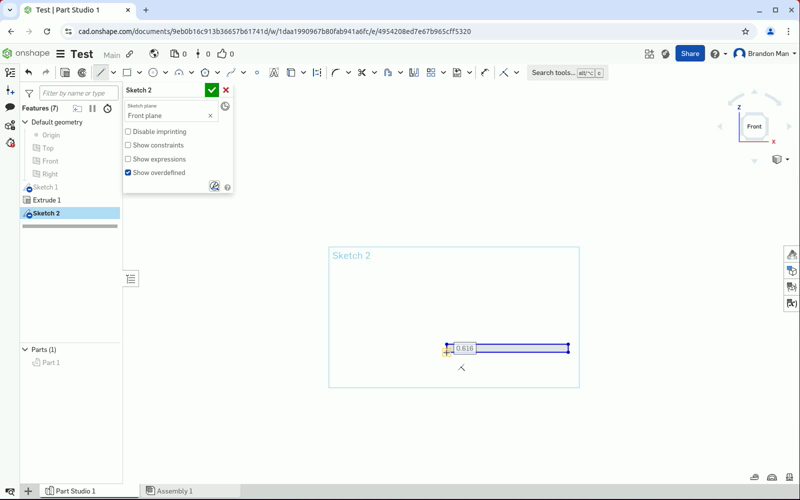
scroll(-6)
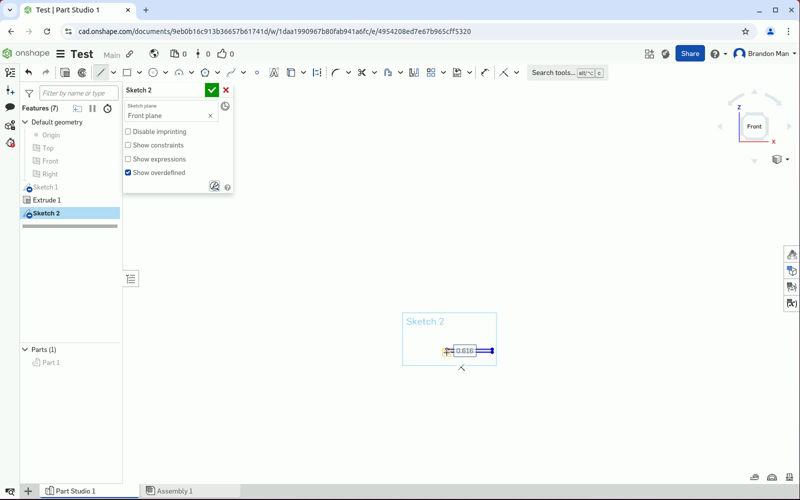
key(esc)
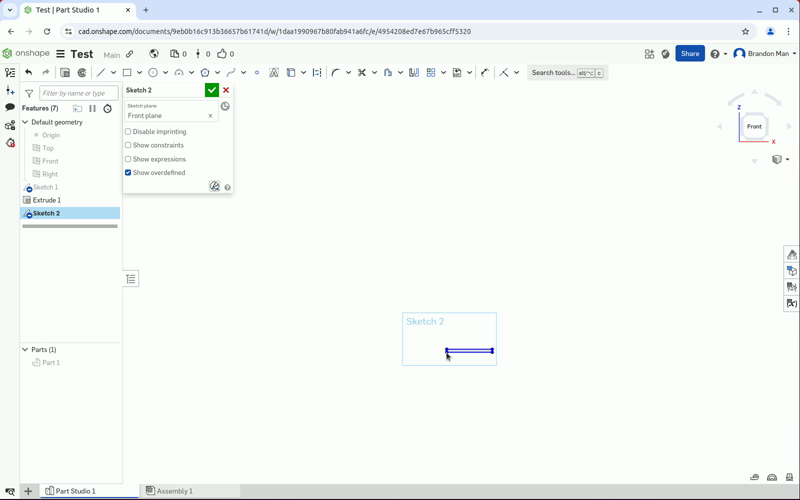
mouse_move(461, 350)
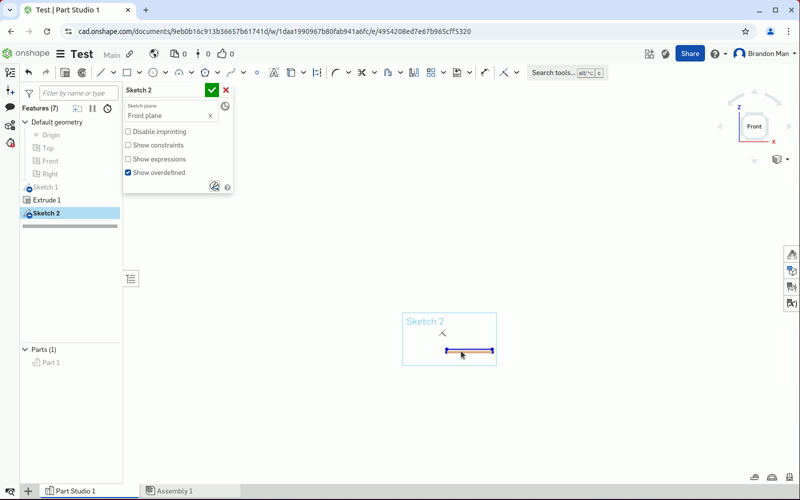
scroll(6)
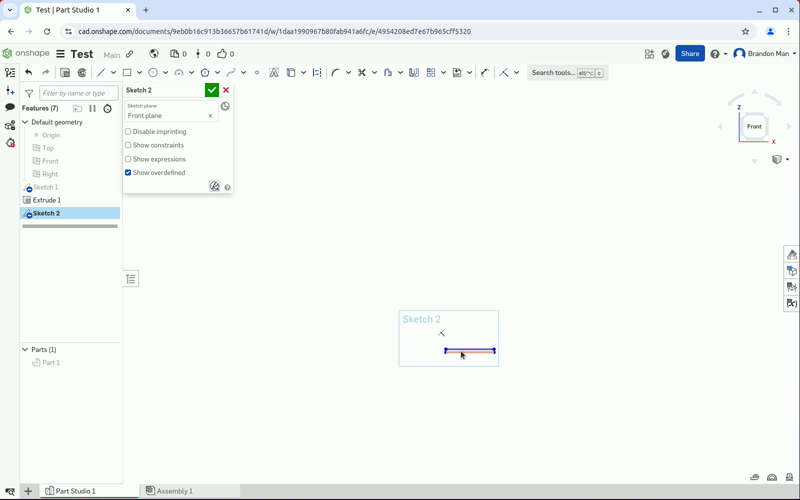
scroll(6)
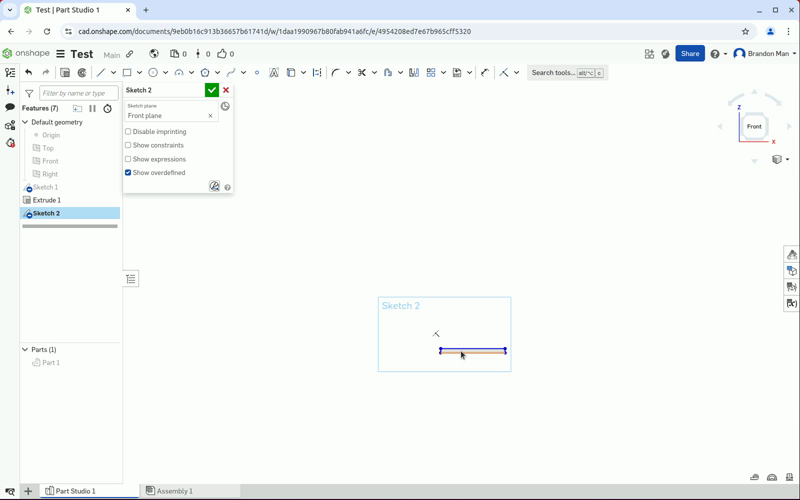
scroll(6)
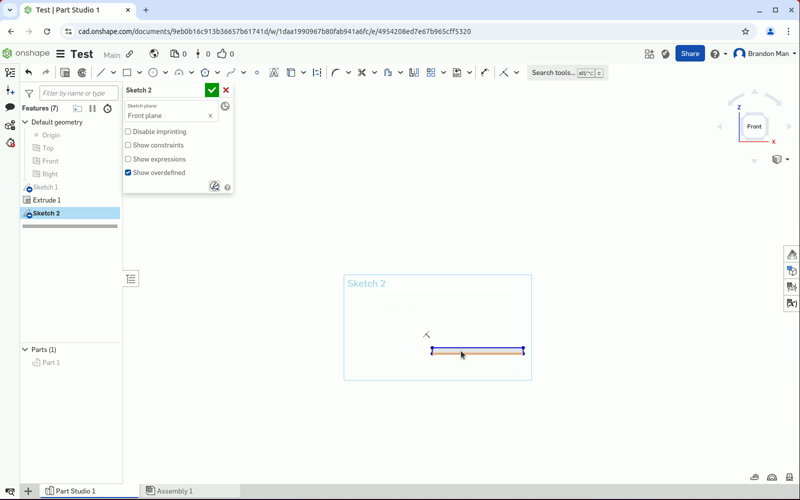
scroll(6)
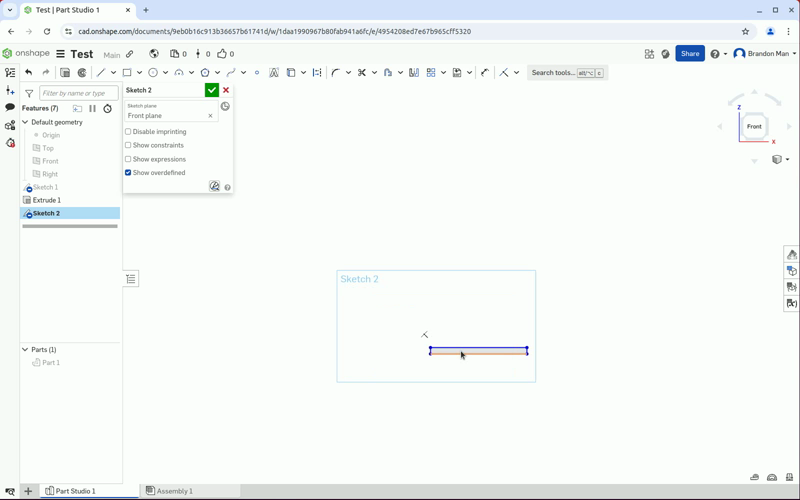
scroll(6)
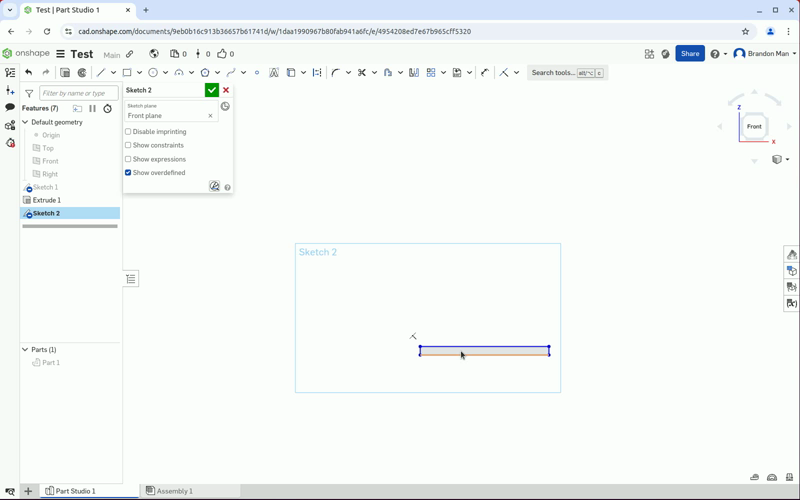
scroll(6)
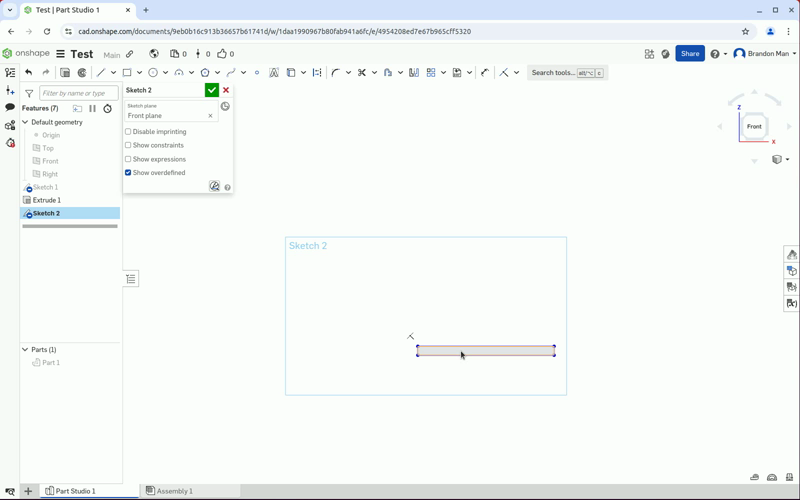
scroll(6)
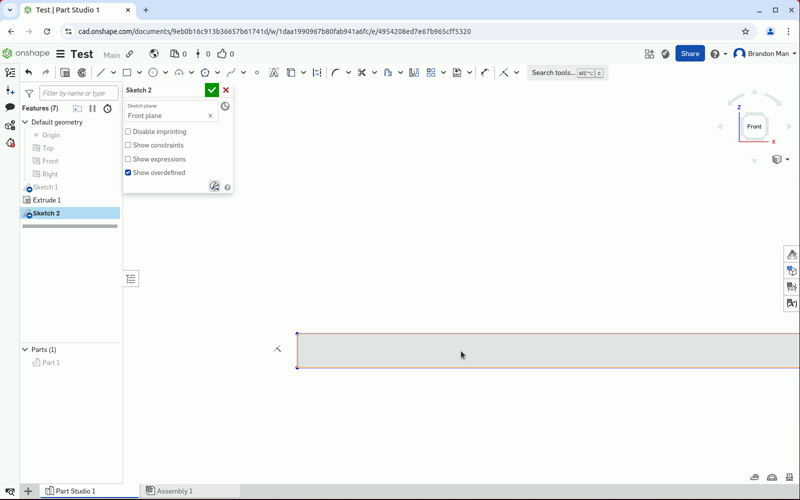
click(461, 350)
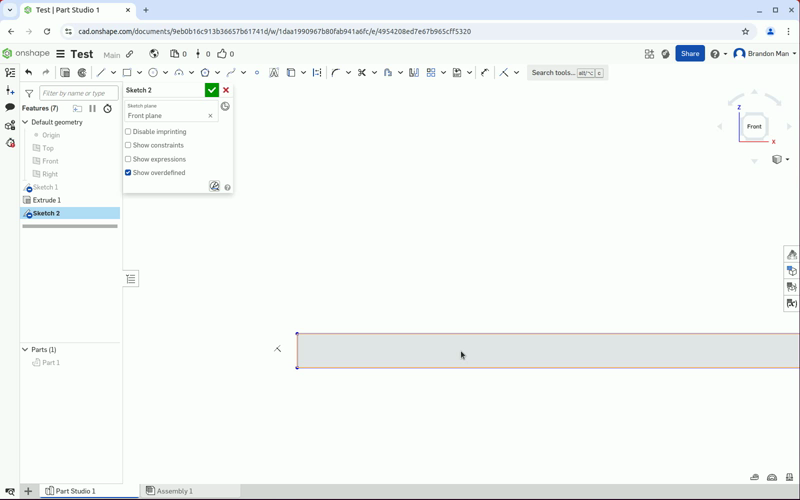
scroll(-6)
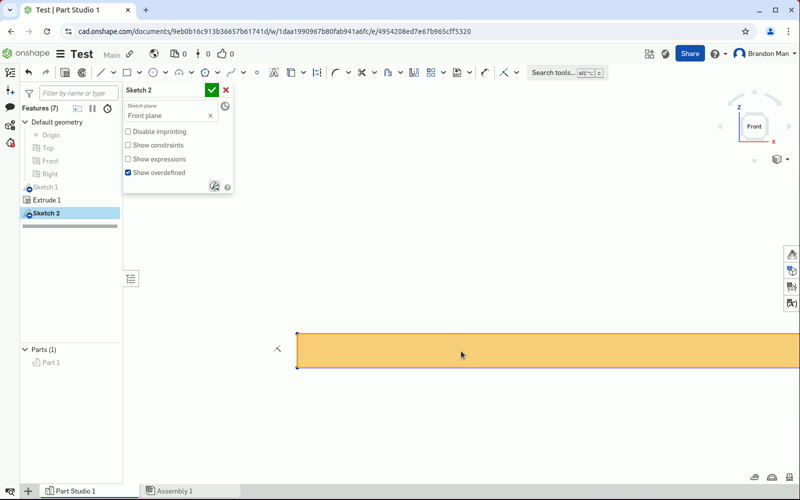
scroll(-6)
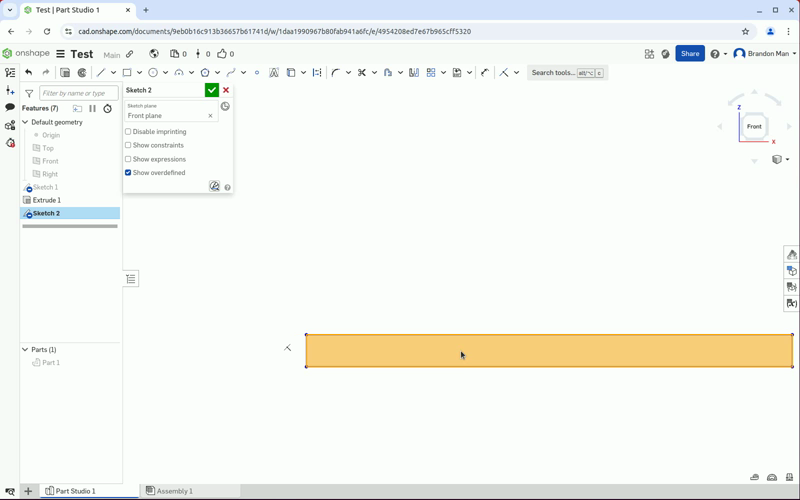
scroll(-6)
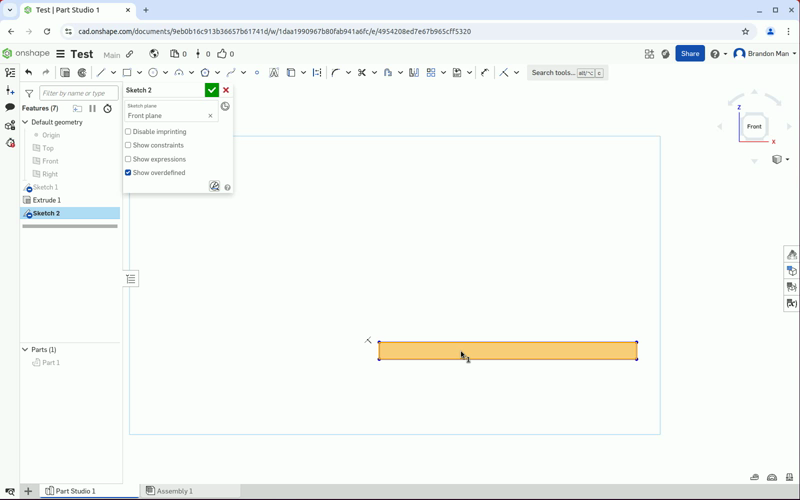
scroll(-6)
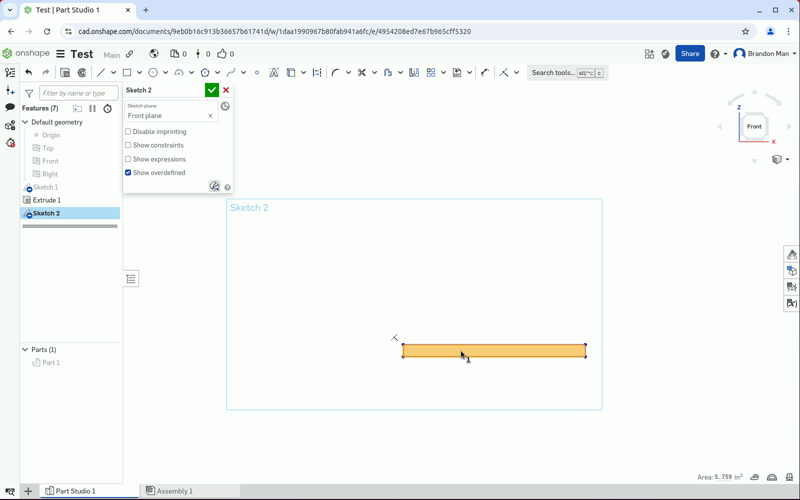
scroll(-6)
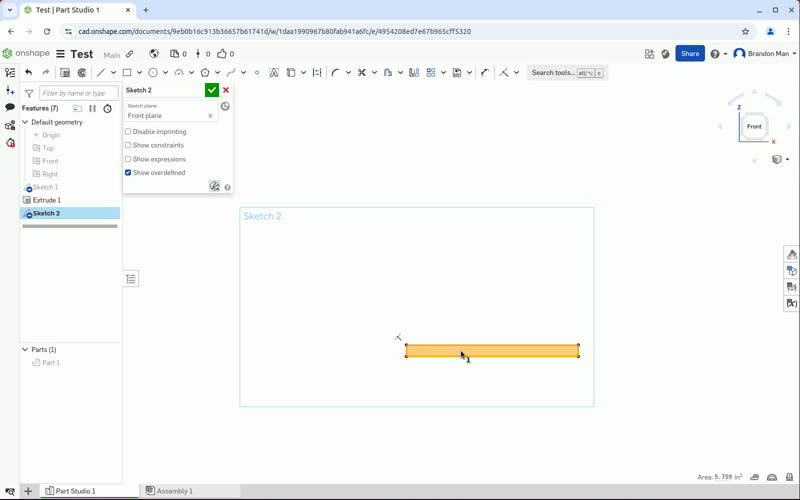
scroll(-6)
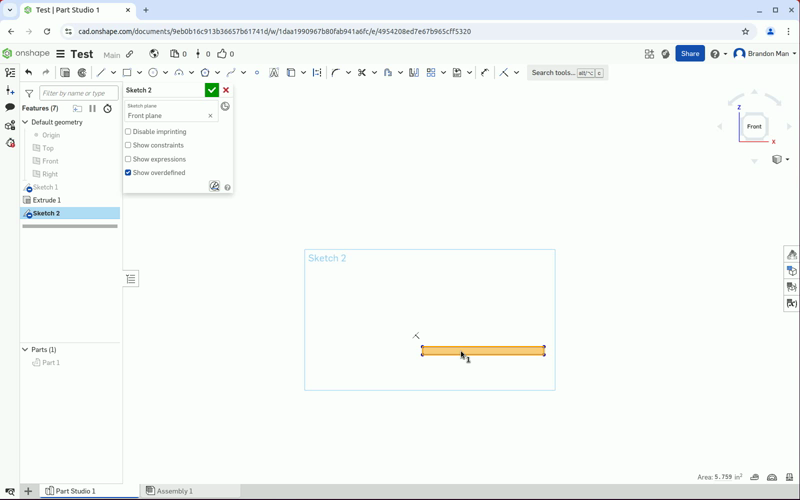
scroll(-6)
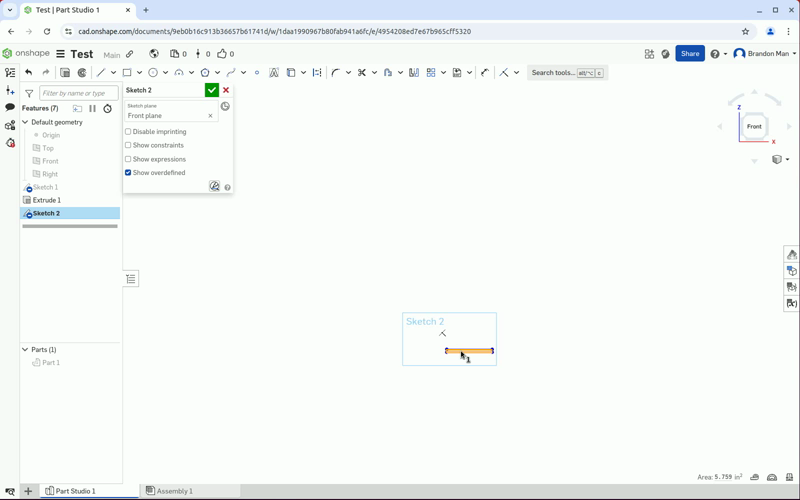
mouse_move(73, 352)
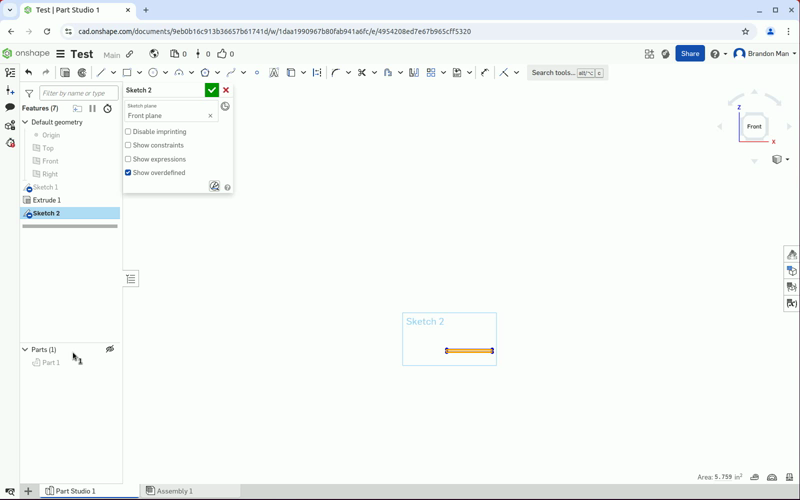
key(shift+y)
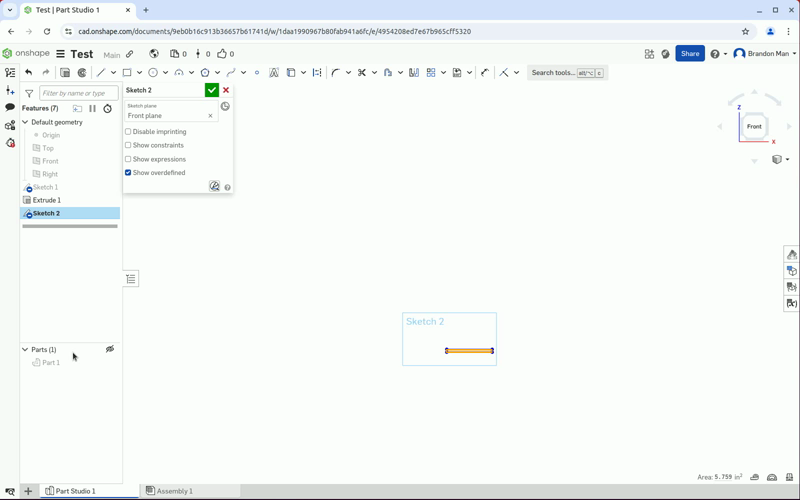
key(shift+e)
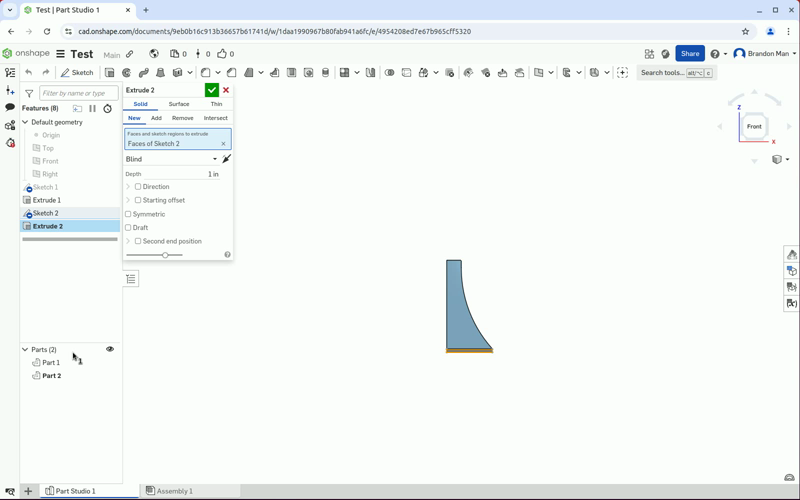
mouse_move(143, 106)
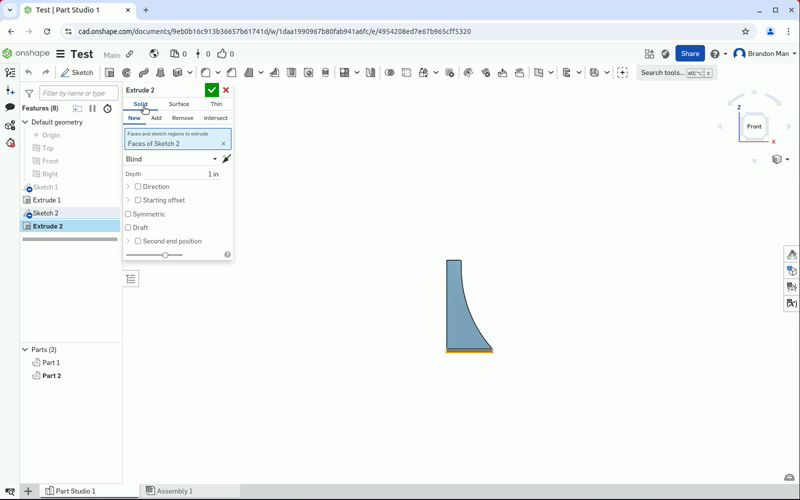
click(143, 106)
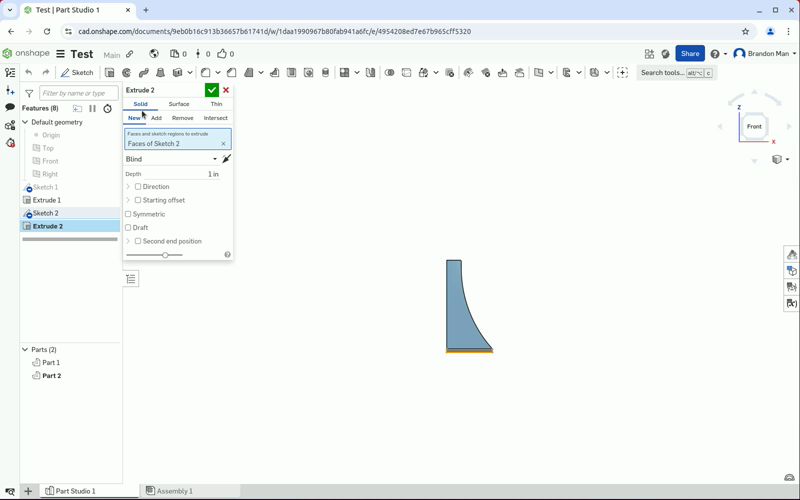
mouse_move(137, 120)
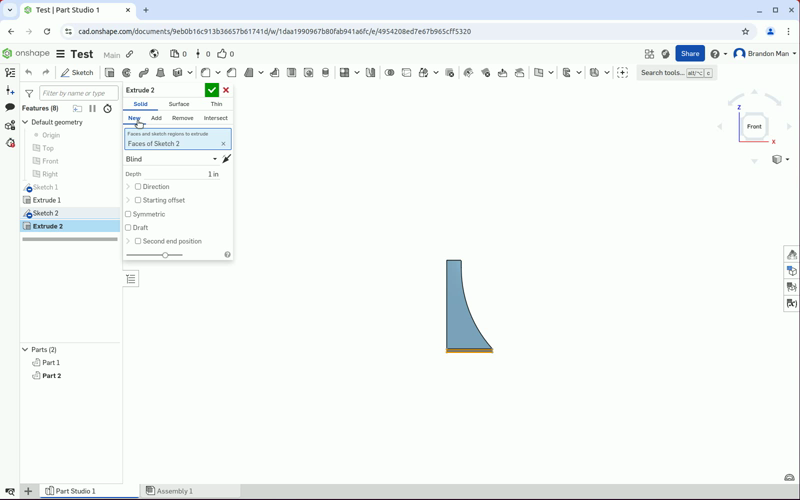
click(137, 120)
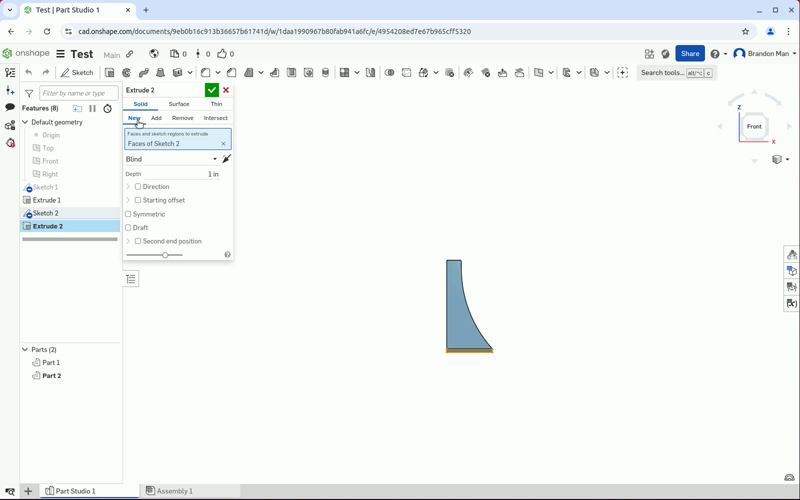
key(tab, 4)
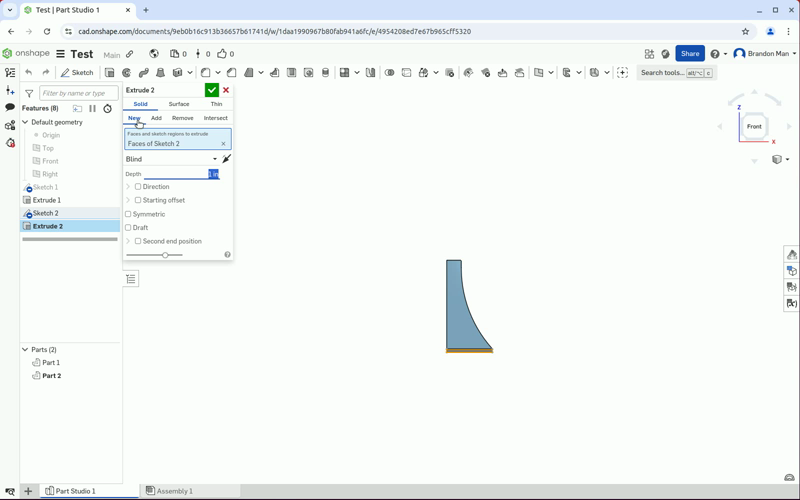
text(0.241)
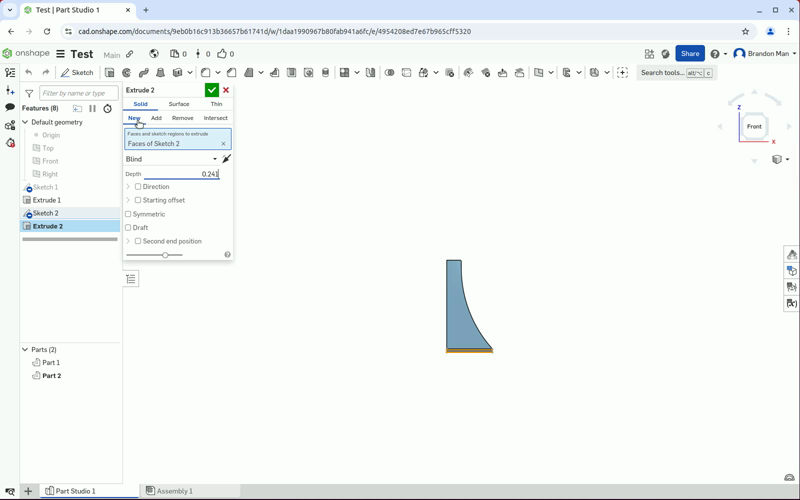
key(enter)
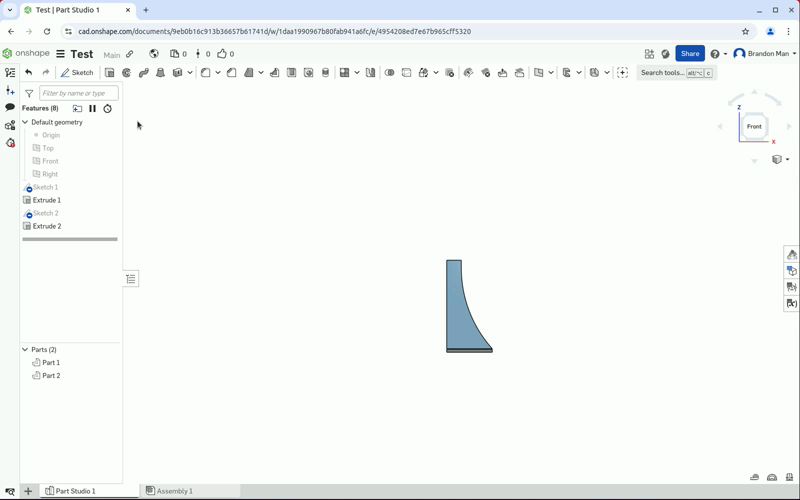
key(shift+h)
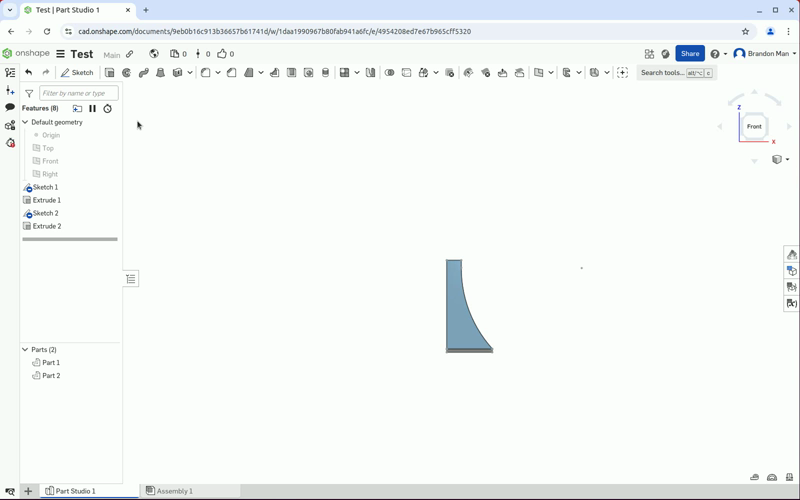
key(shift+h)
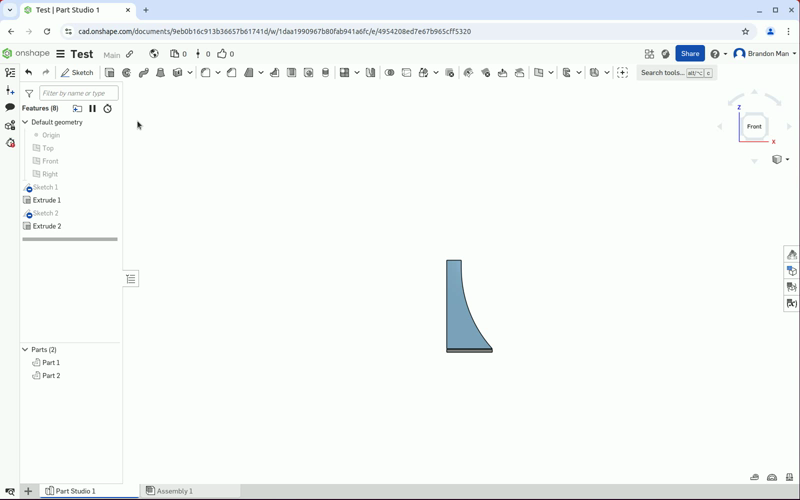
mouse_move(73, 189)
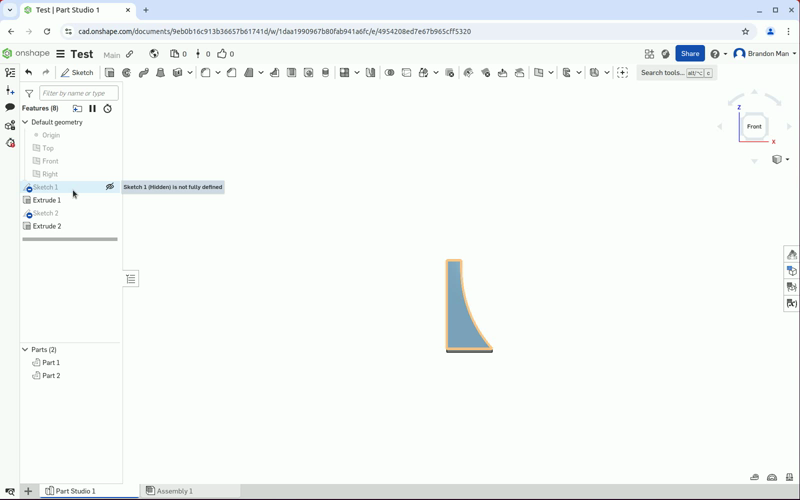
click(73, 189)
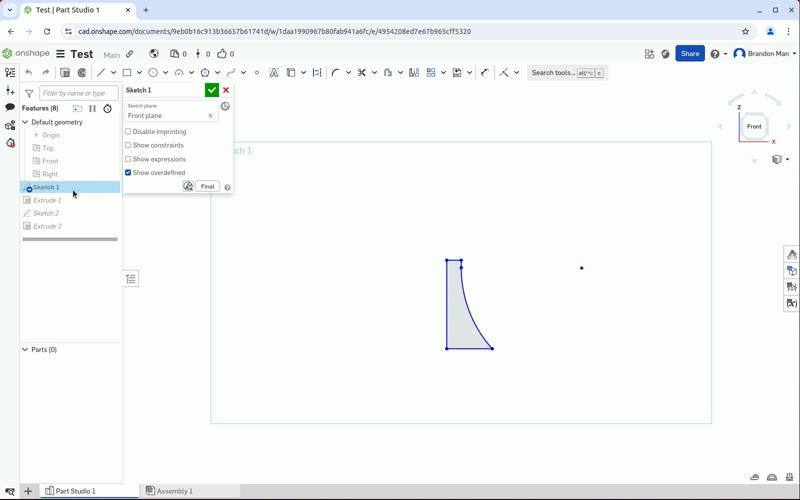
mouse_move(229, 92)
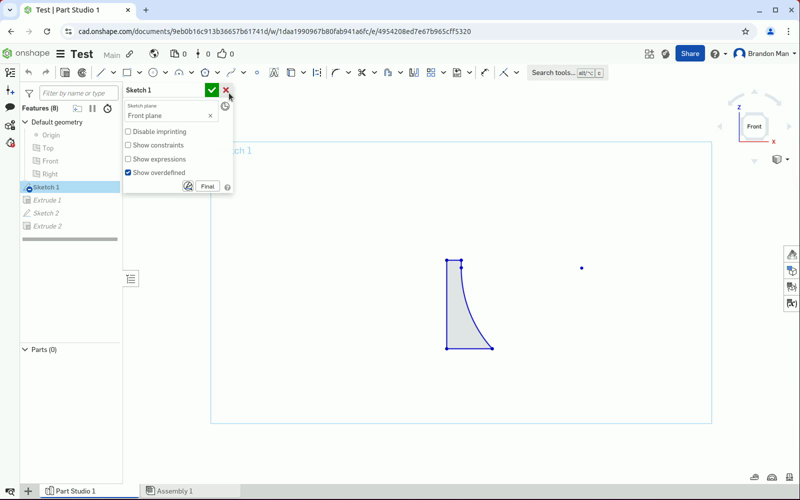
click(229, 92)
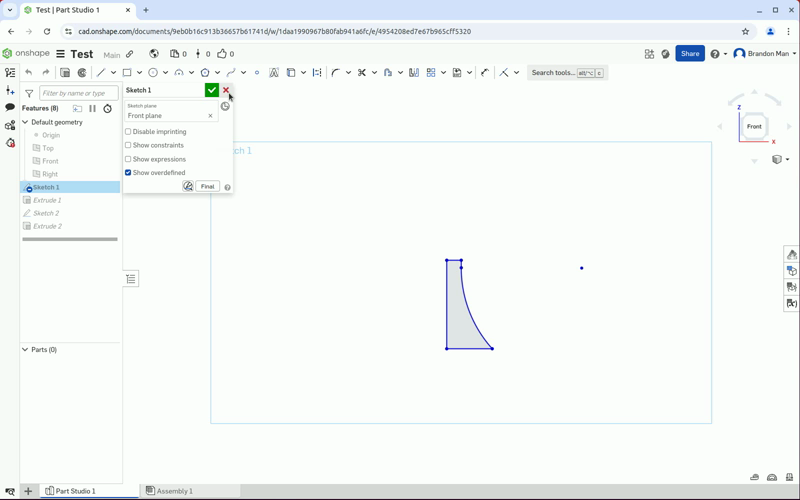
key(shift+s)
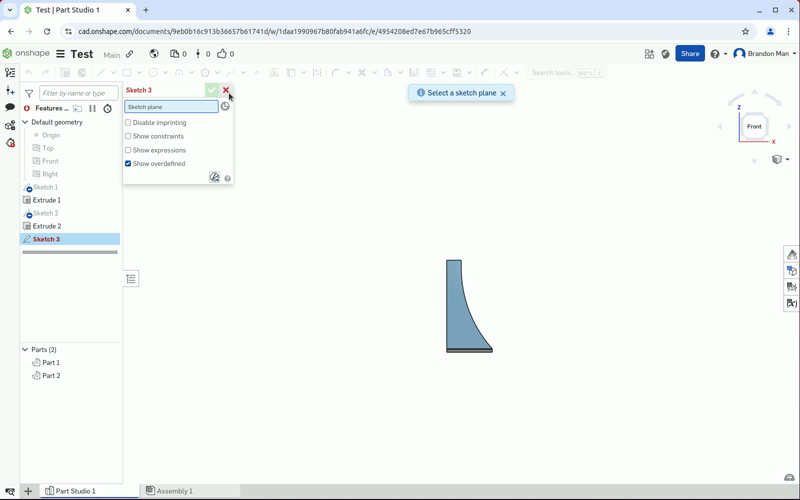
mouse_move(73, 163)
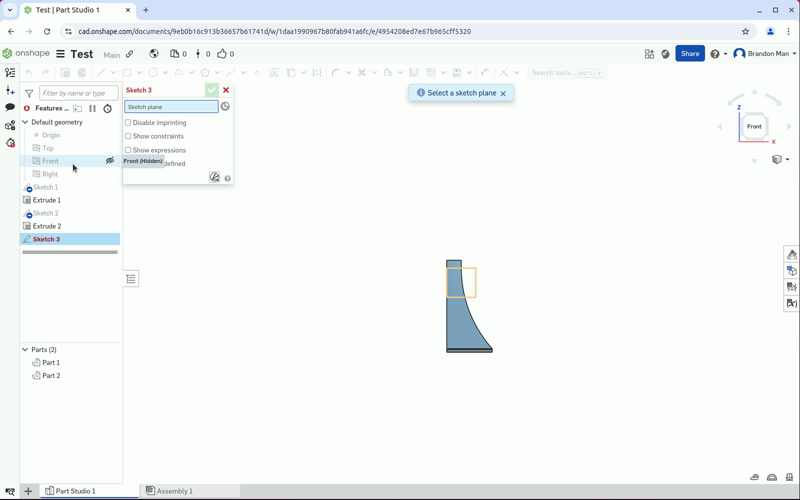
click(73, 163)
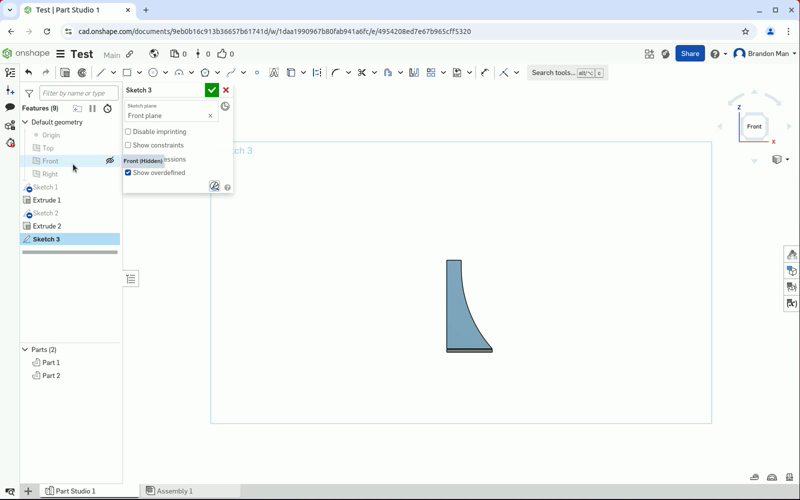
mouse_move(73, 352)
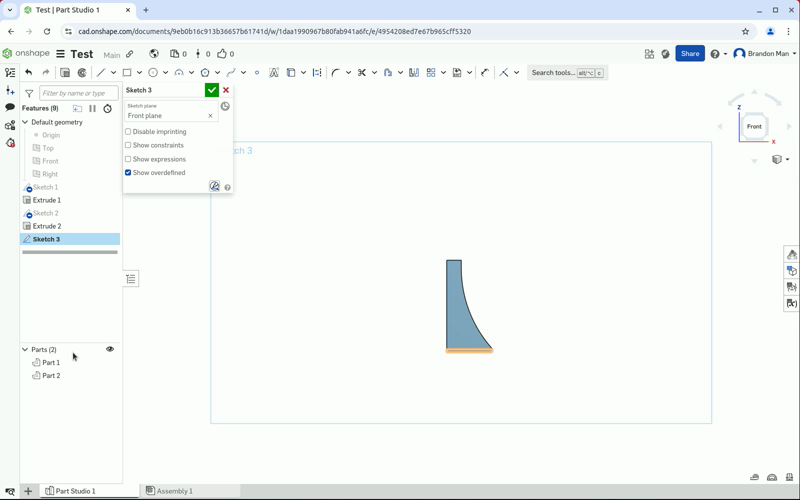
key(y)
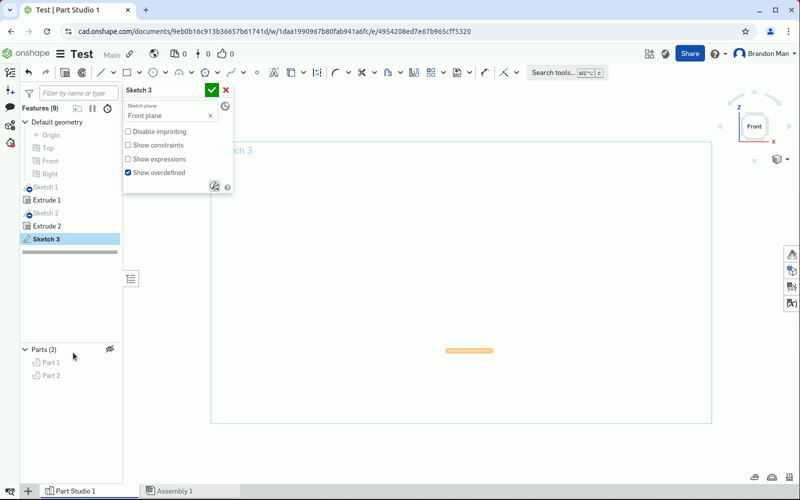
key(l)
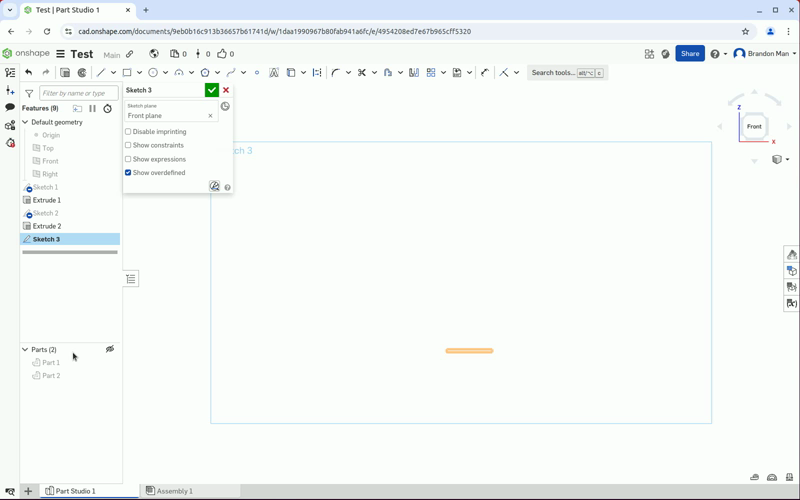
key_down(shift)
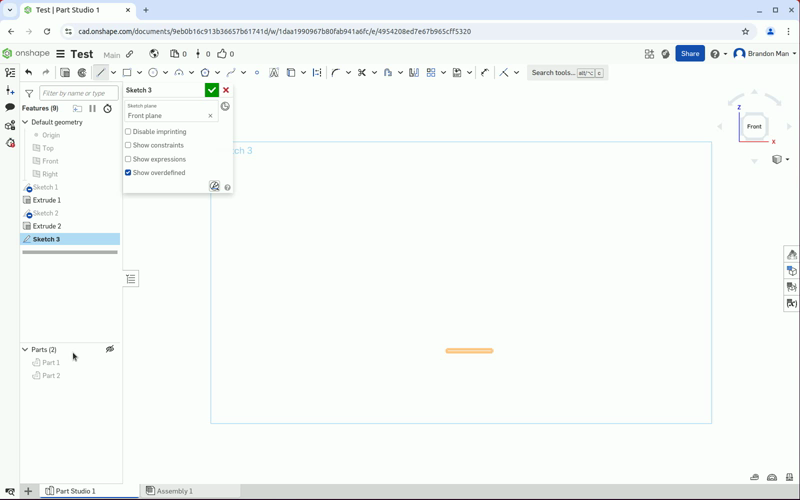
mouse_move(446, 395)
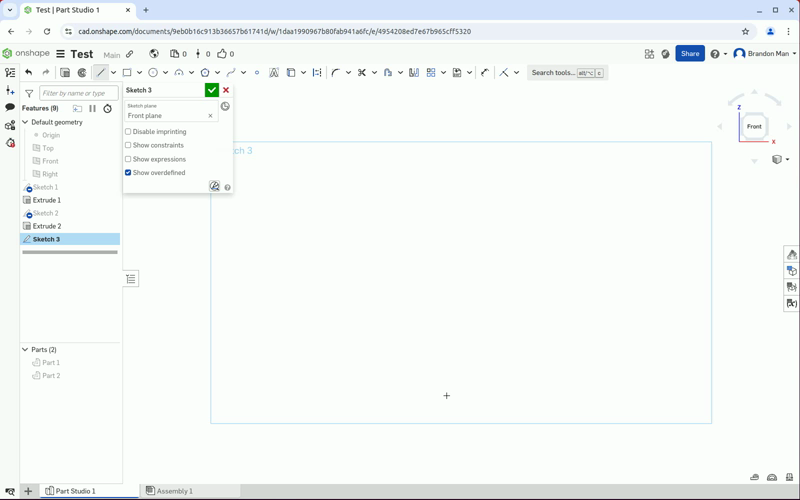
click(446, 395)
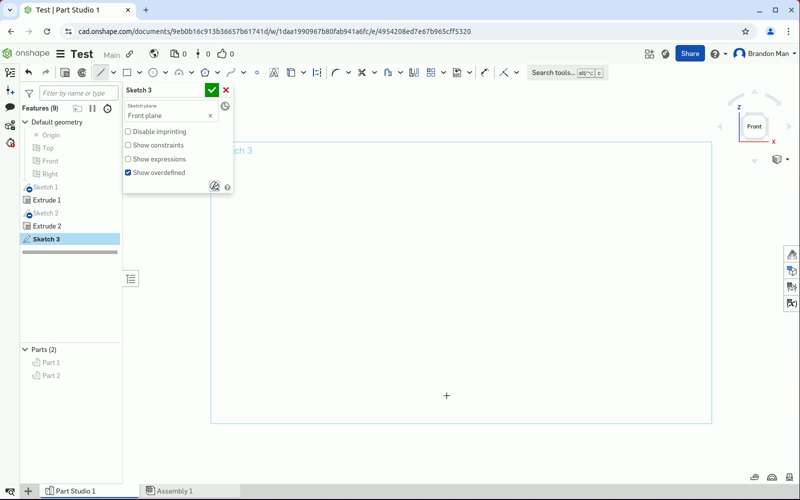
key_up(shift)
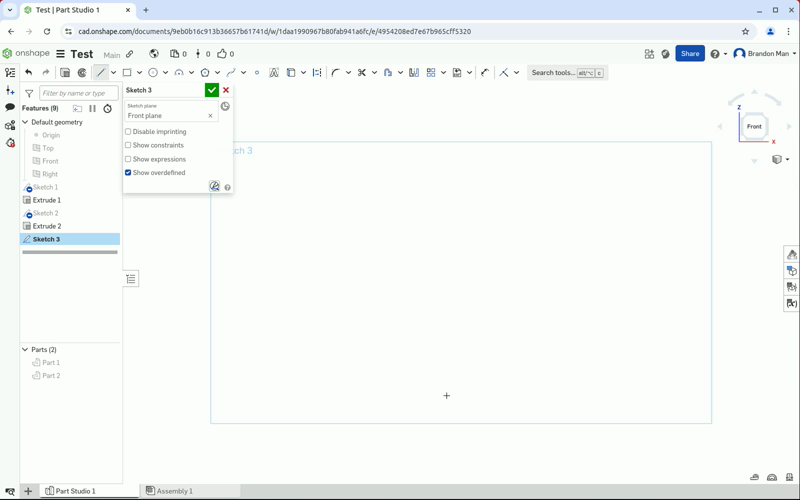
key_down(shift)
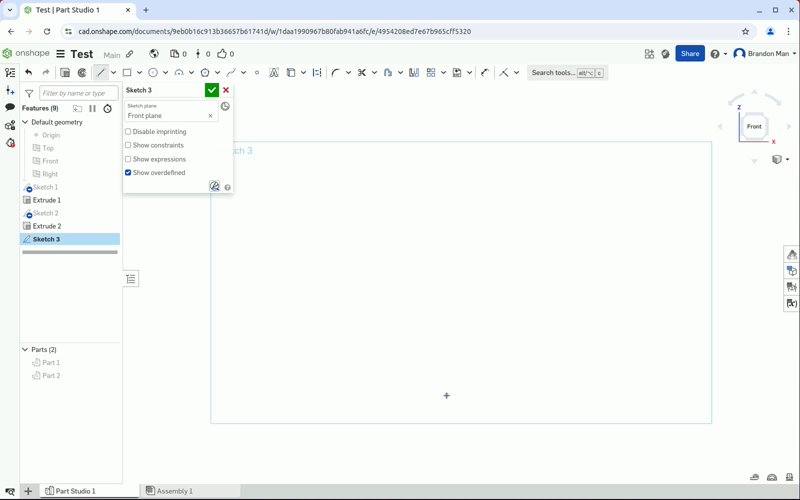
mouse_move(476, 395)
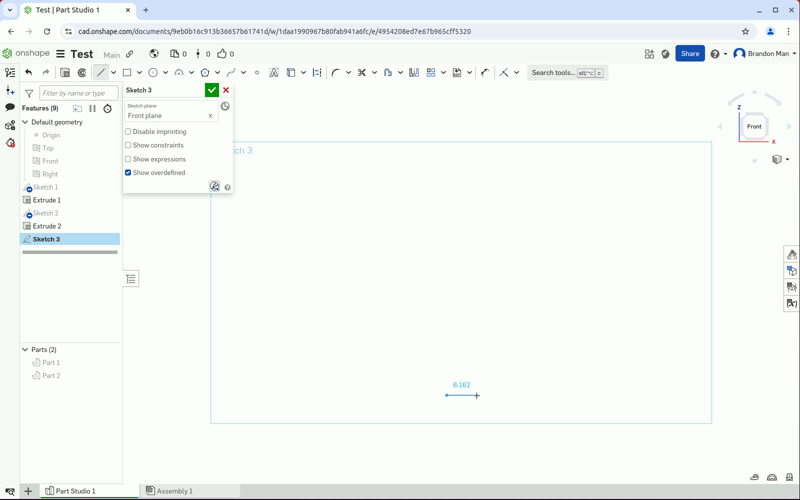
mouse_move(492, 395)
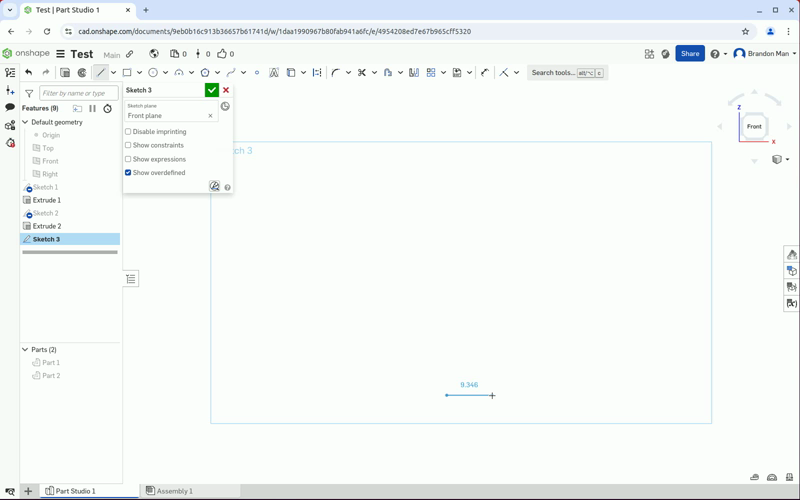
click(492, 395)
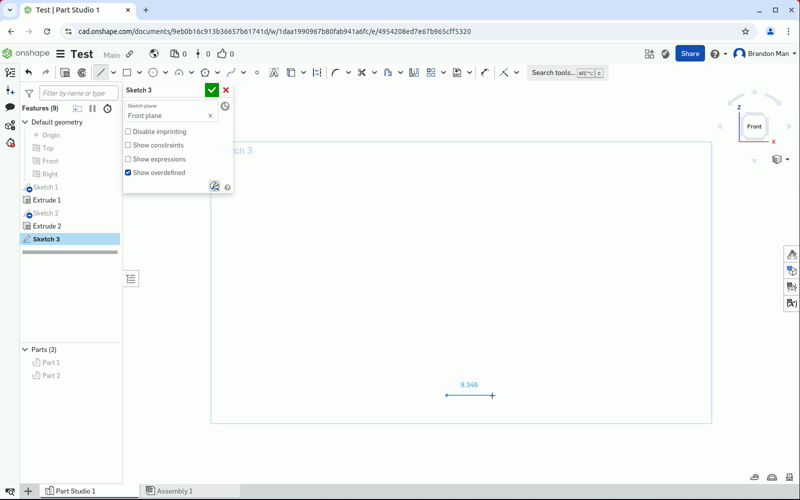
key_up(shift)
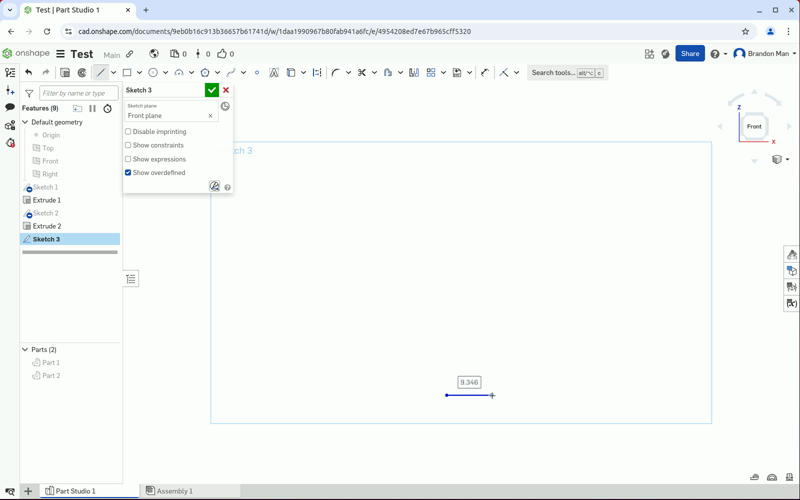
key_down(shift)
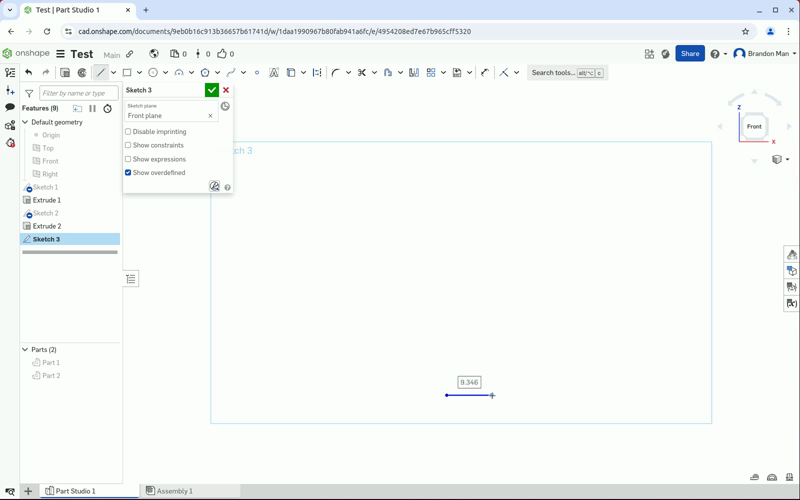
mouse_move(522, 395)
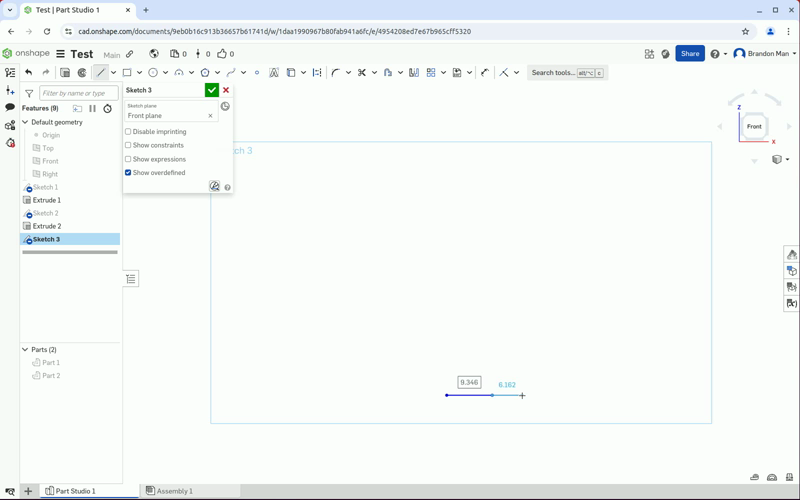
mouse_move(492, 351)
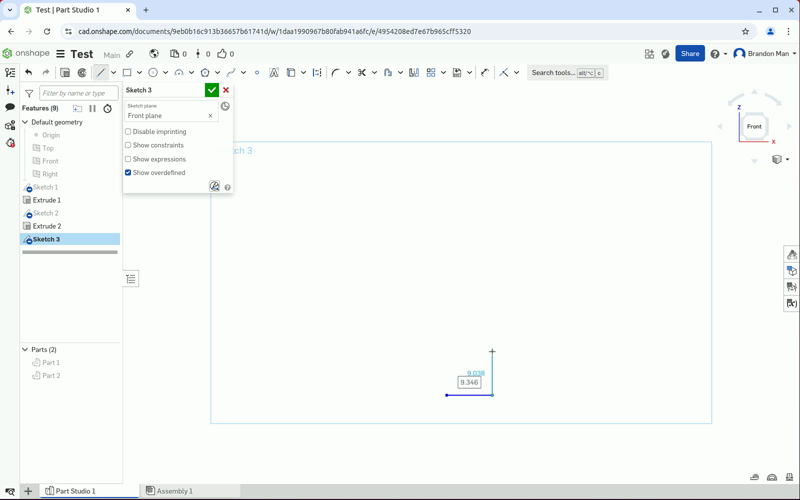
click(492, 351)
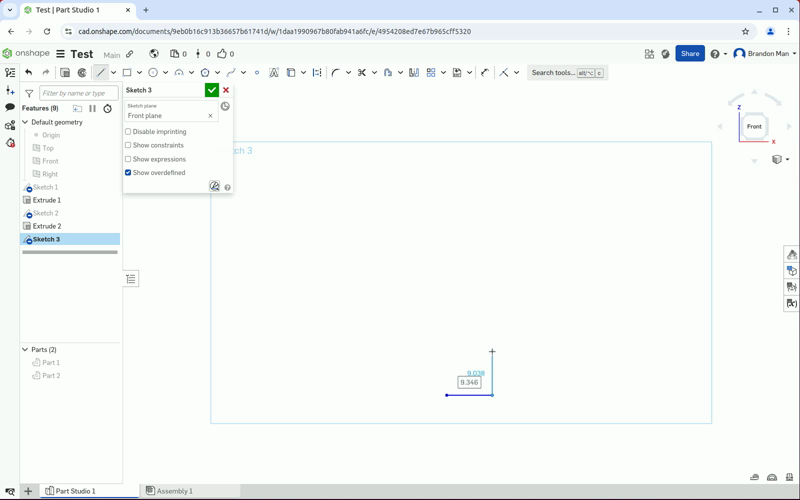
key_up(shift)
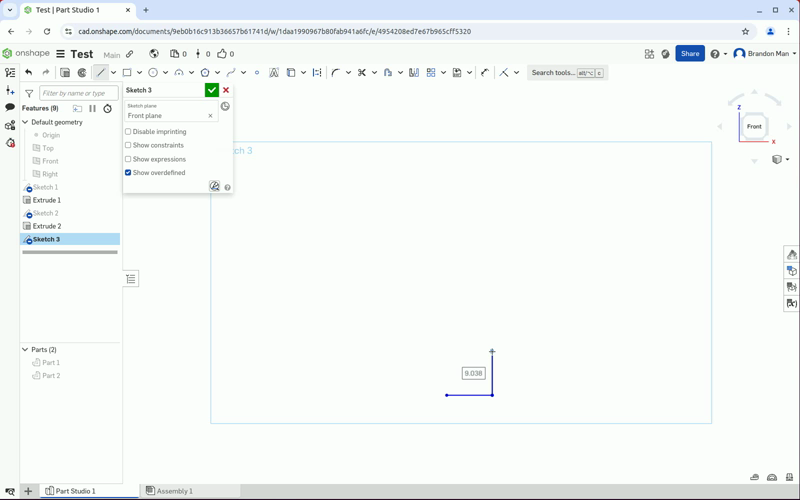
key_down(shift)
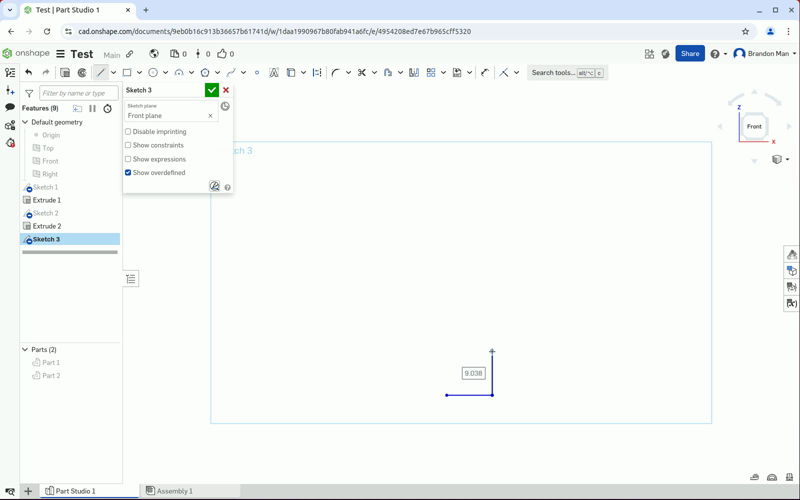
mouse_move(522, 351)
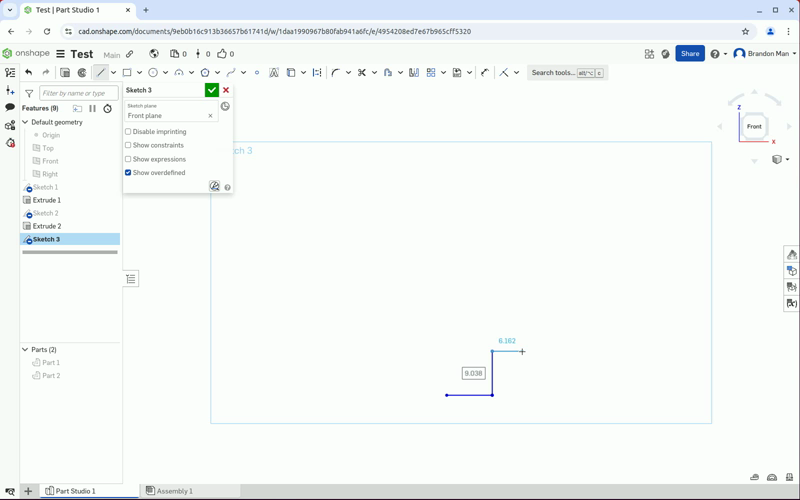
mouse_move(446, 351)
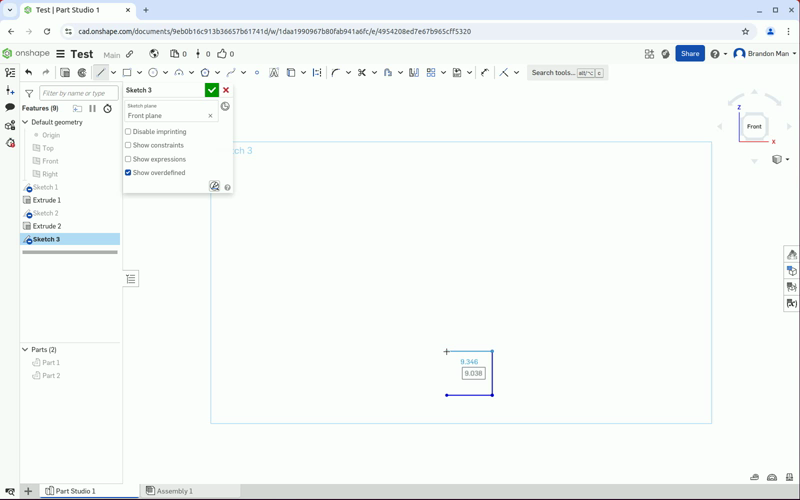
click(446, 351)
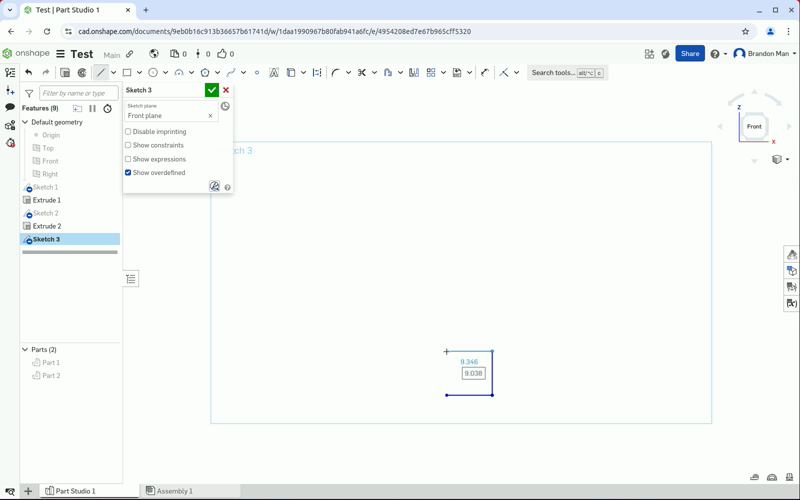
key_up(shift)
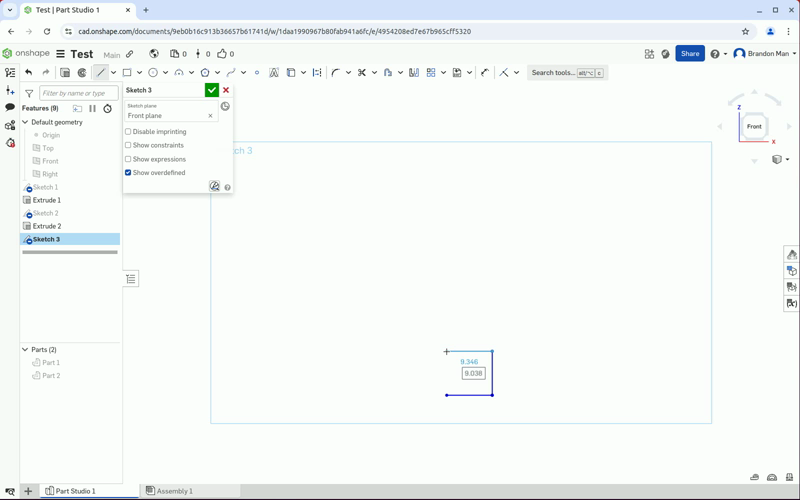
mouse_move(476, 351)
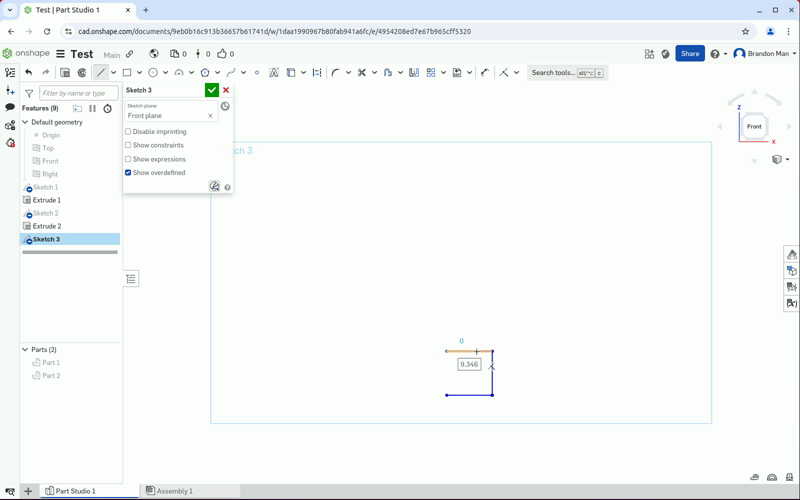
key_down(shift)
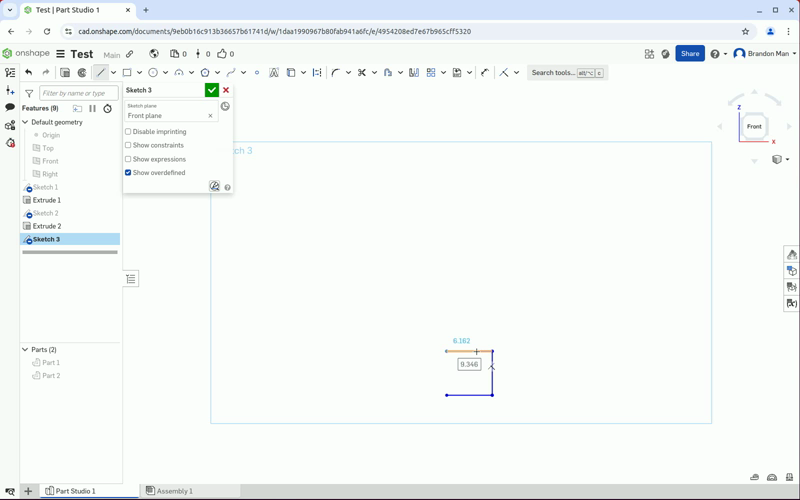
mouse_move(446, 395)
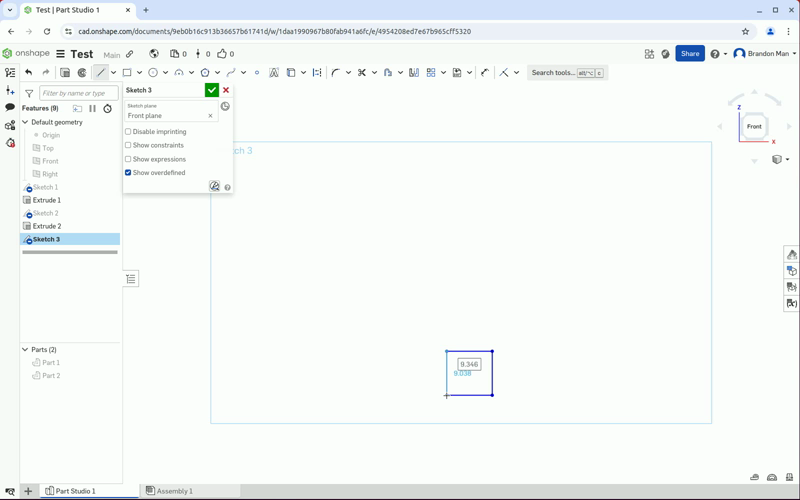
key_up(shift)
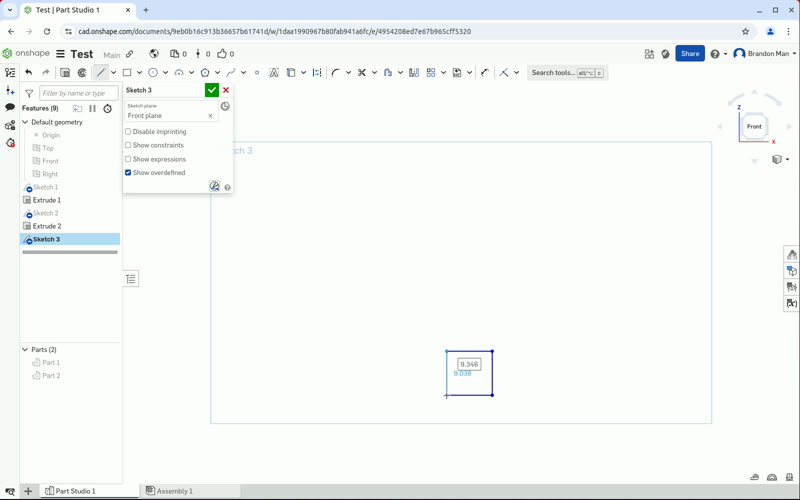
click(446, 395)
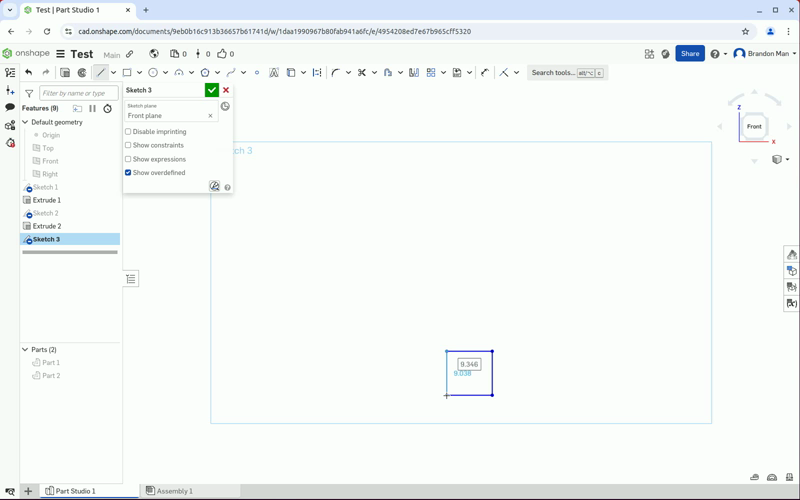
key(esc)
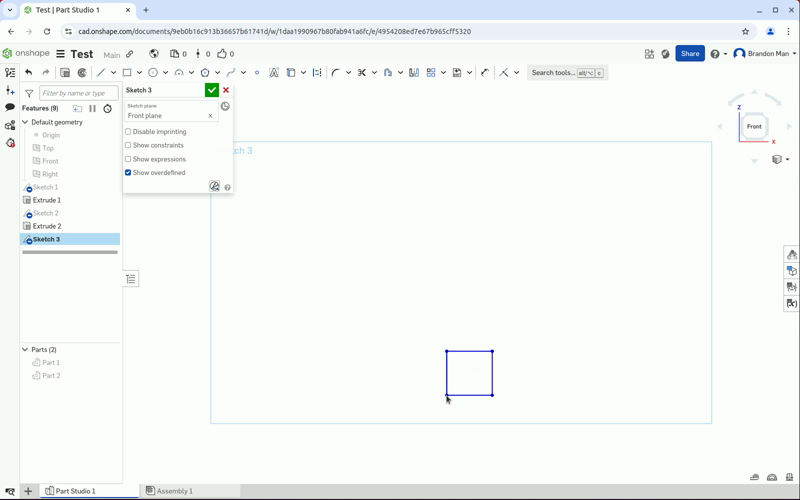
mouse_move(451, 366)
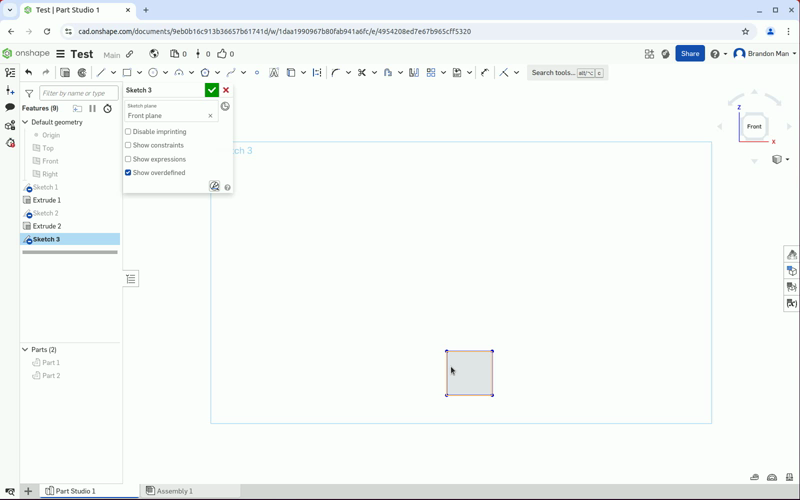
click(451, 366)
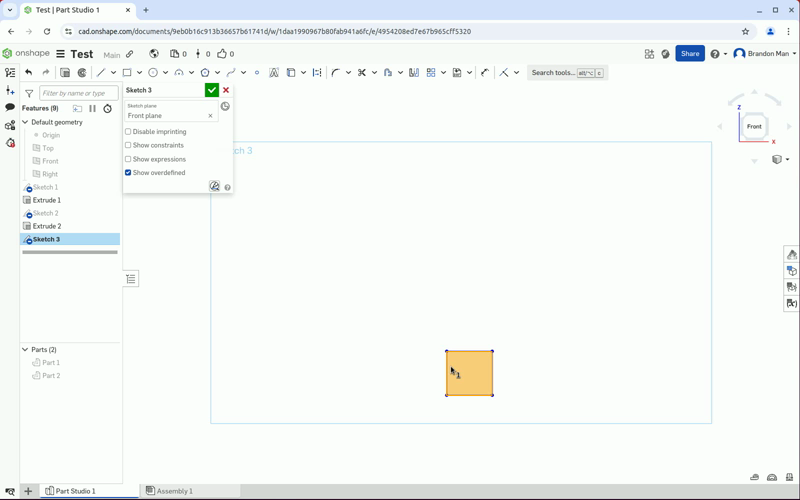
mouse_move(73, 352)
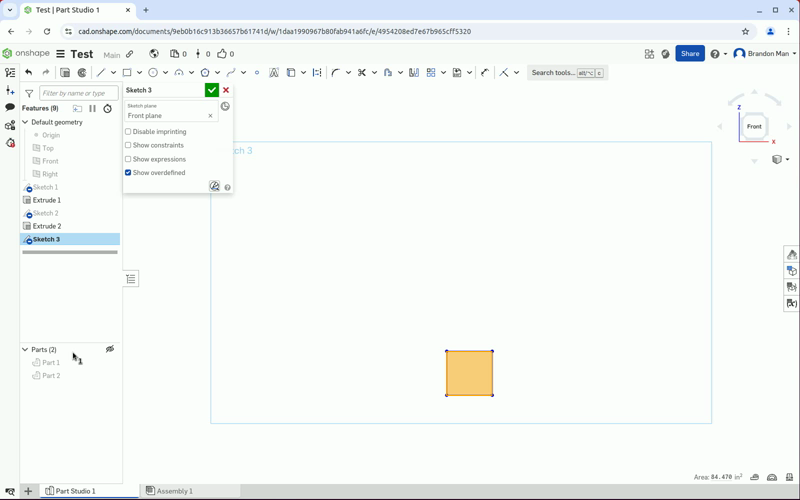
key(shift+y)
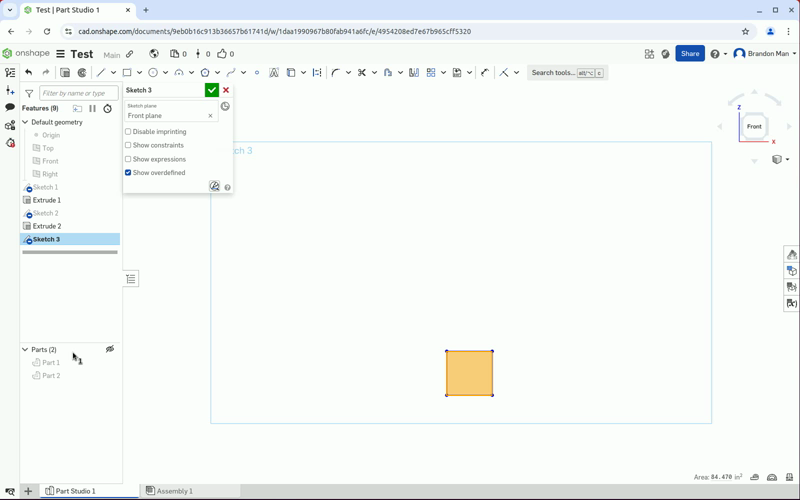
key(shift+e)
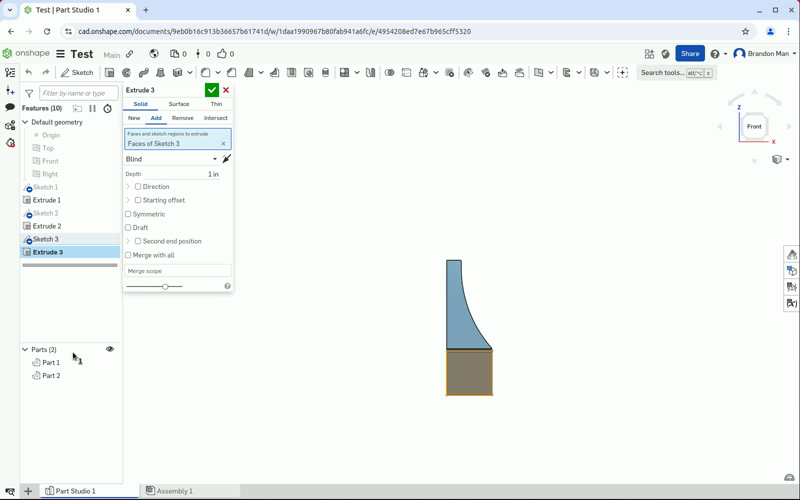
mouse_move(143, 106)
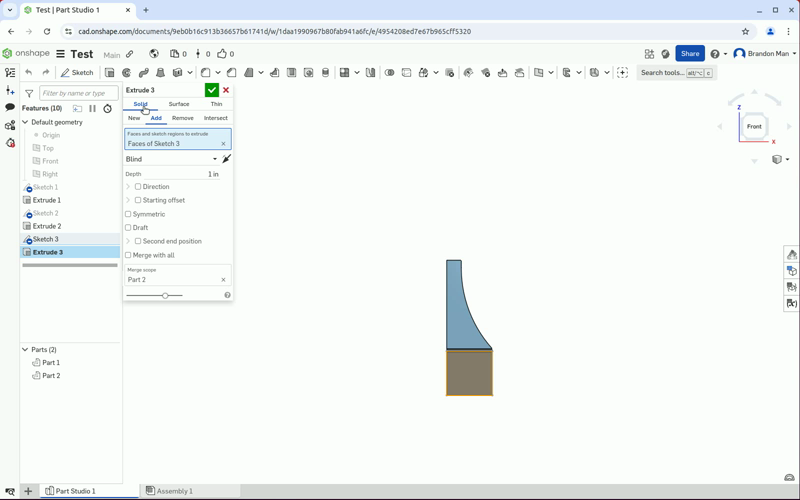
click(143, 106)
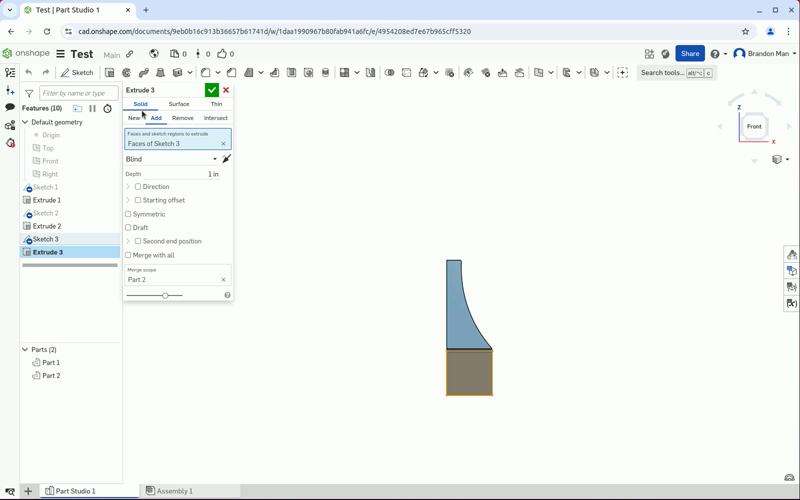
mouse_move(137, 120)
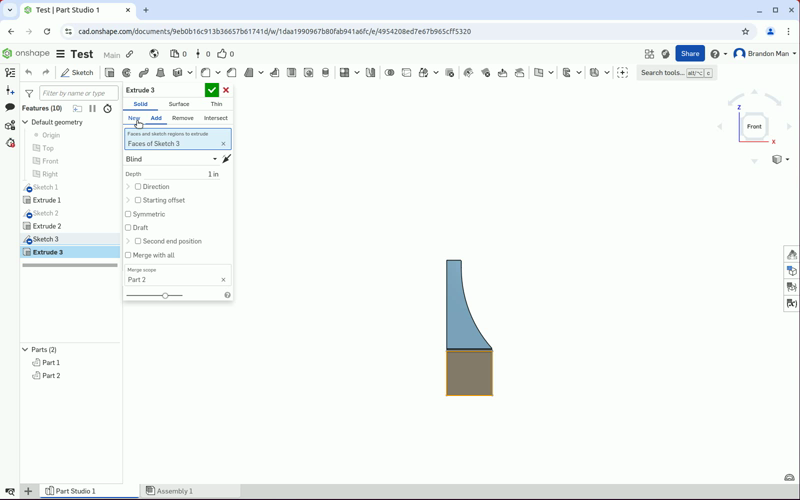
click(137, 120)
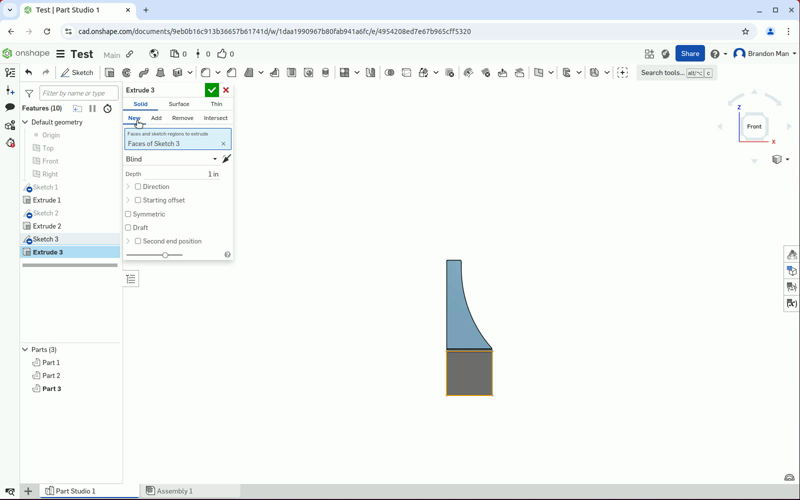
key(tab, 4)
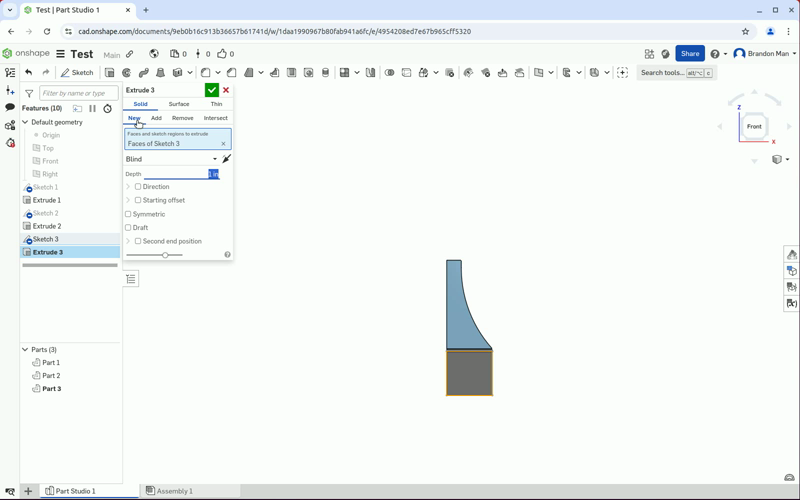
text(0.481)
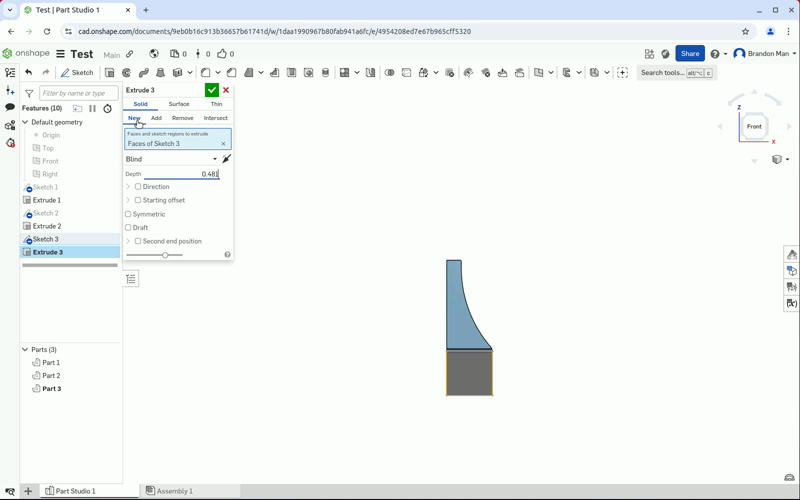
key(enter)
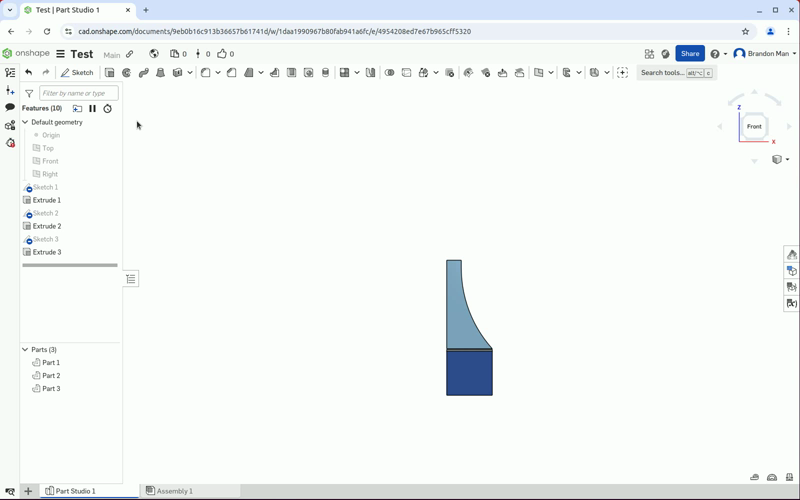
key(shift+h)
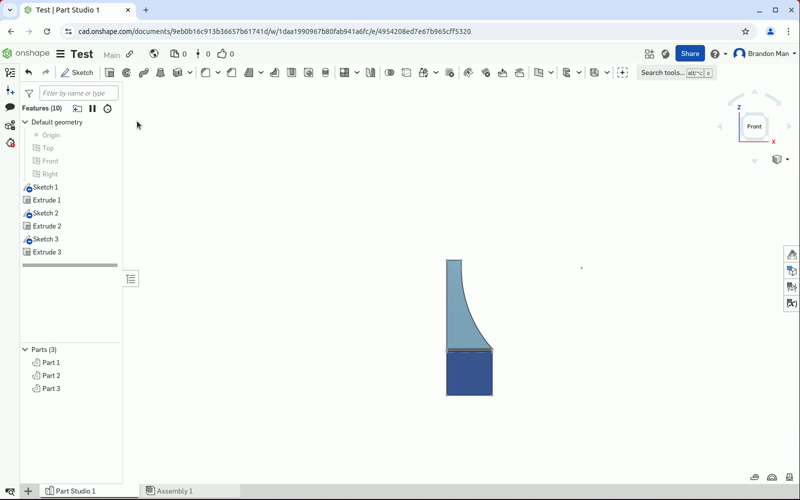
key(shift+h)
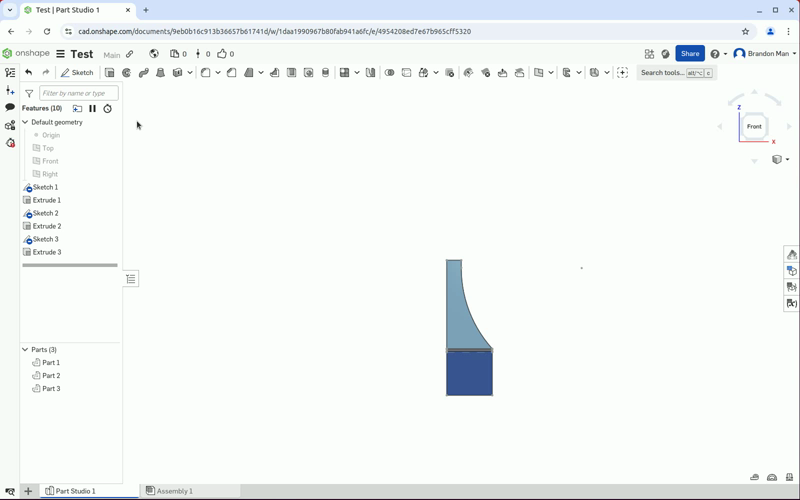
key(shift+7)
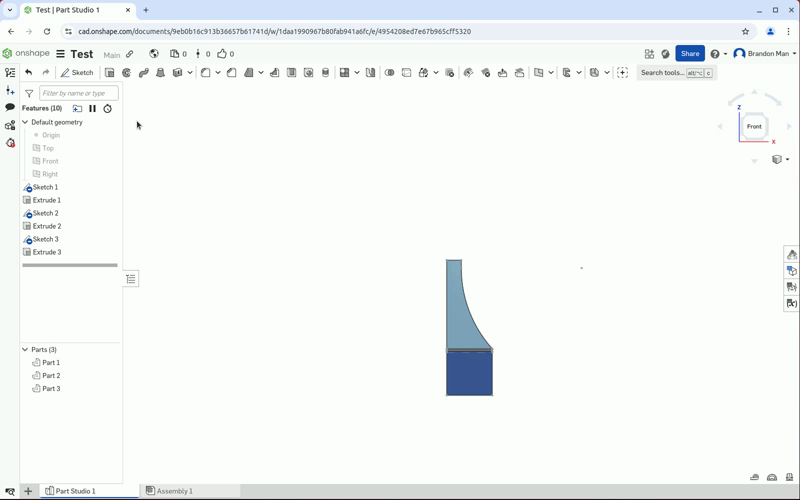
key(left, 2)
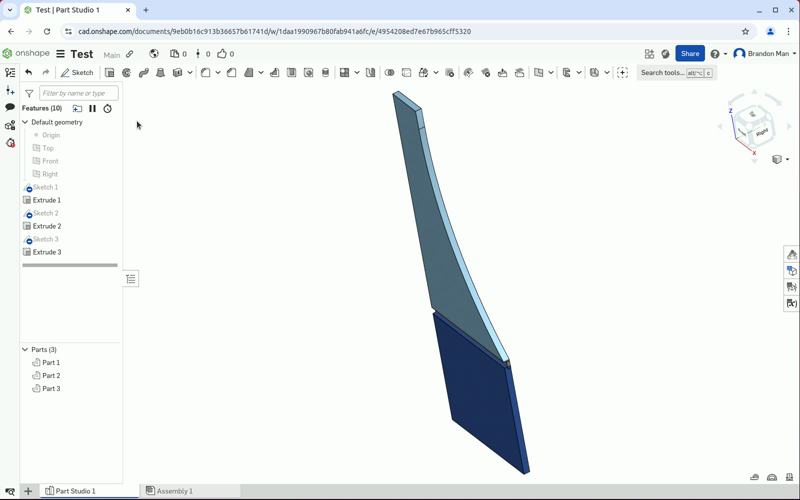
key(down, 2)
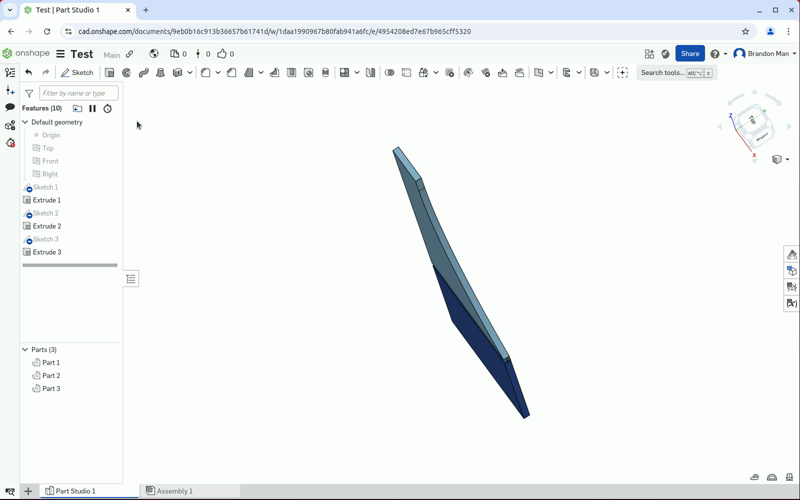
key(up, 2)
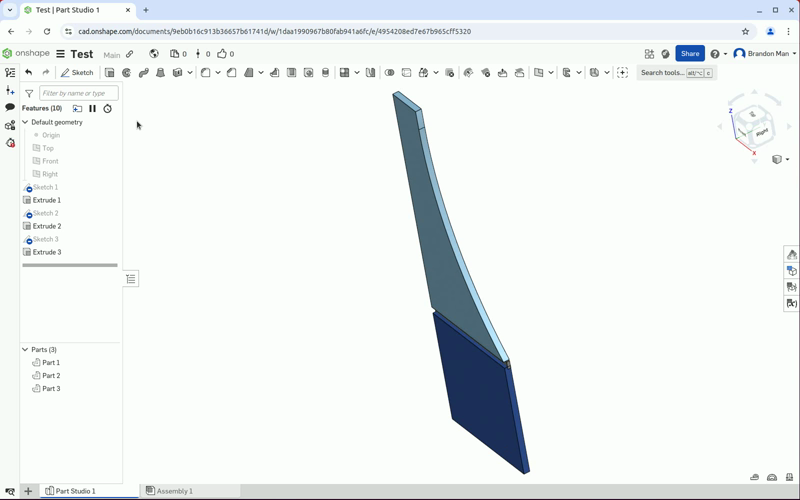
key(right, 2)
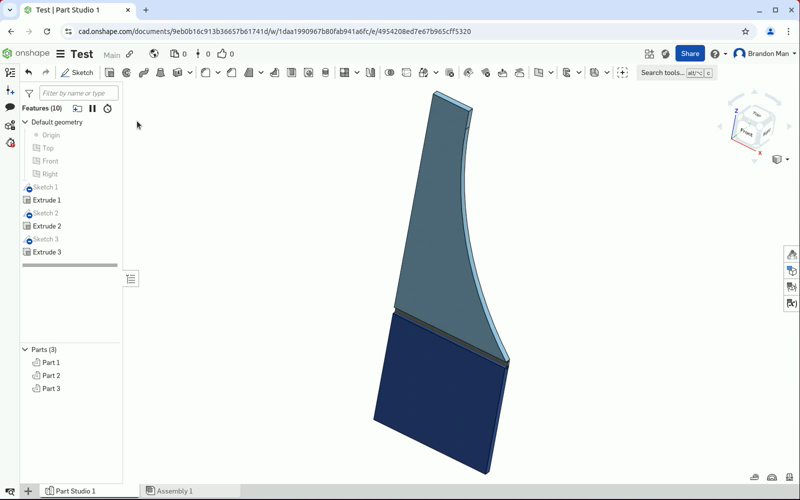
mouse_move(73, 189)
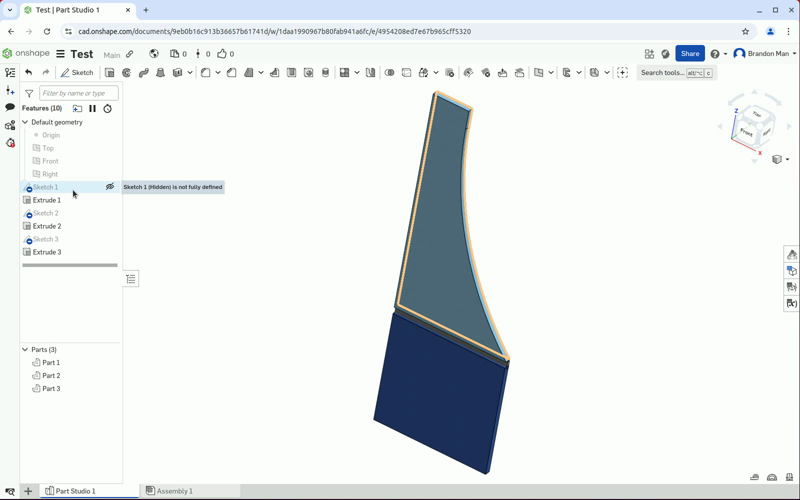
click(73, 189)